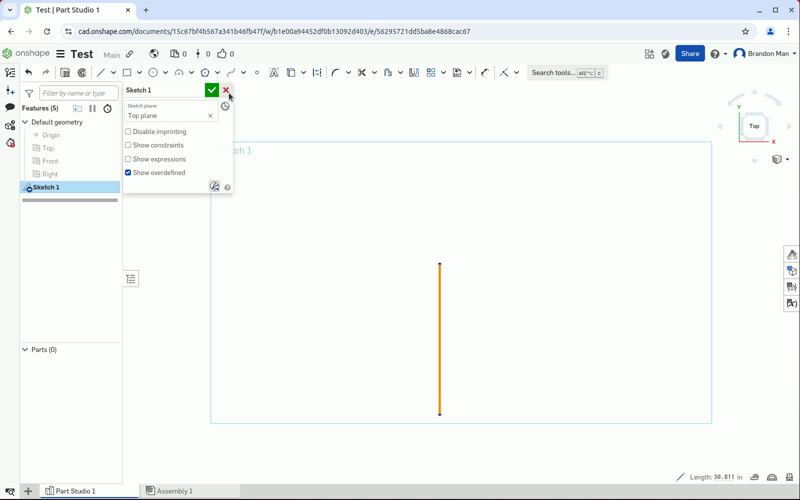
key(shift+h)
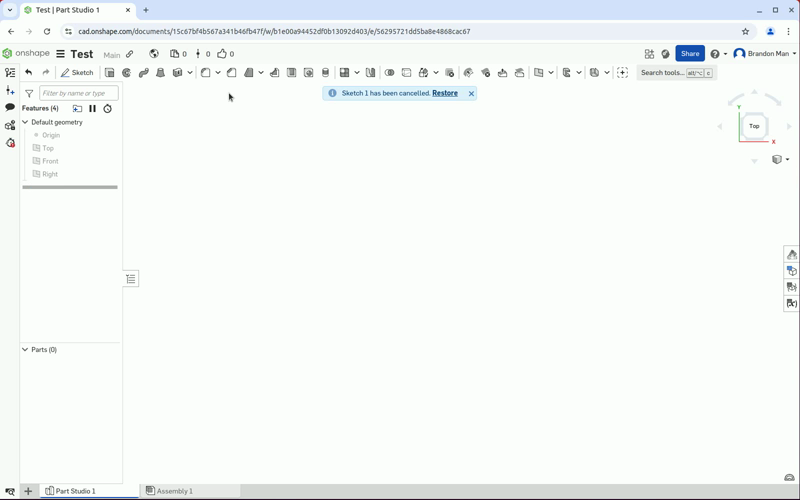
mouse_move(73, 352)
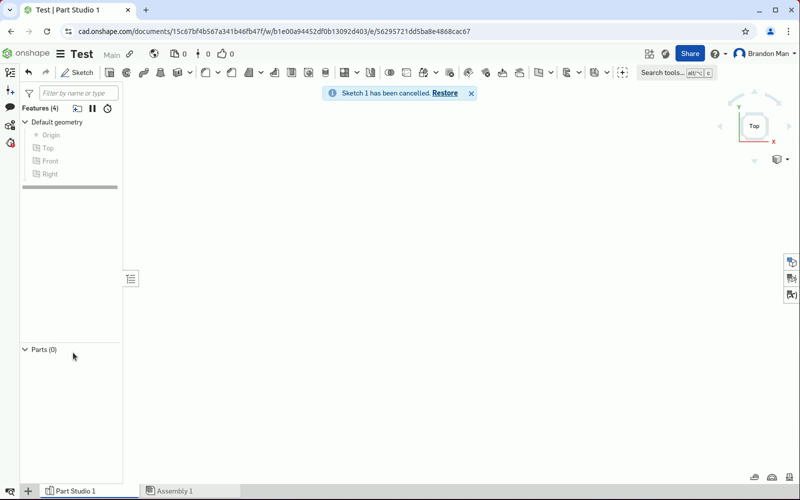
key(y)
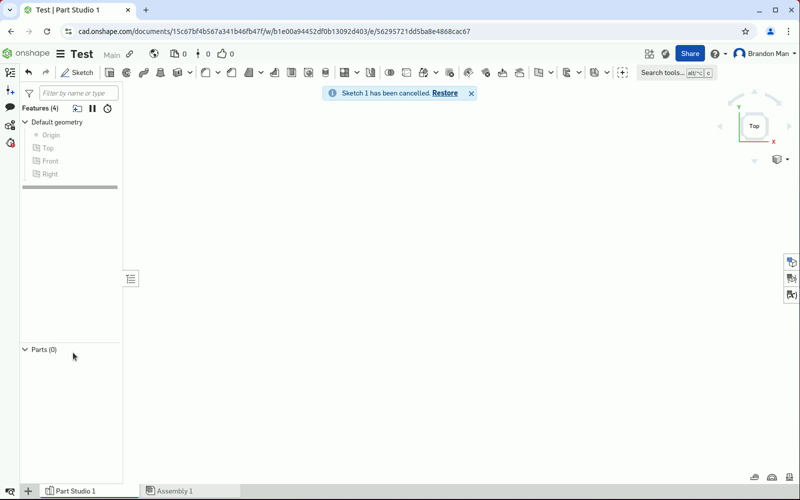
key(shift+p)
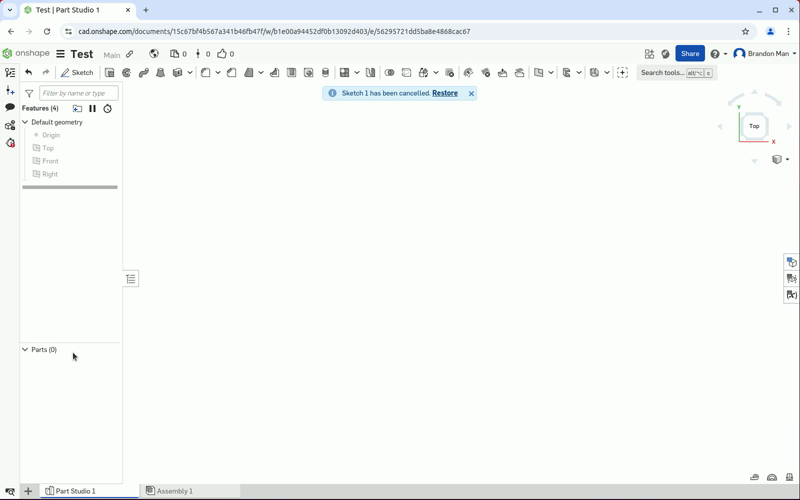
key(space)
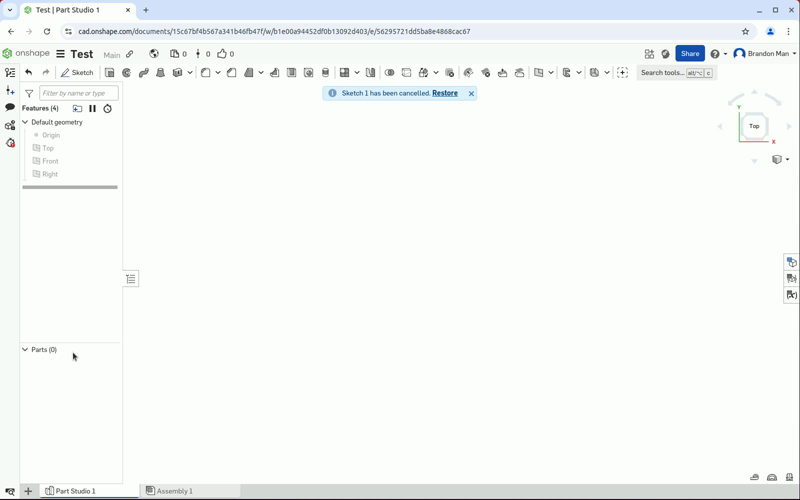
key_down(shift)
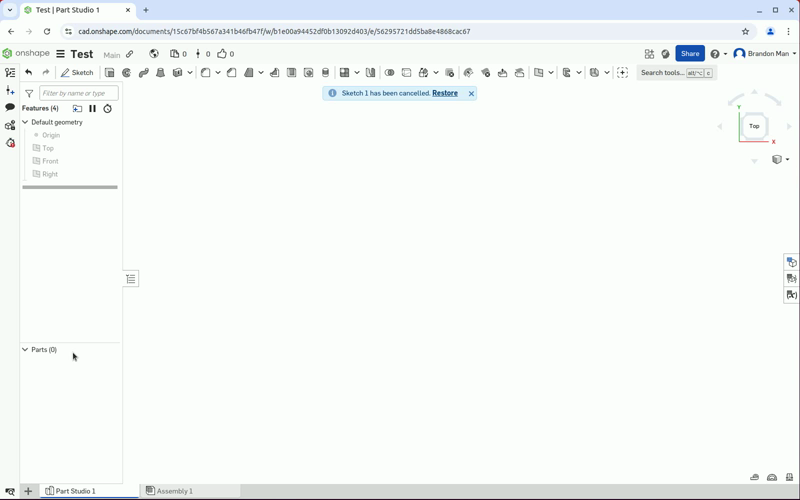
key(up)
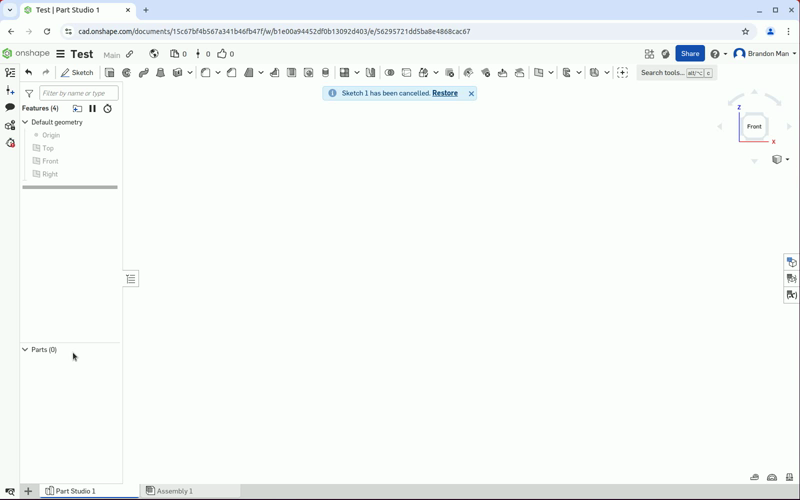
key_up(shift)
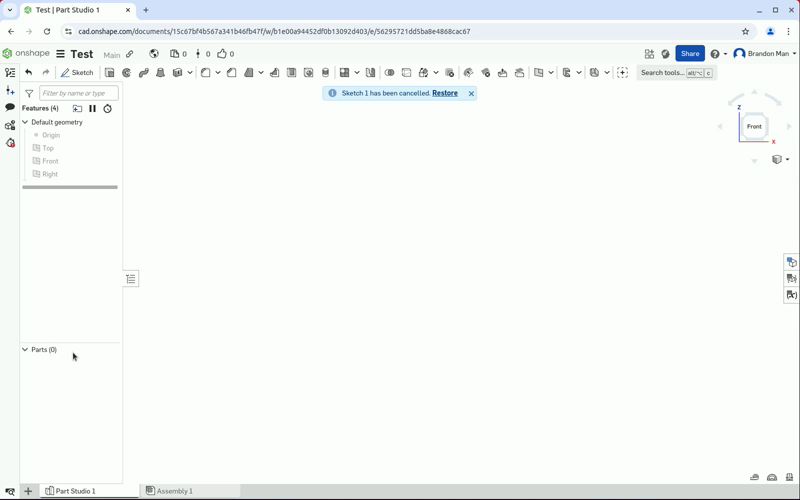
mouse_move(73, 352)
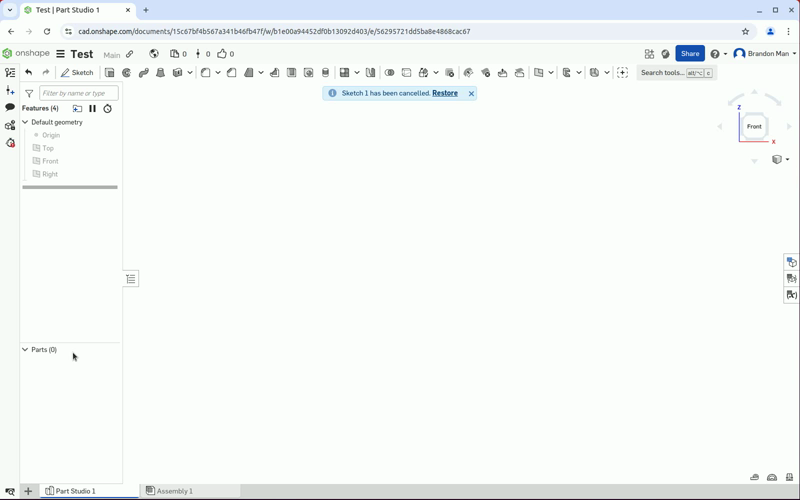
key(shift+y)
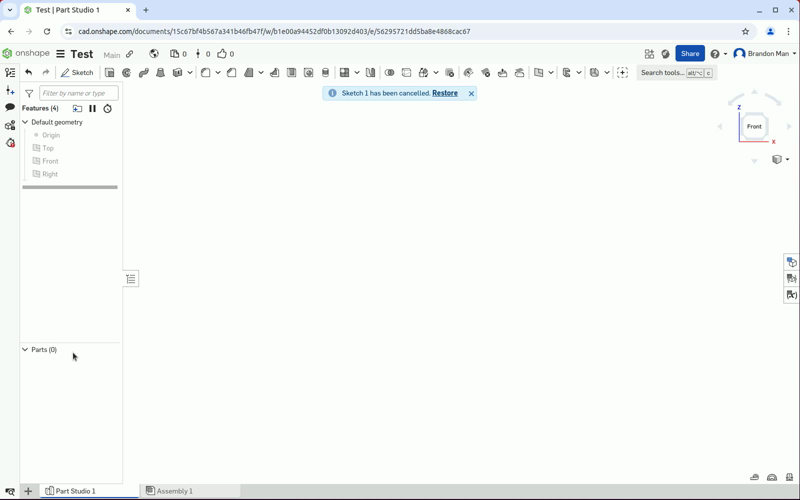
key(shift+s)
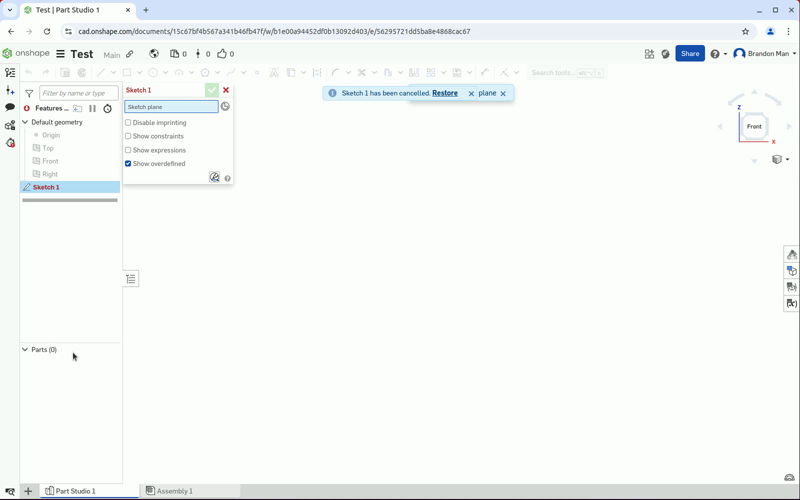
mouse_move(73, 163)
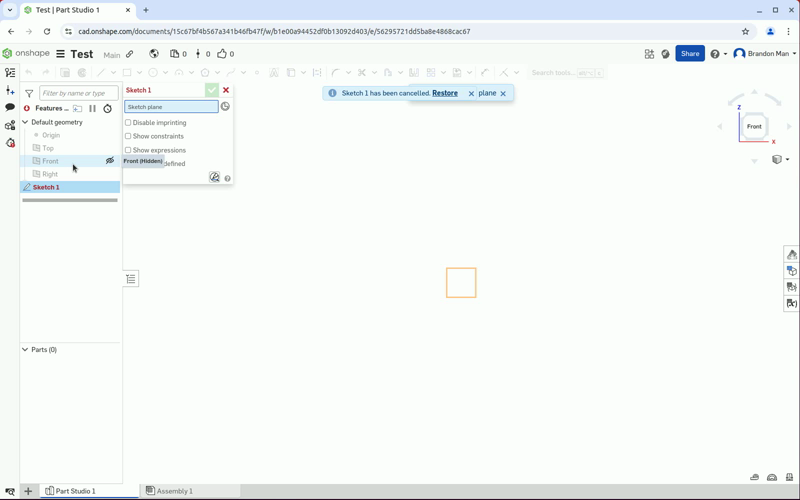
click(73, 163)
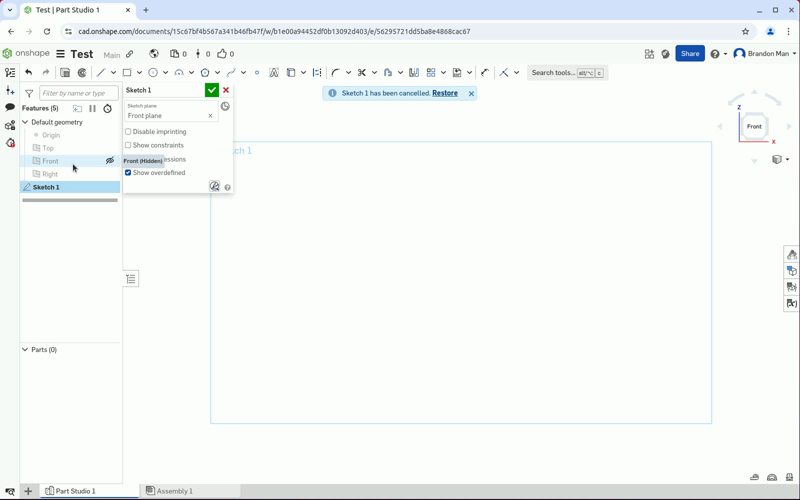
mouse_move(73, 352)
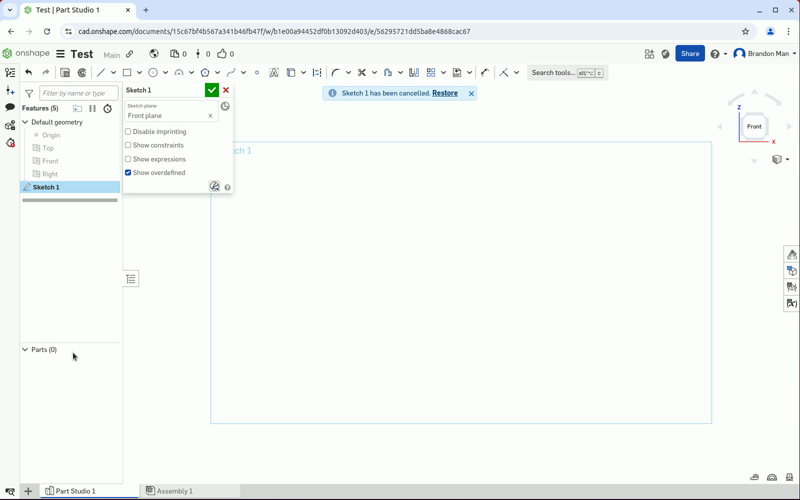
key(y)
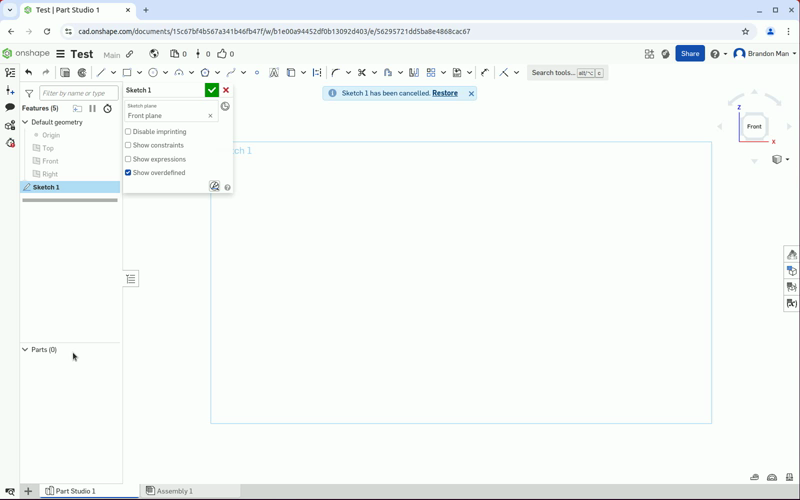
key(c)
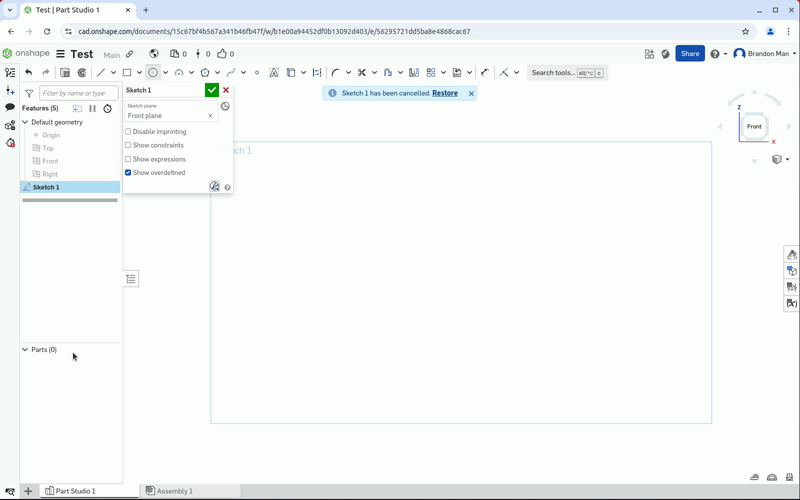
key_down(shift)
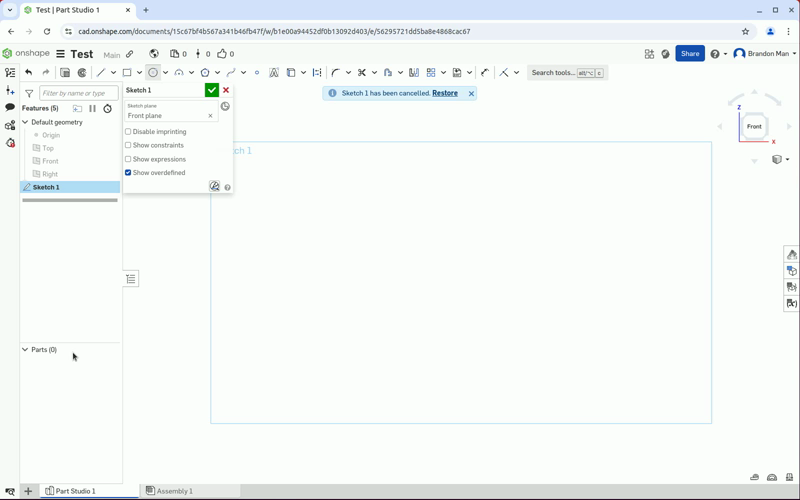
mouse_move(461, 282)
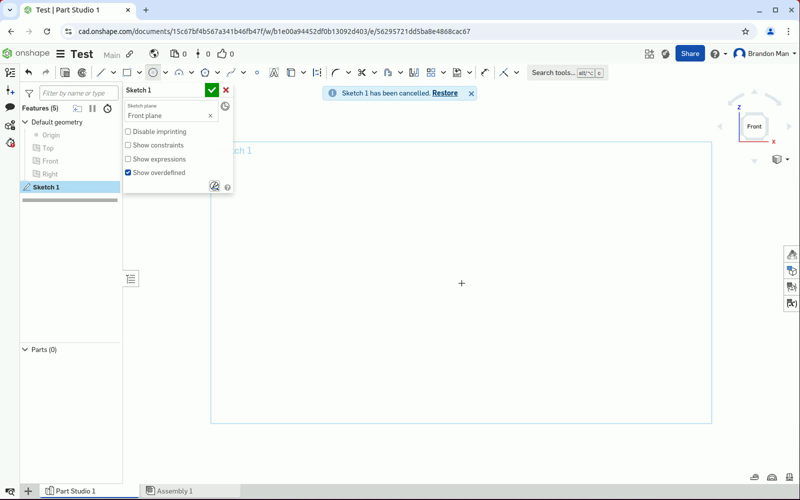
click(461, 282)
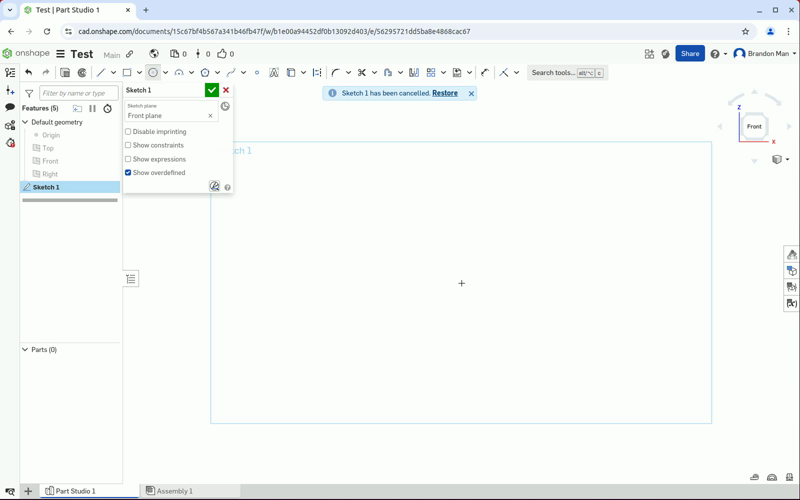
key_up(shift)
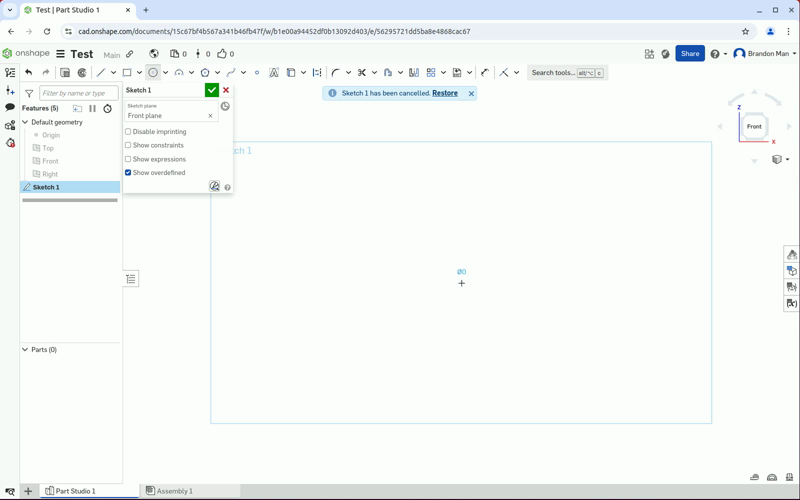
mouse_move(494, 282)
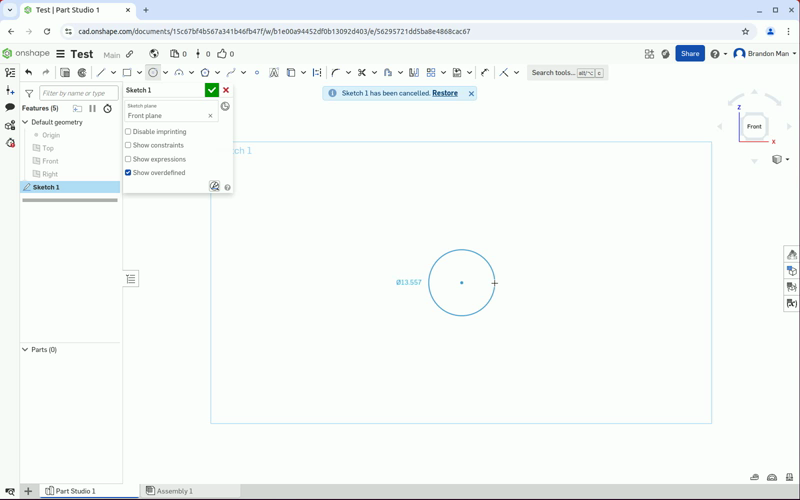
click(494, 282)
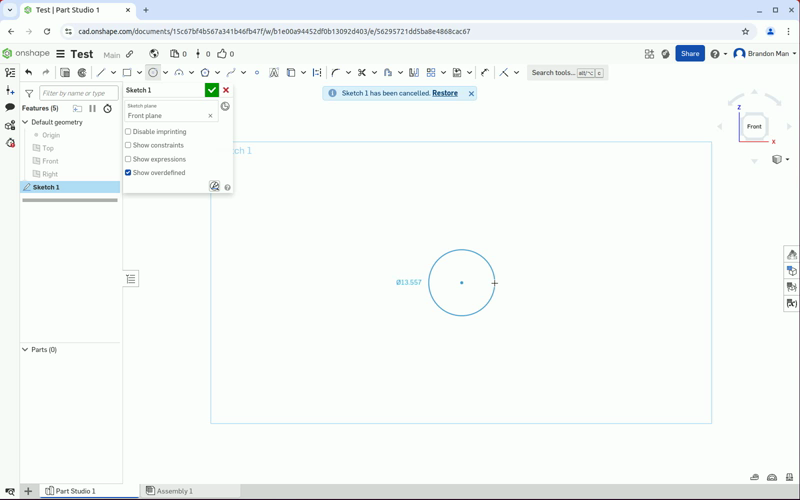
key(esc)
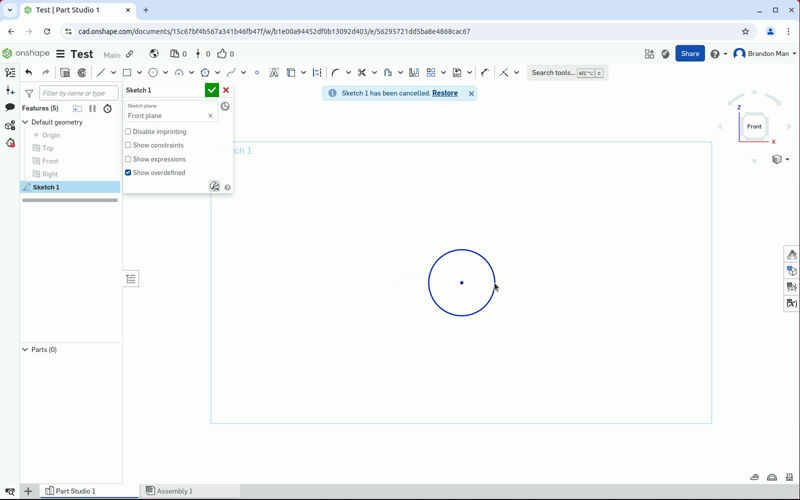
key(c)
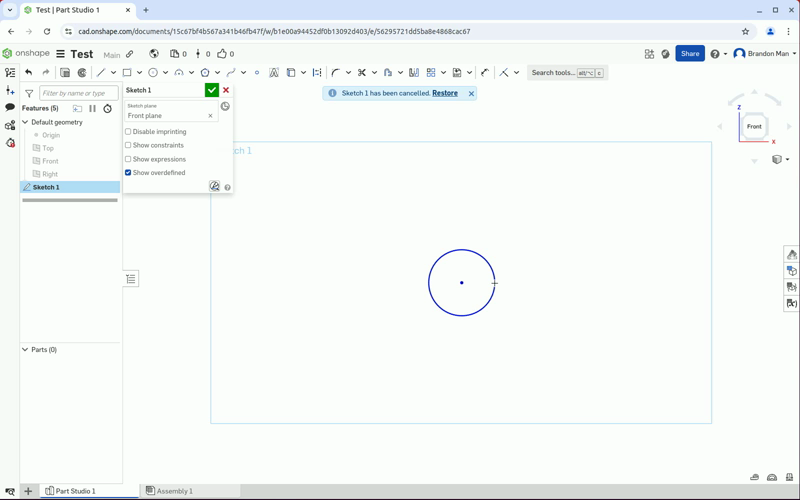
key_down(shift)
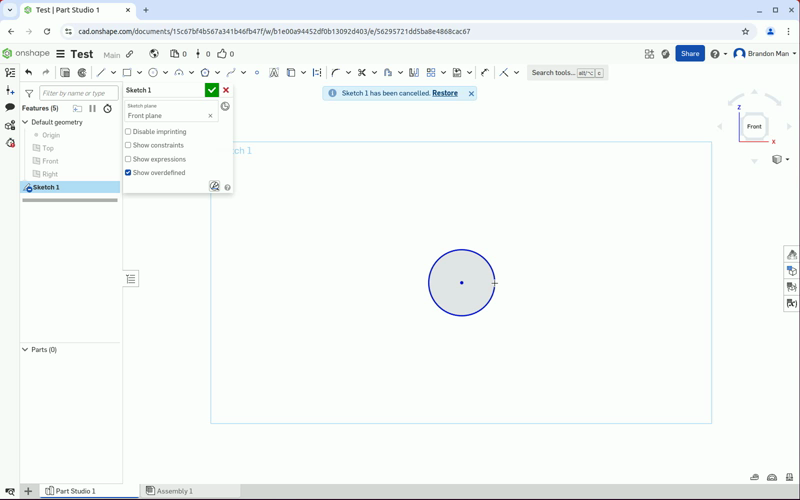
mouse_move(461, 282)
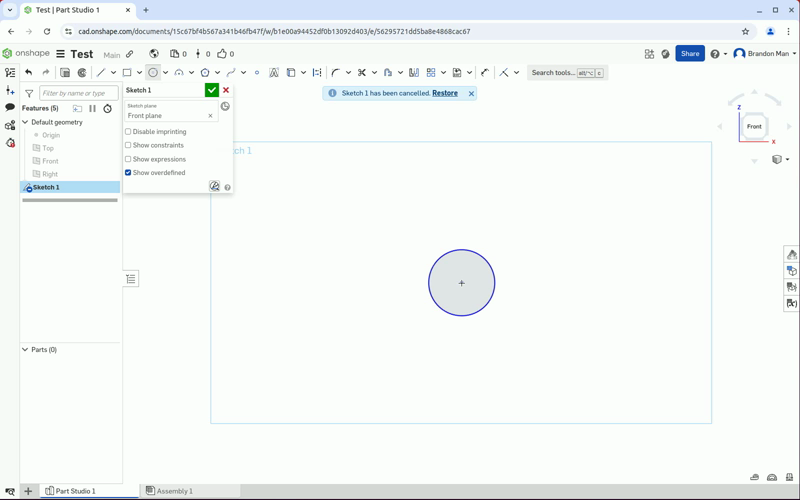
click(461, 282)
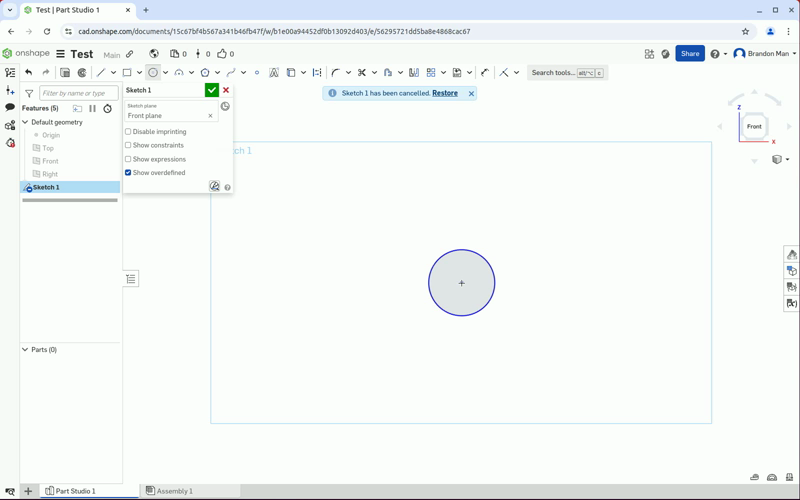
key_up(shift)
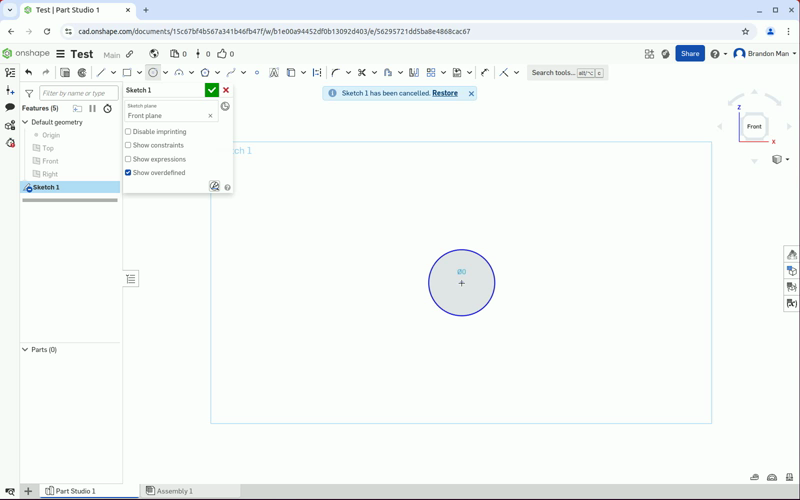
mouse_move(478, 282)
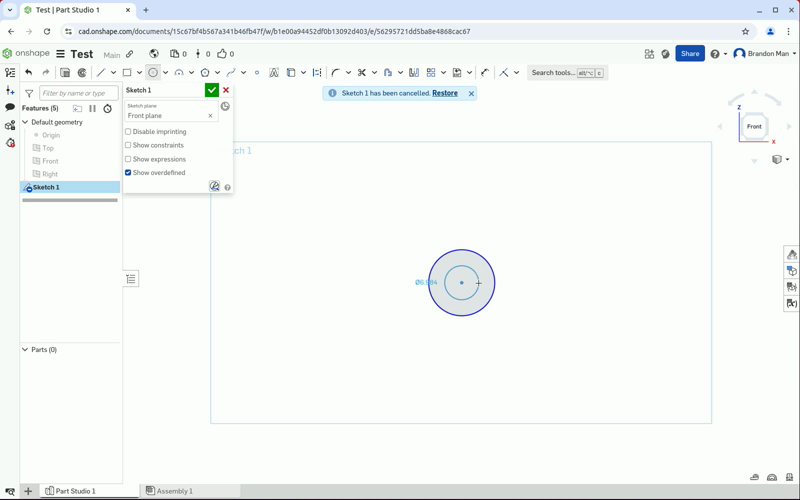
click(478, 282)
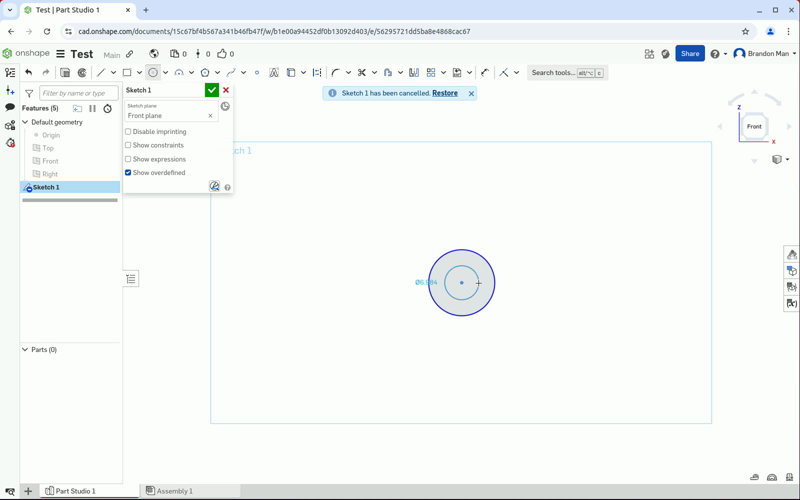
key(esc)
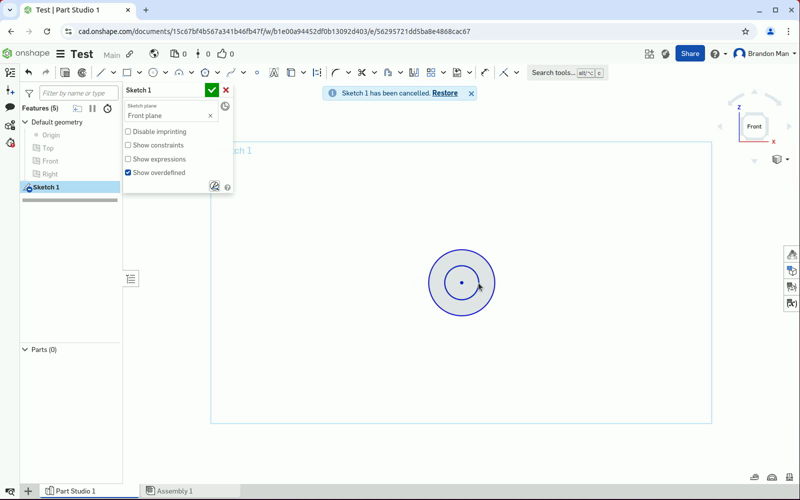
mouse_move(436, 272)
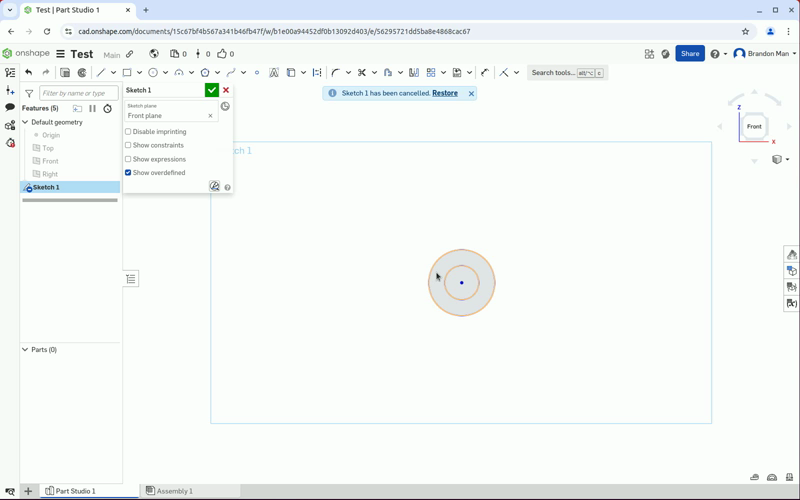
click(436, 272)
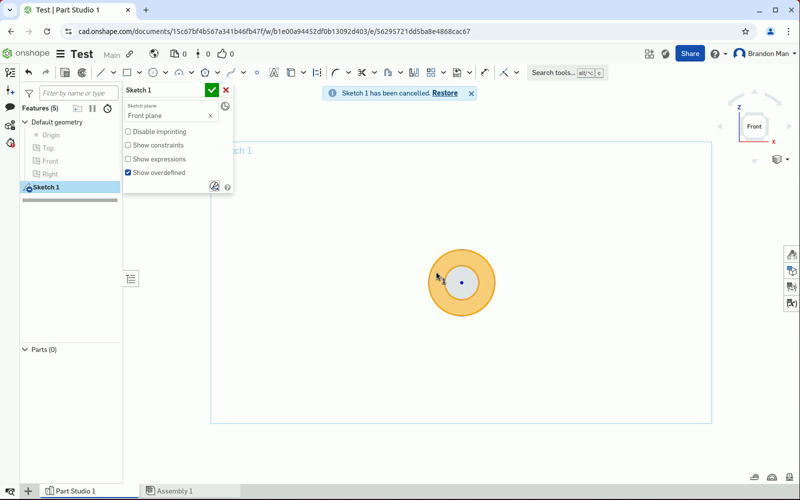
mouse_move(73, 352)
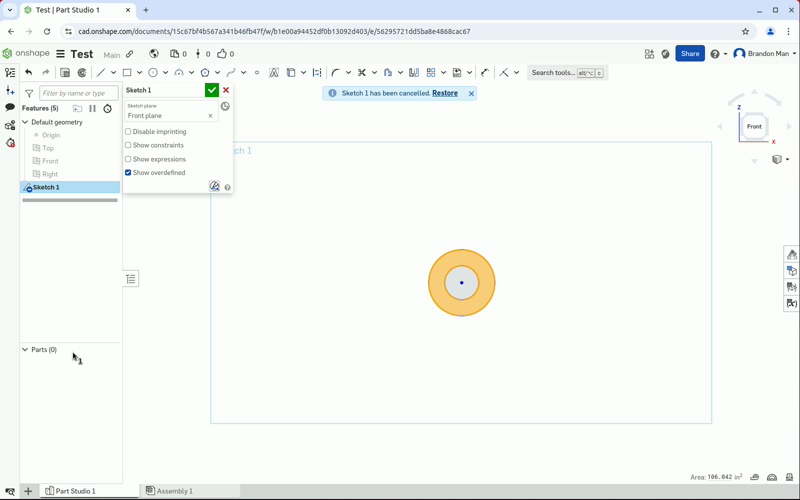
key(shift+y)
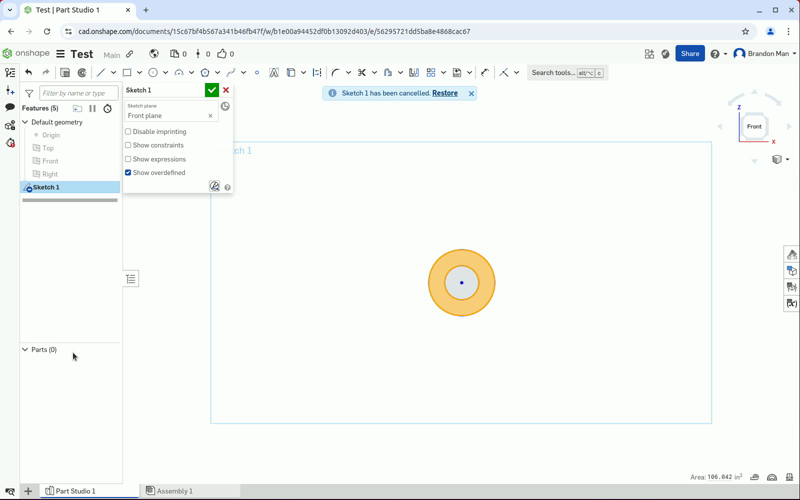
key(shift+e)
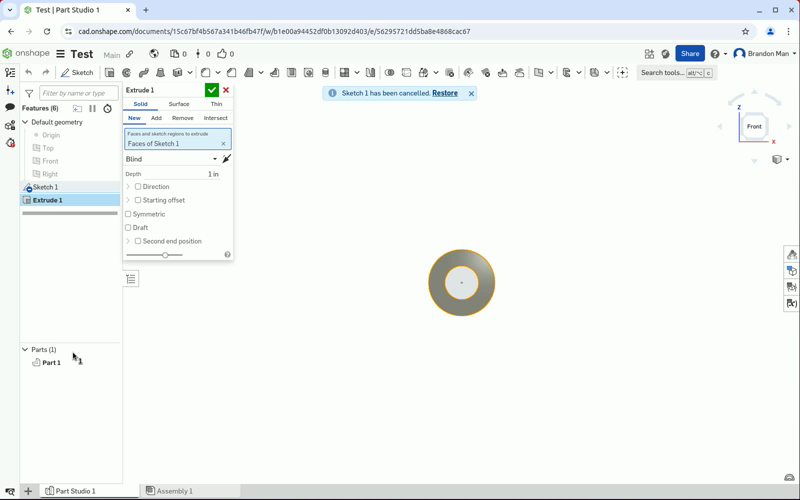
mouse_move(143, 106)
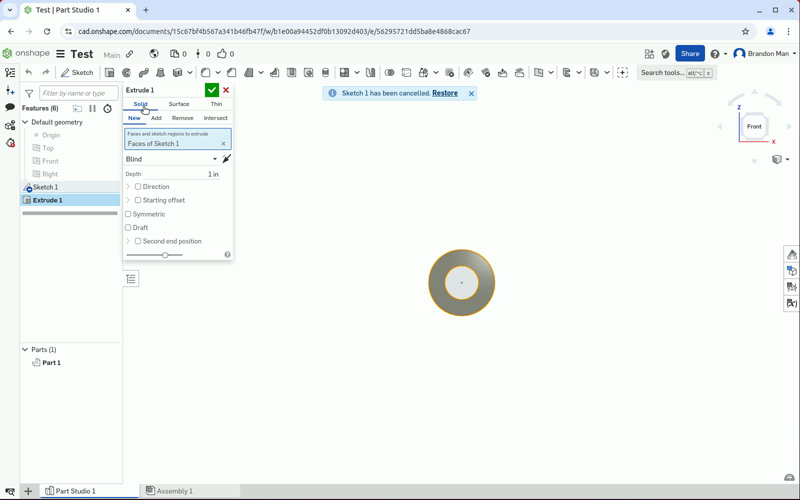
click(143, 106)
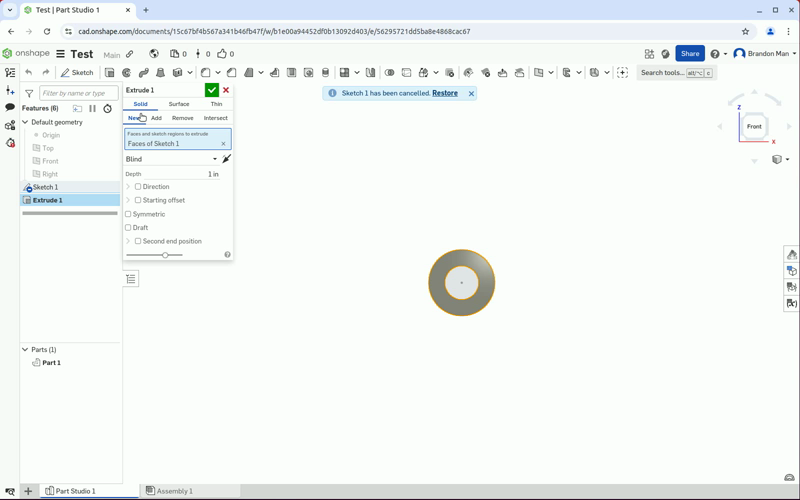
mouse_move(137, 120)
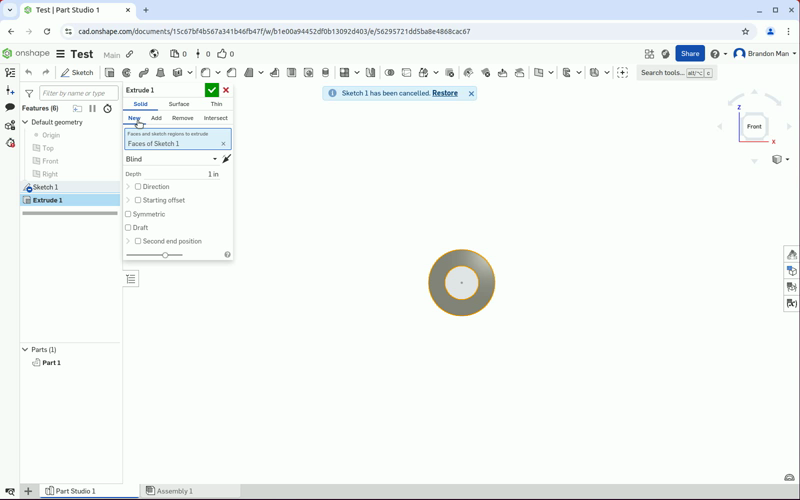
click(137, 120)
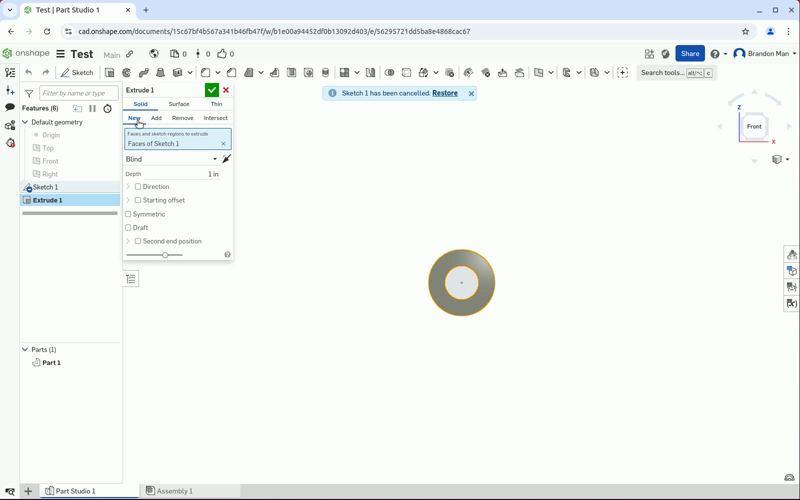
key(tab, 4)
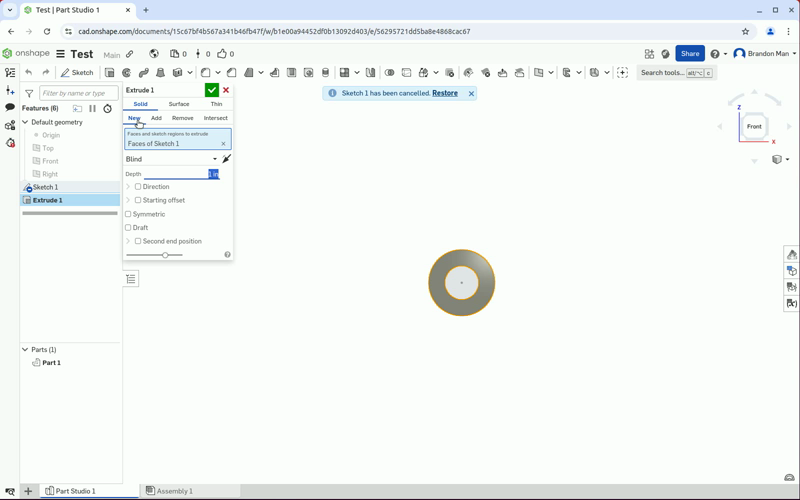
text(9.147)
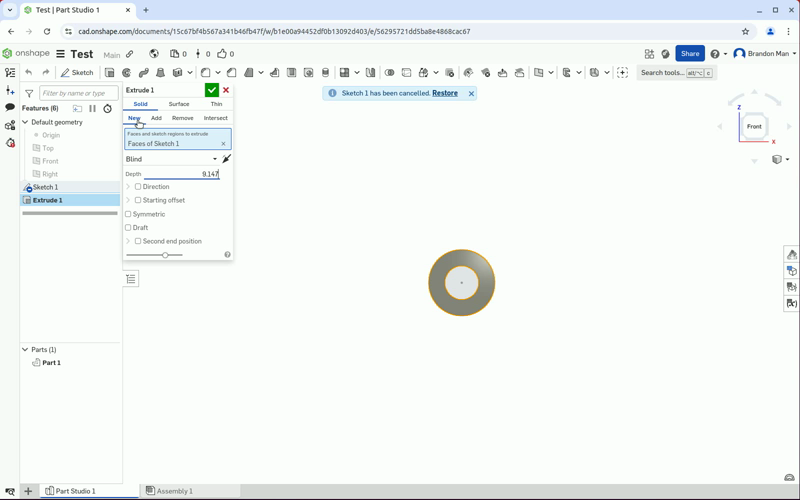
key(enter)
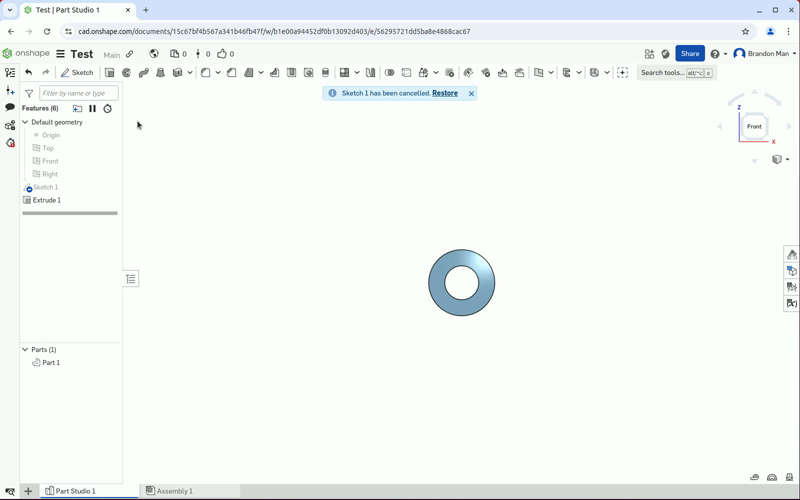
key(shift+h)
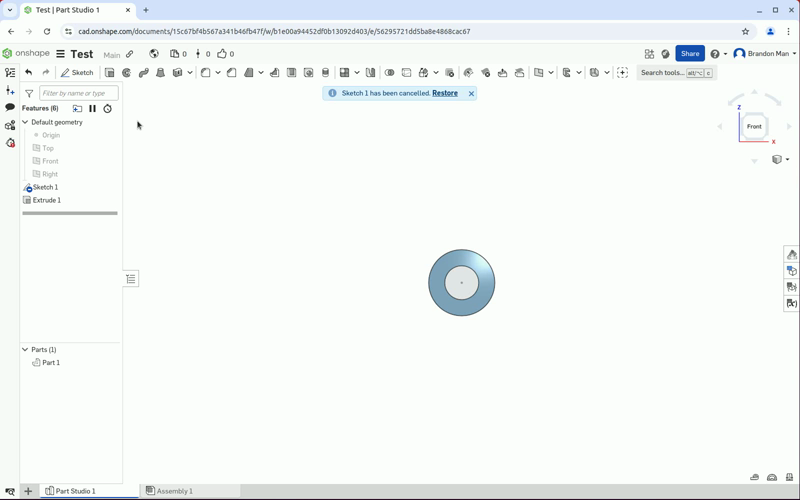
key(shift+h)
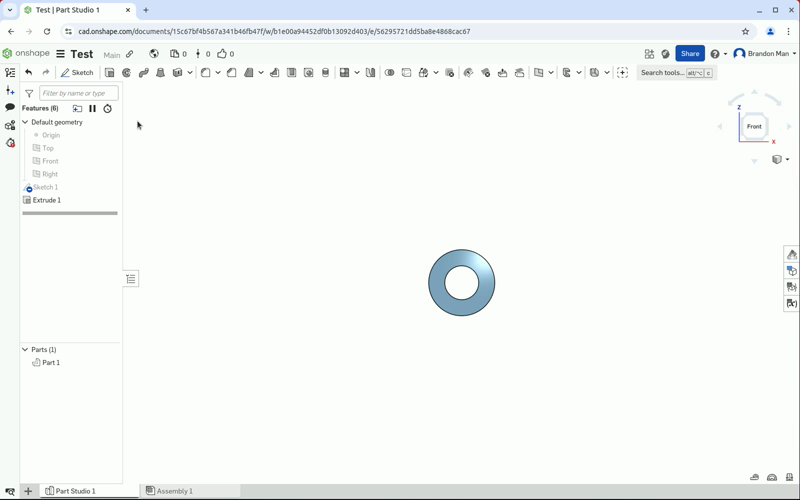
mouse_move(73, 189)
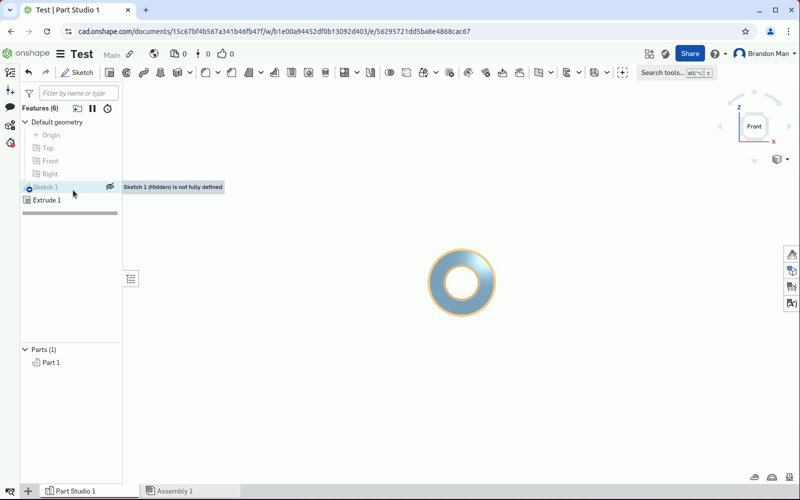
click(73, 189)
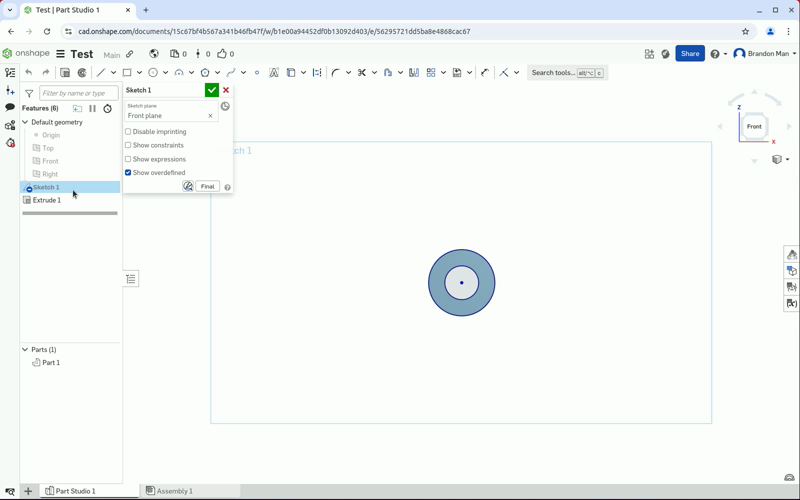
mouse_move(229, 92)
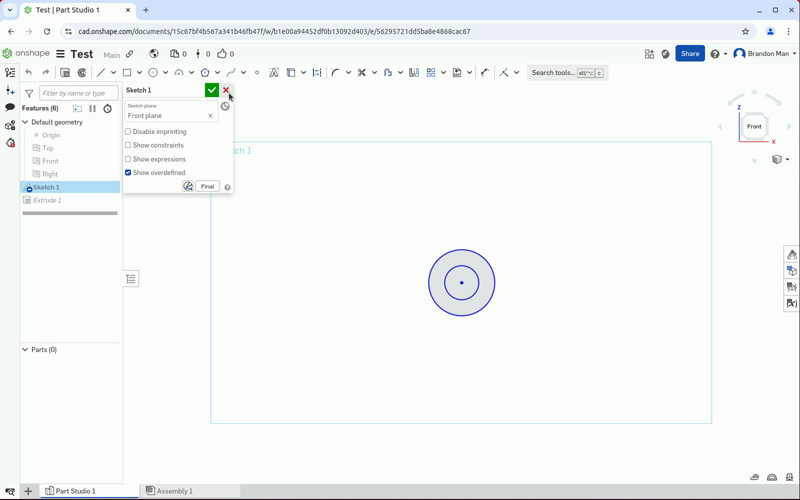
click(229, 92)
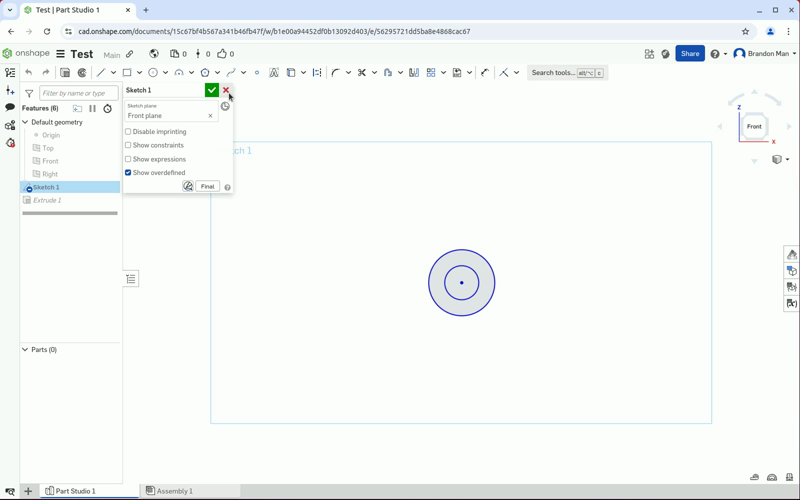
key(shift+s)
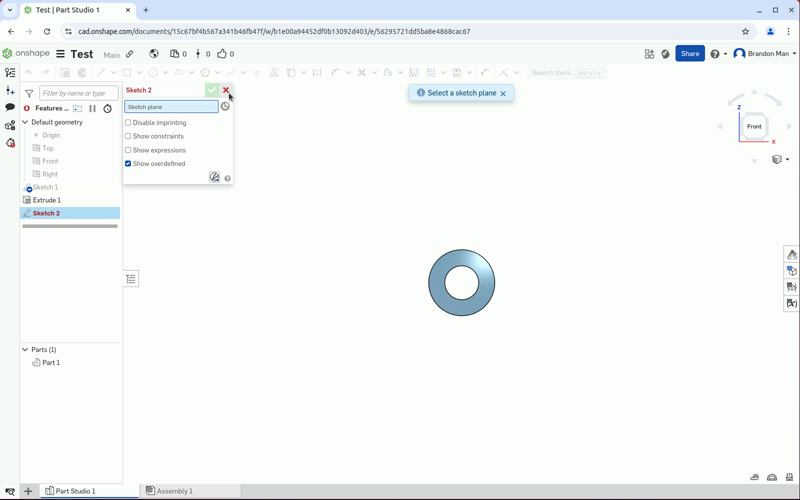
mouse_move(73, 163)
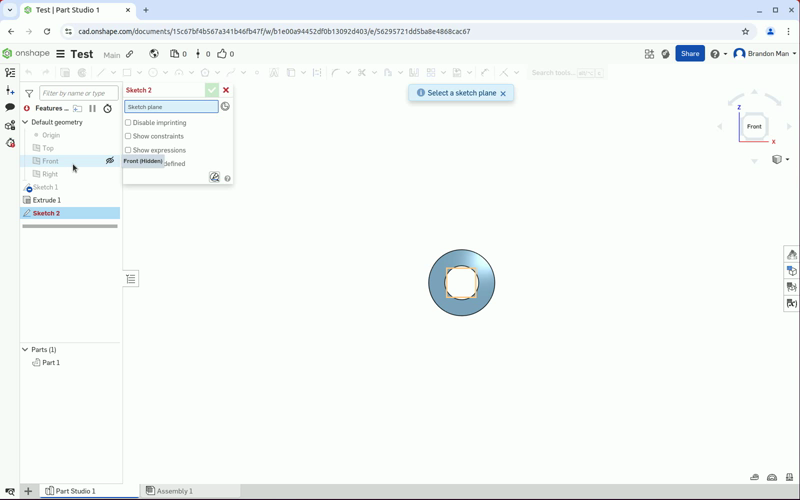
click(73, 163)
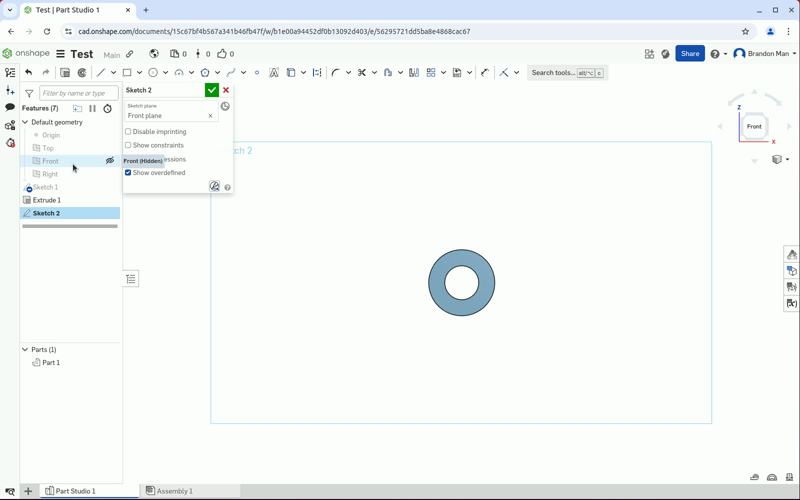
mouse_move(73, 352)
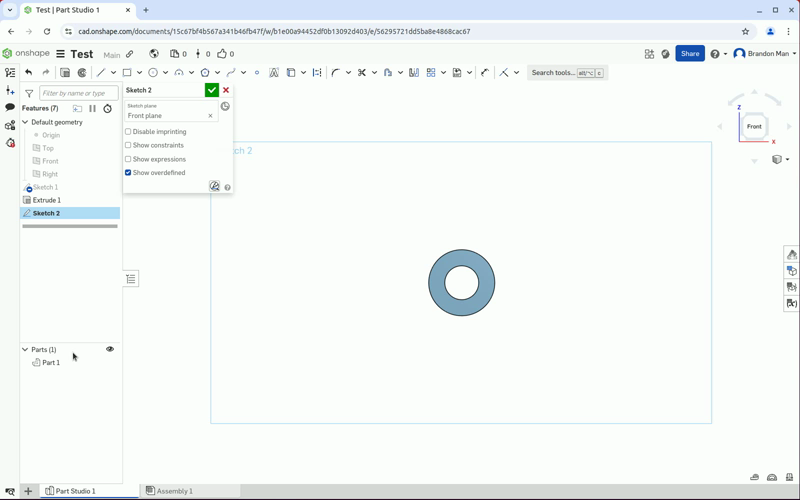
key(y)
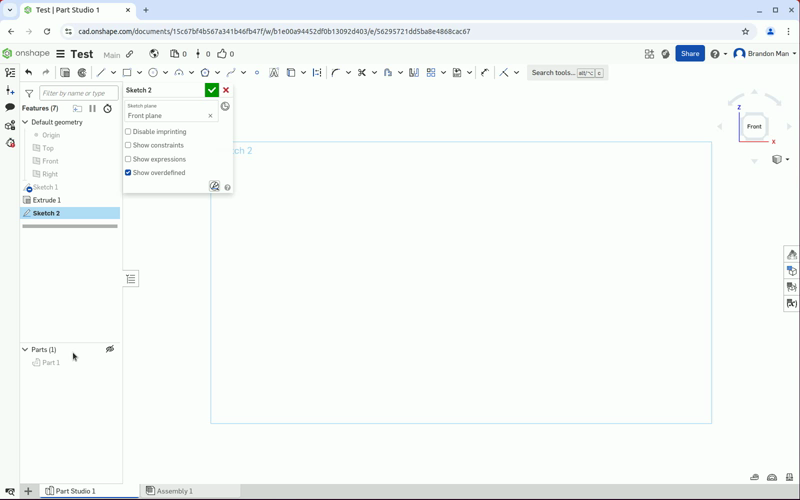
key(l)
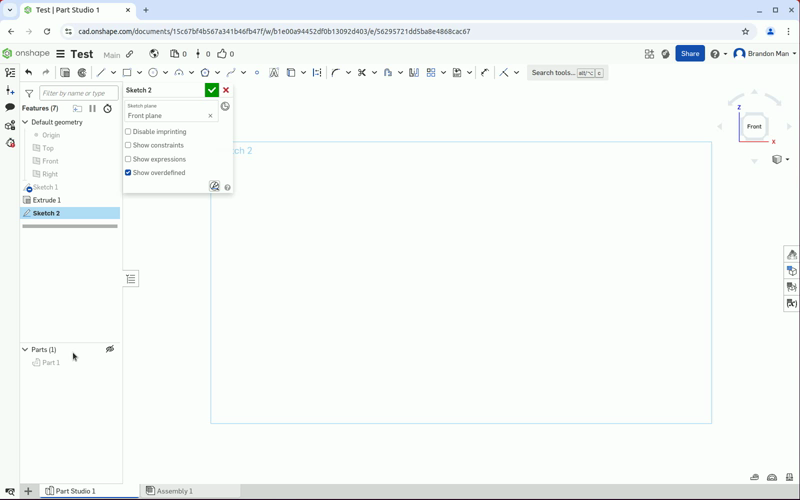
key_down(shift)
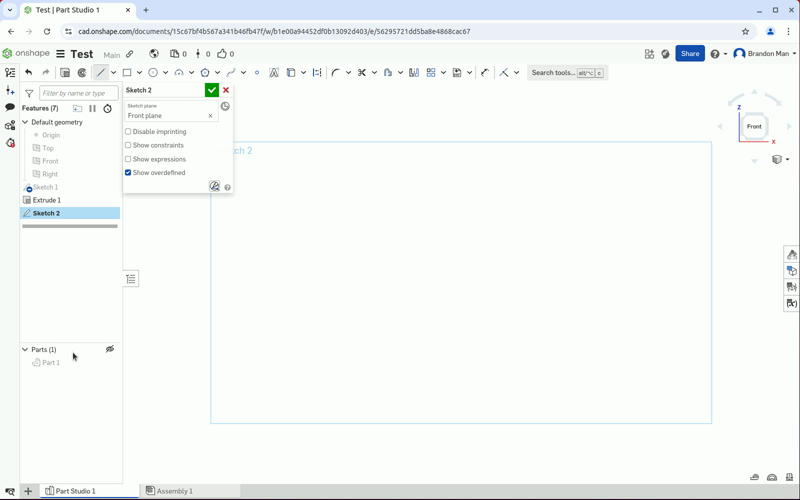
mouse_move(396, 395)
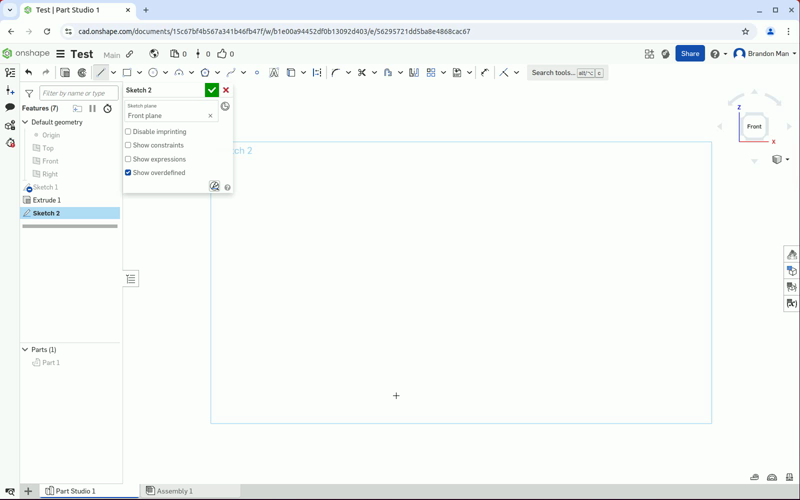
click(396, 395)
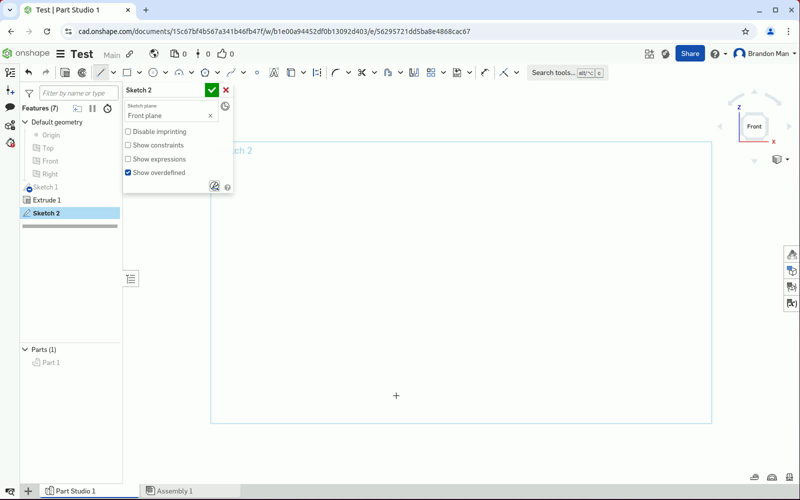
key_up(shift)
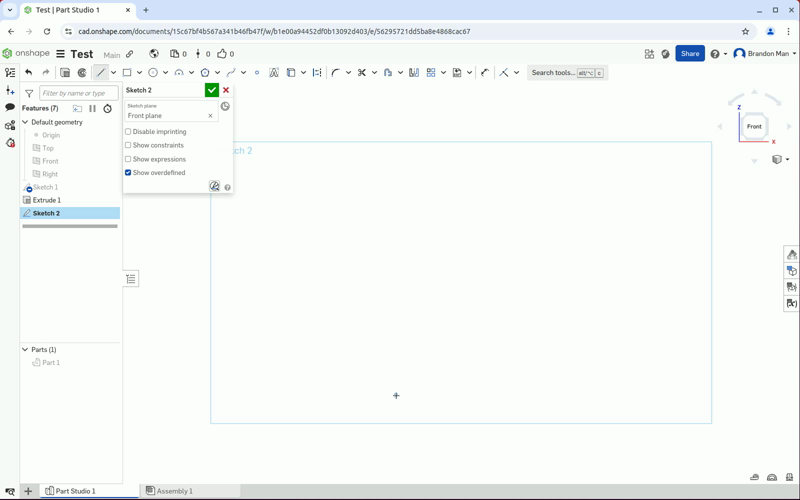
key_down(shift)
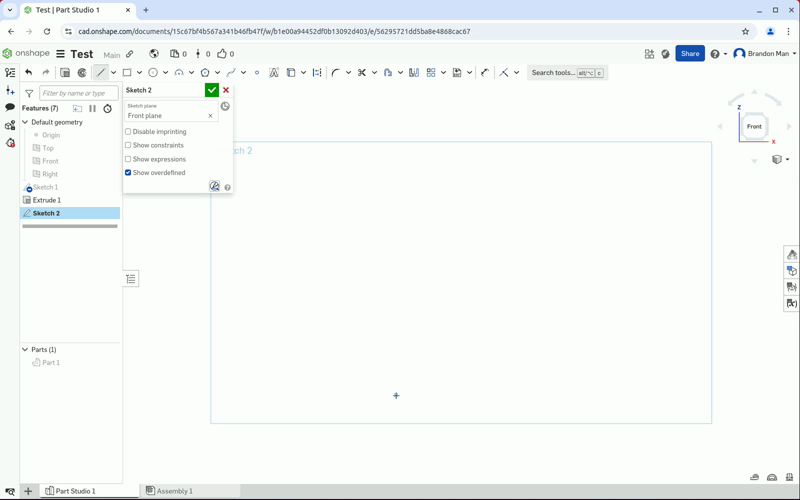
mouse_move(426, 395)
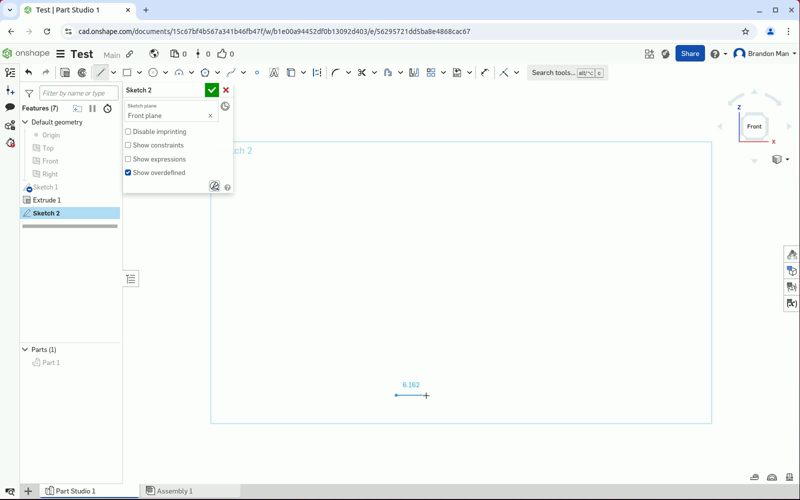
mouse_move(428, 395)
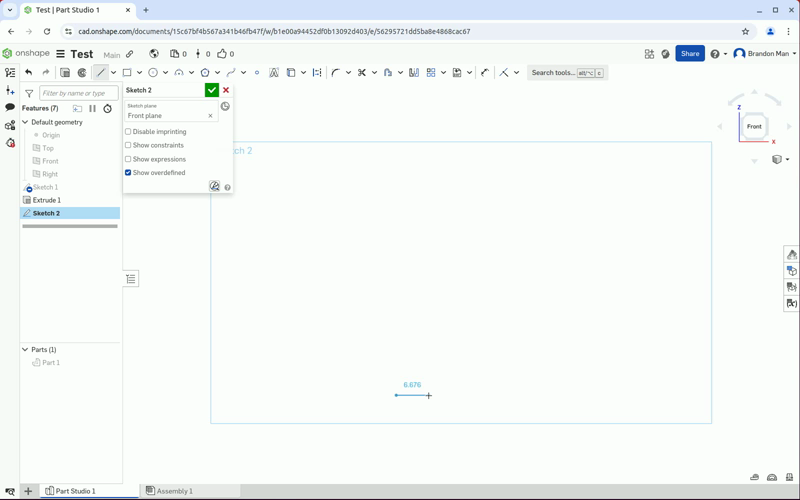
click(428, 395)
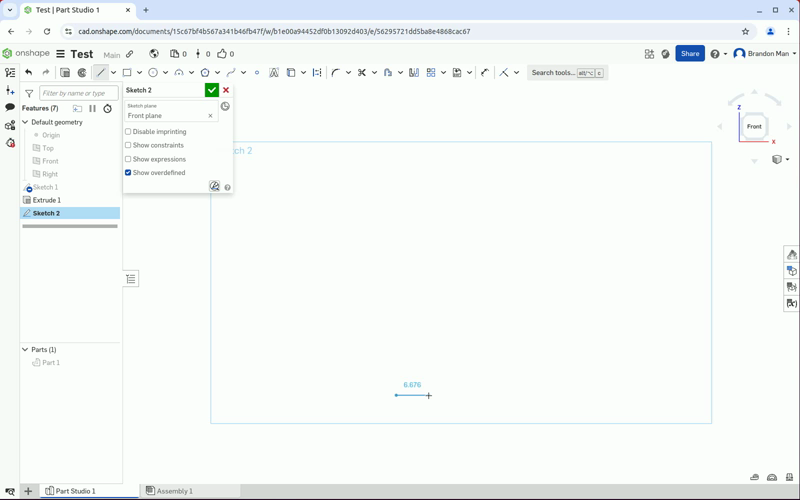
key_up(shift)
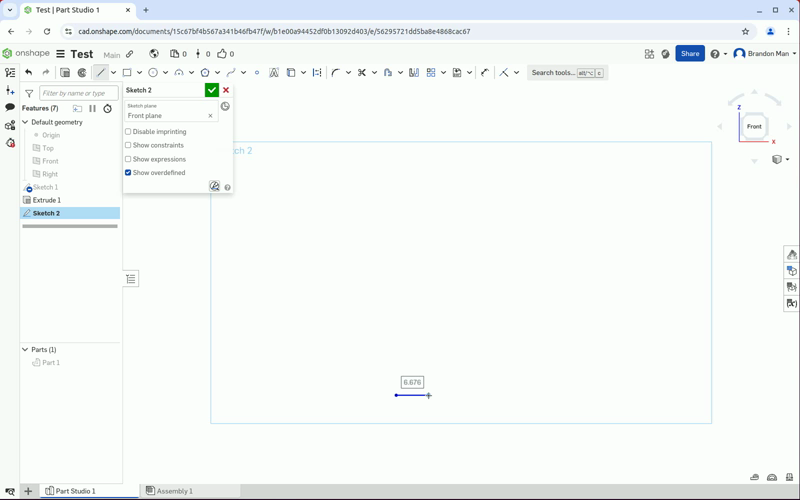
key_down(shift)
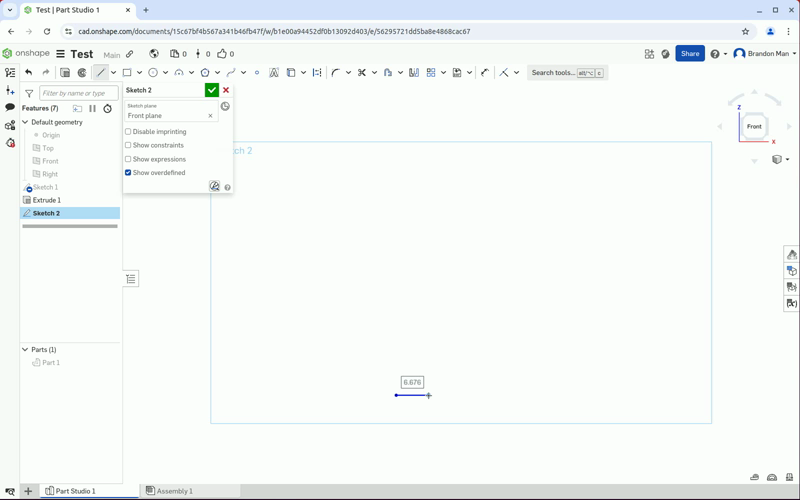
mouse_move(458, 395)
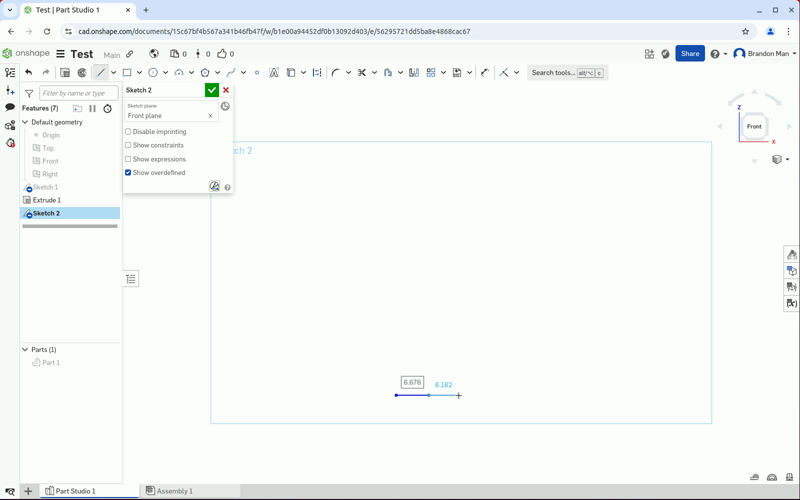
mouse_move(428, 371)
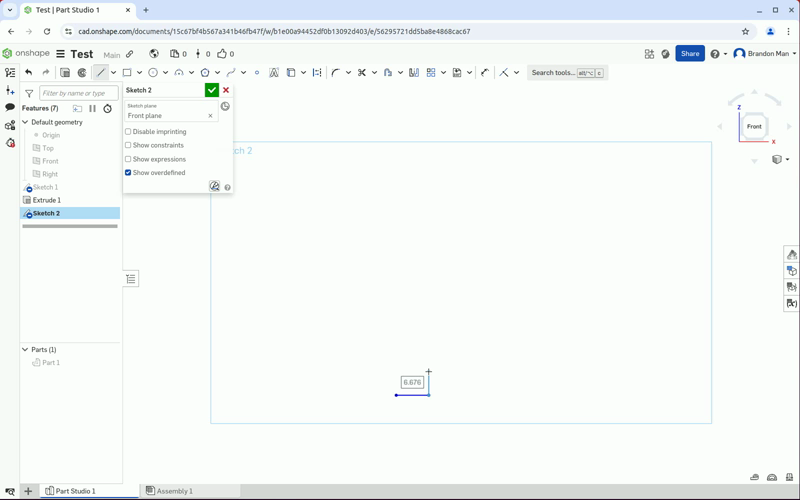
click(428, 371)
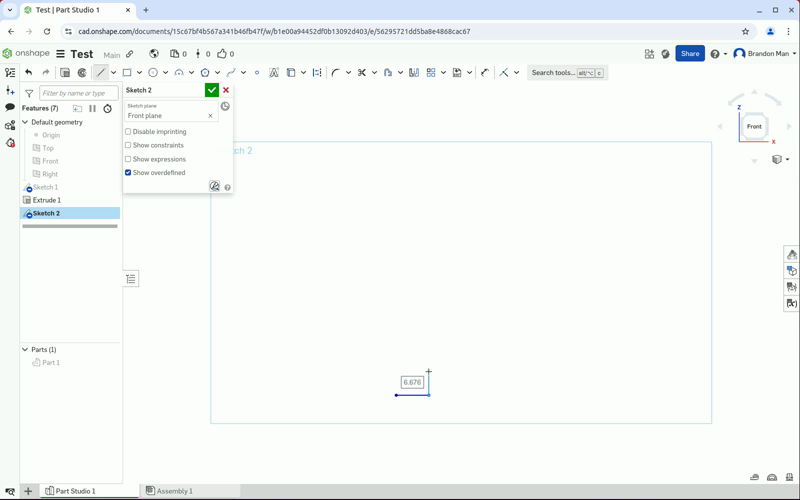
key_up(shift)
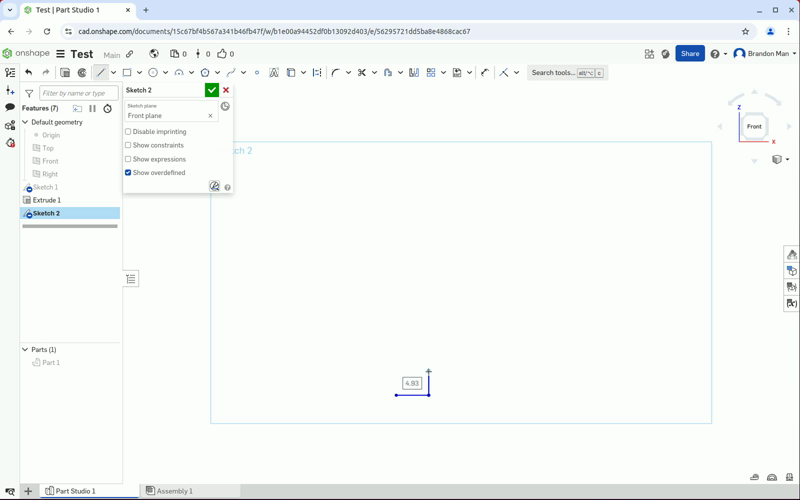
key_down(shift)
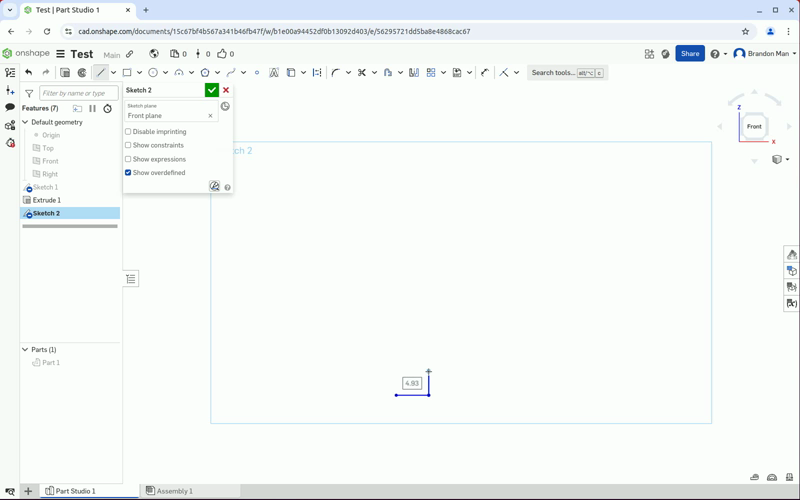
mouse_move(492, 371)
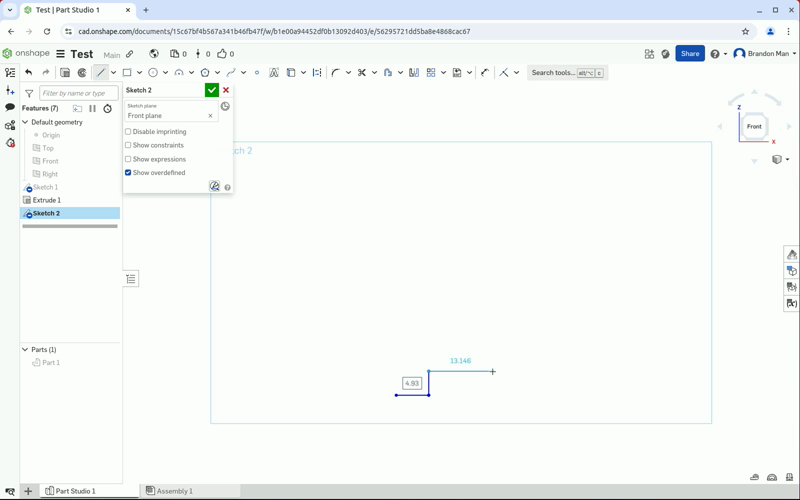
click(492, 371)
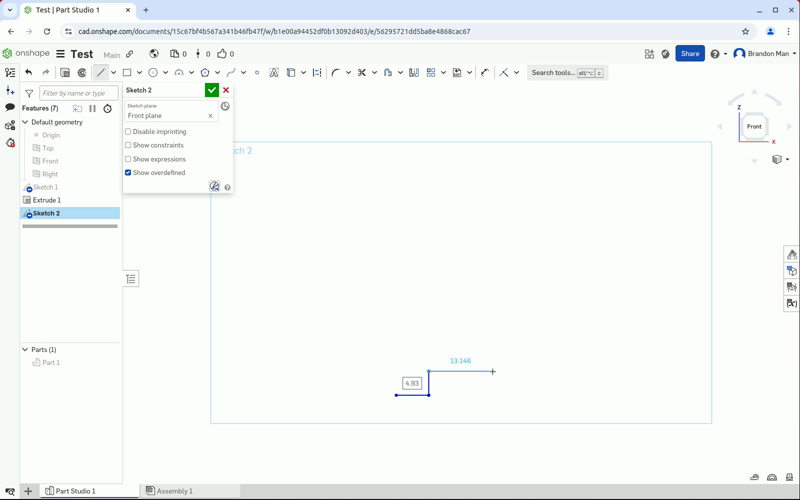
key_up(shift)
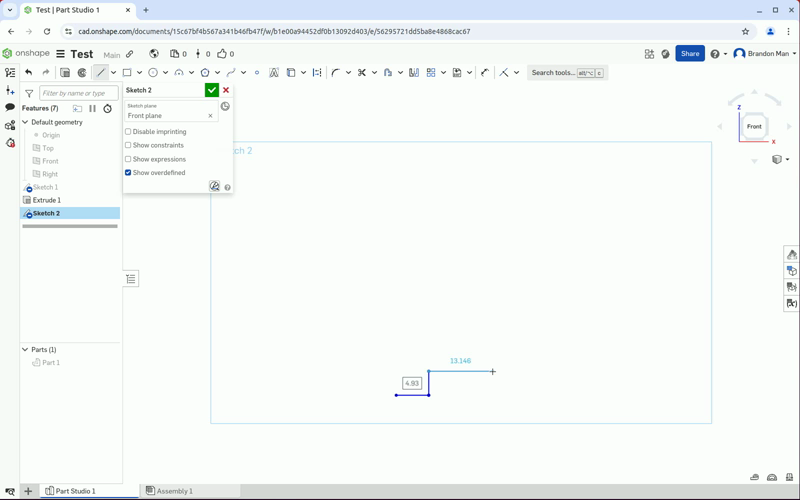
key_down(shift)
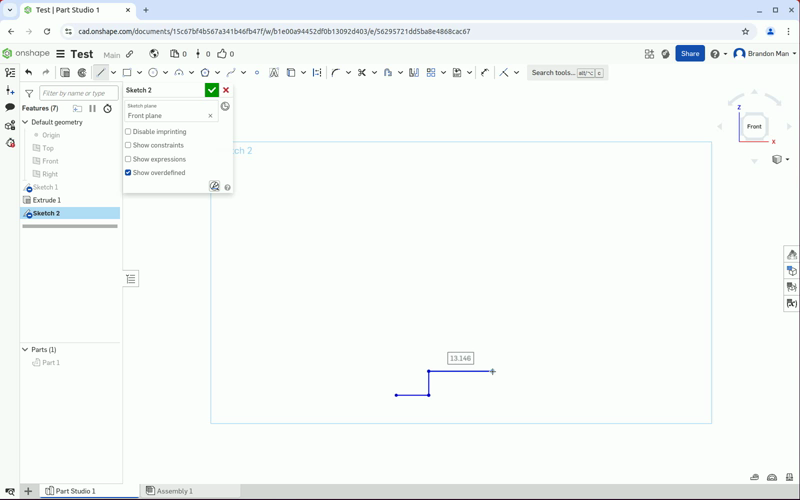
mouse_move(522, 371)
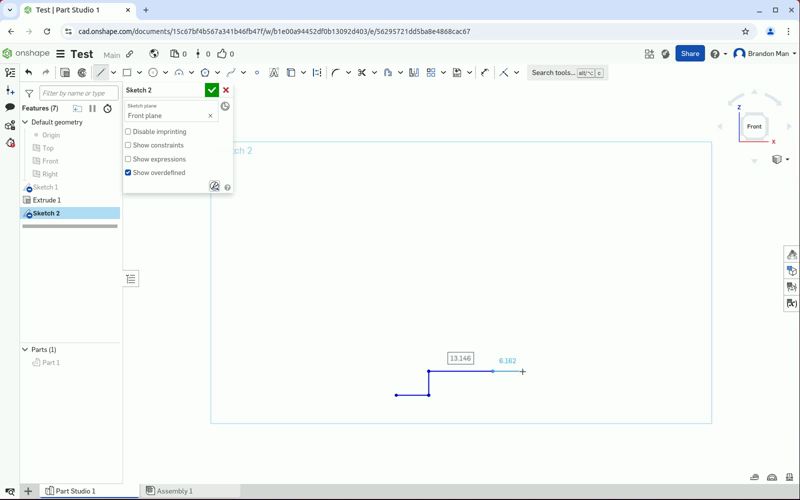
mouse_move(492, 395)
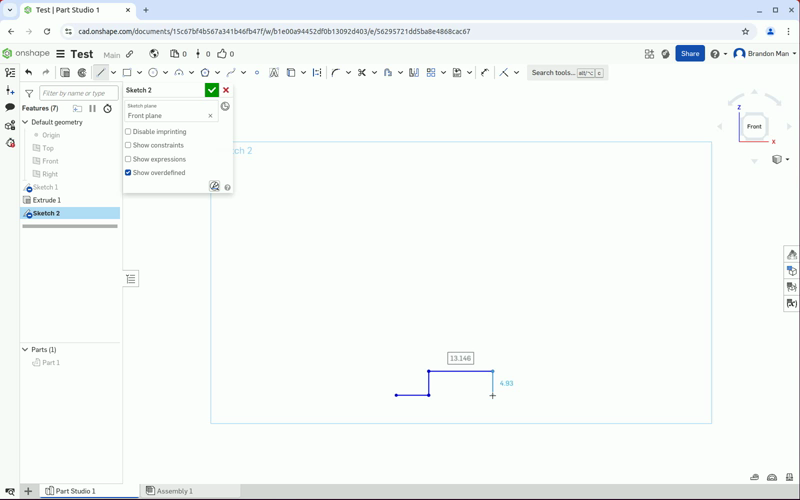
click(492, 395)
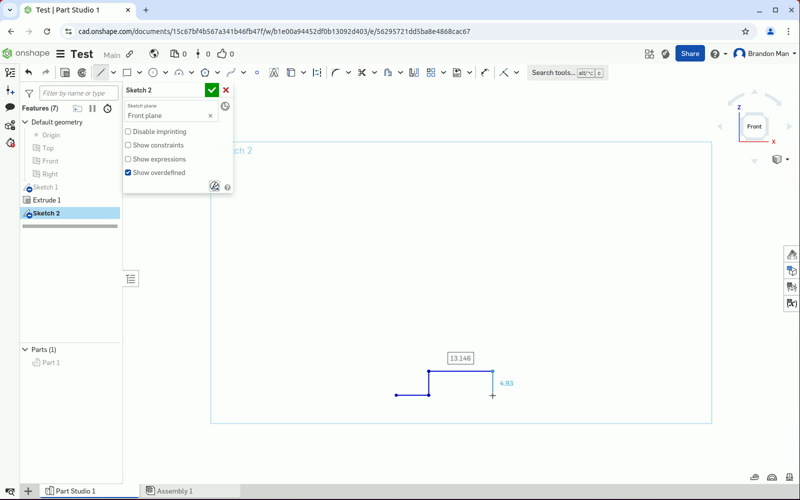
key_up(shift)
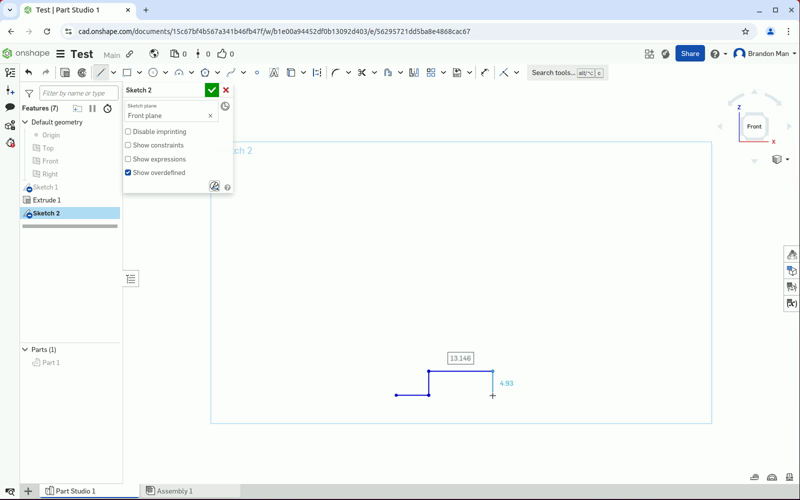
key_down(shift)
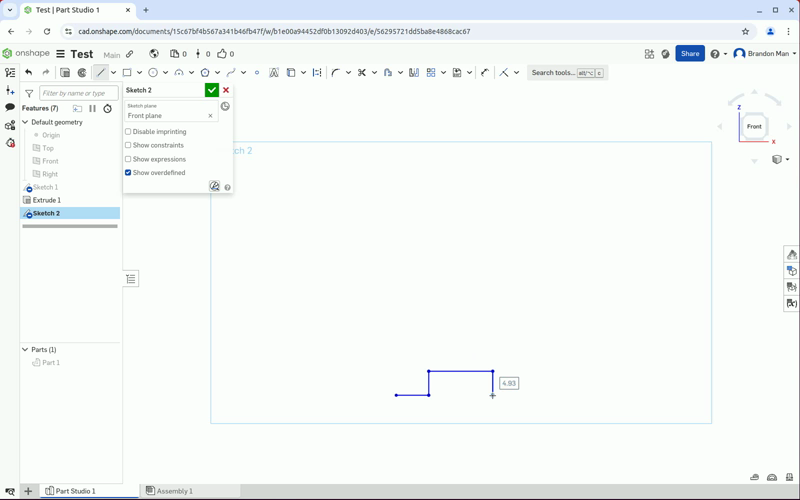
mouse_move(522, 395)
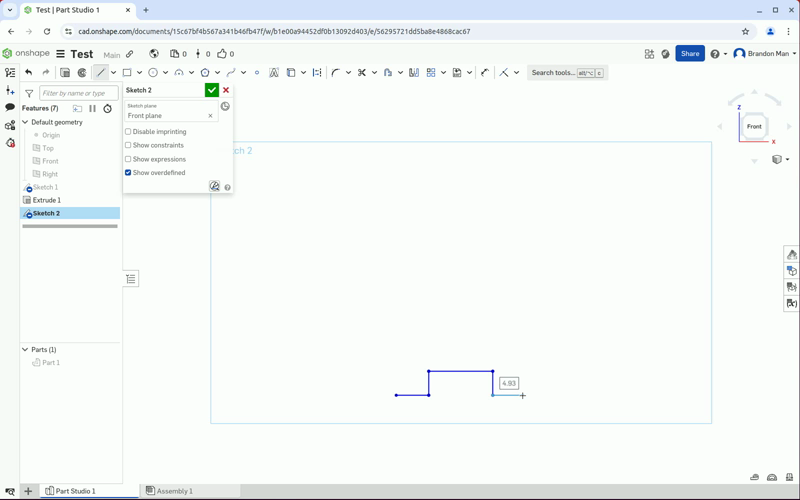
mouse_move(525, 395)
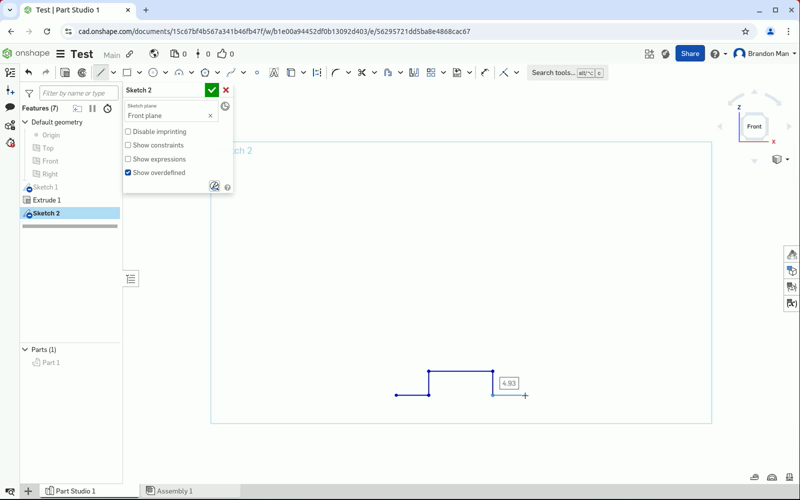
click(525, 395)
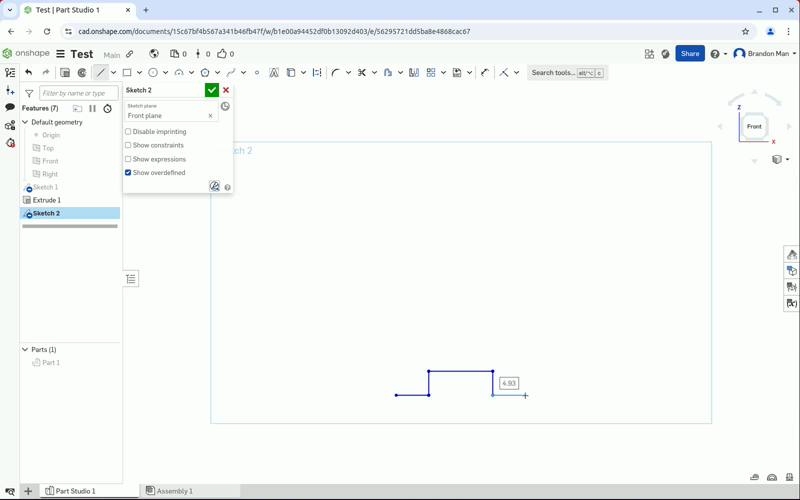
key_up(shift)
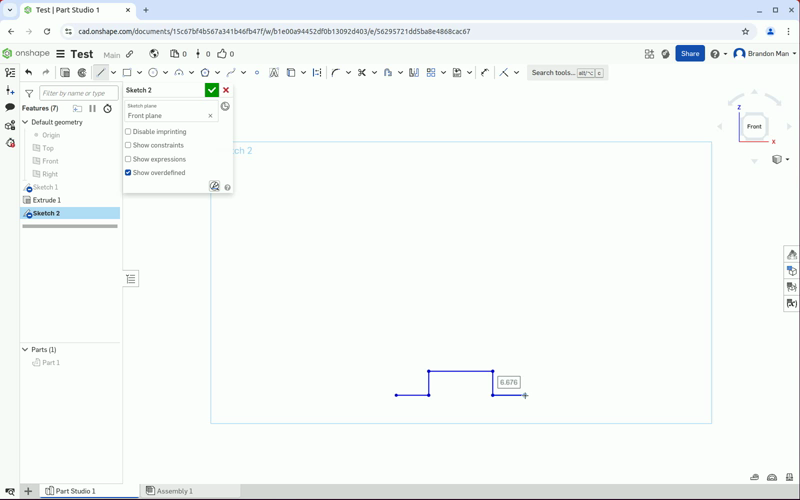
key_down(shift)
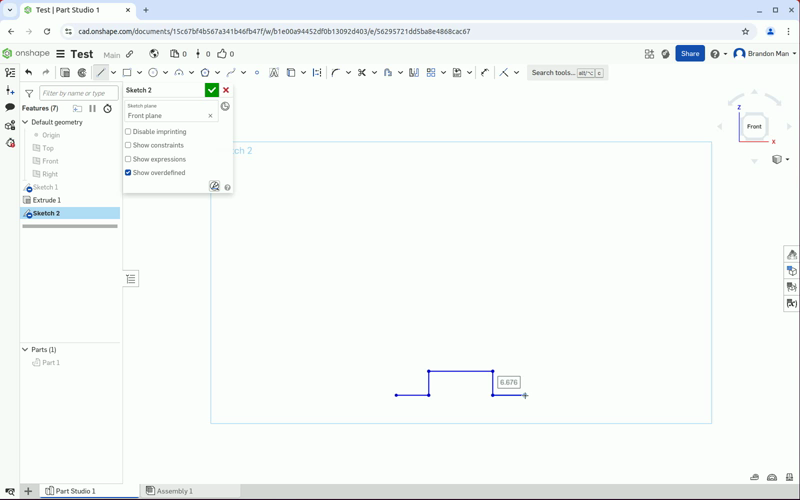
mouse_move(555, 395)
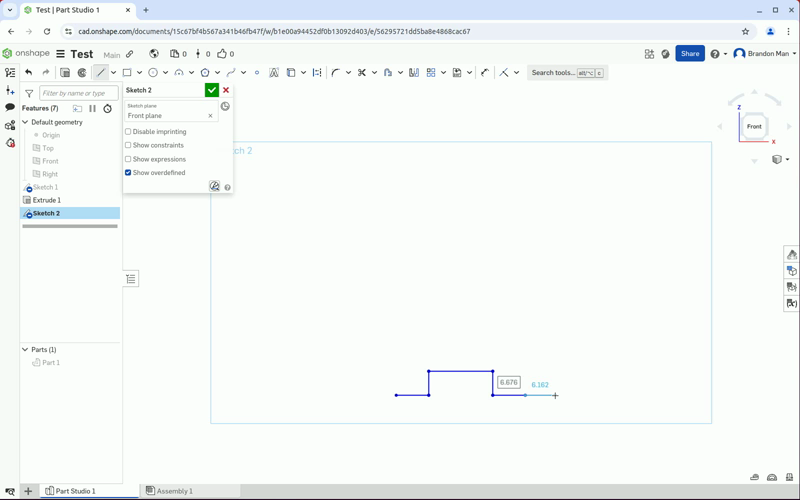
mouse_move(525, 346)
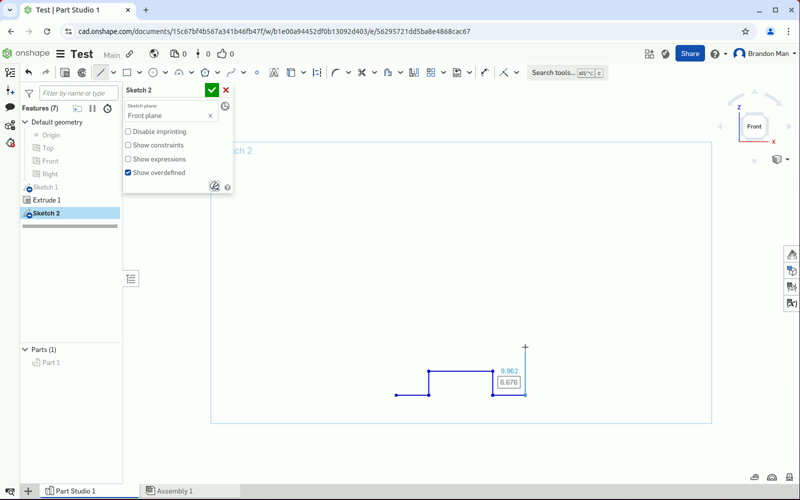
click(525, 346)
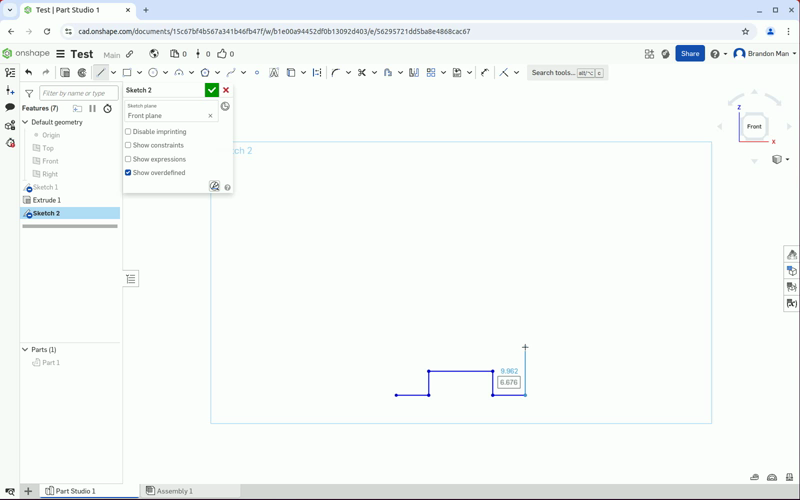
key_up(shift)
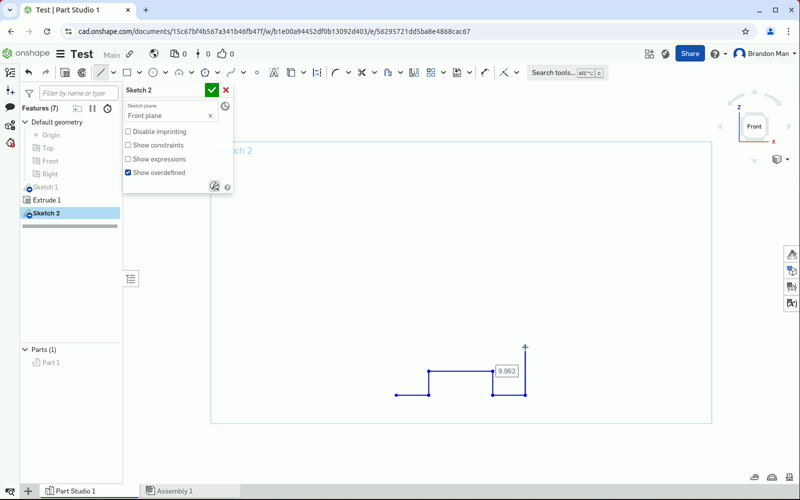
key_down(shift)
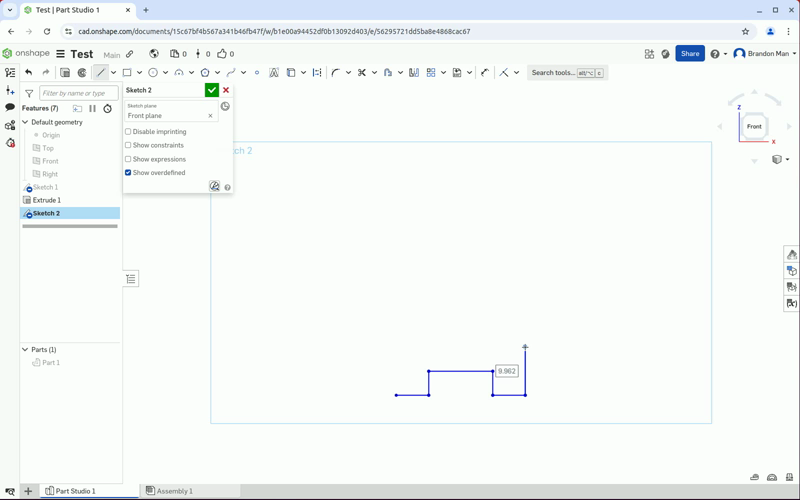
mouse_move(461, 346)
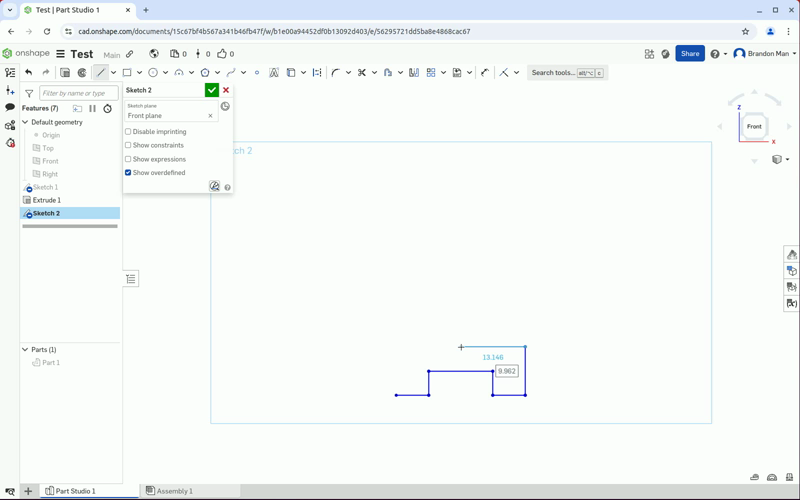
click(461, 346)
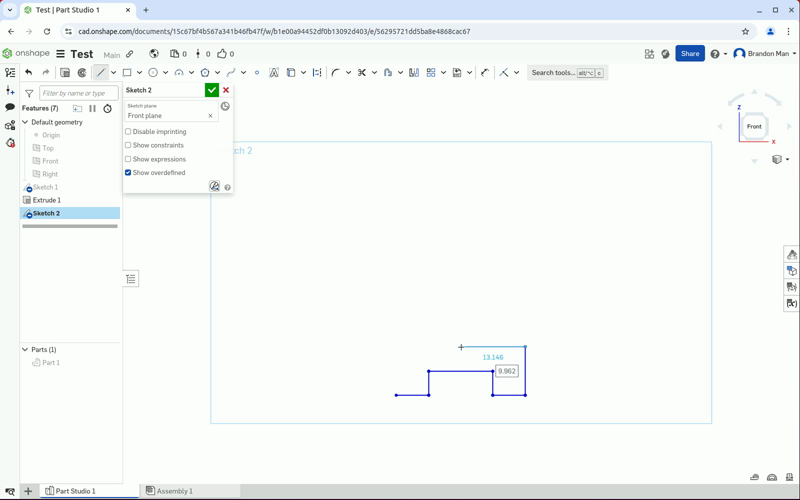
key_up(shift)
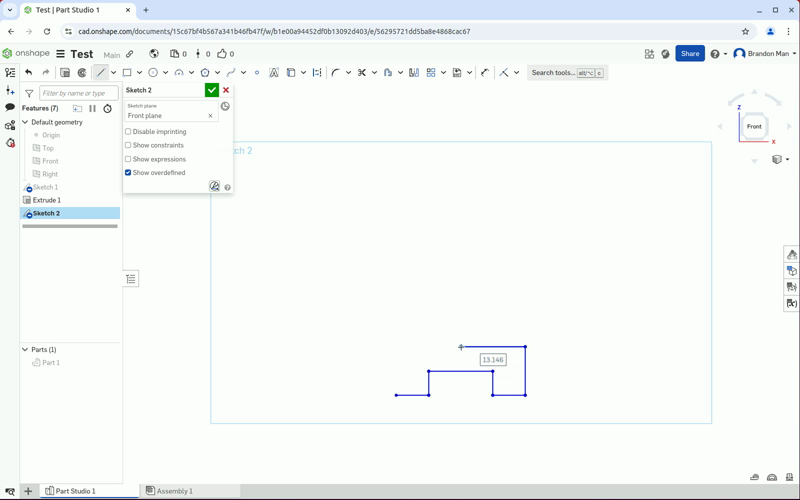
key_down(shift)
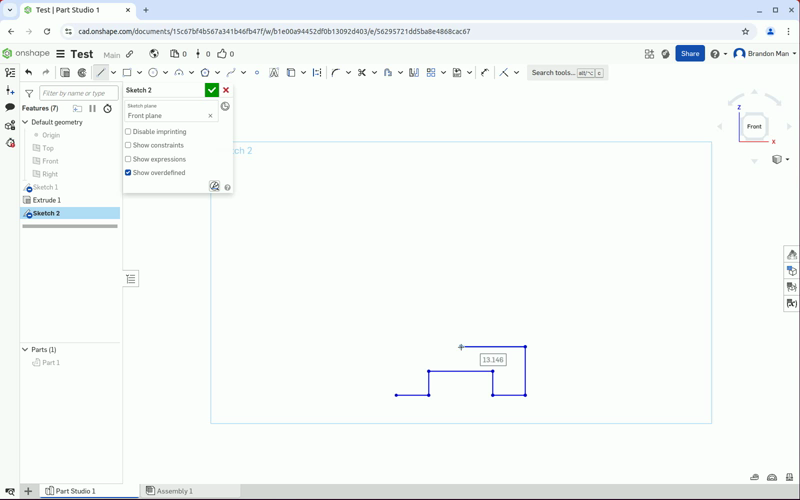
mouse_move(396, 346)
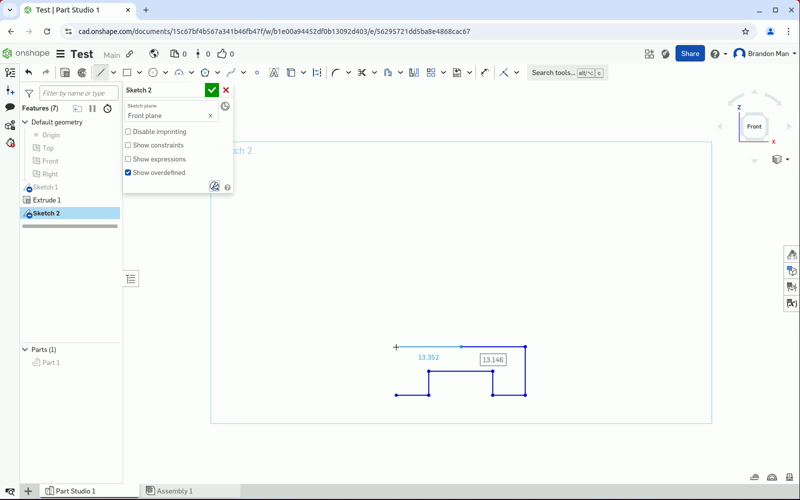
click(396, 346)
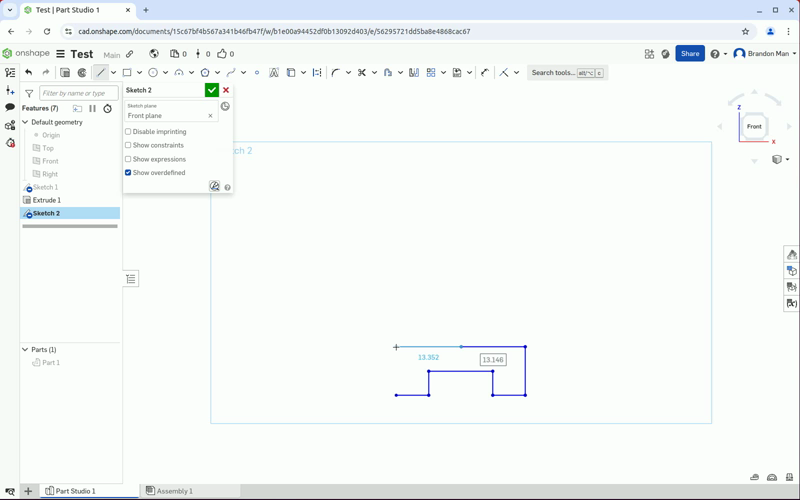
key_up(shift)
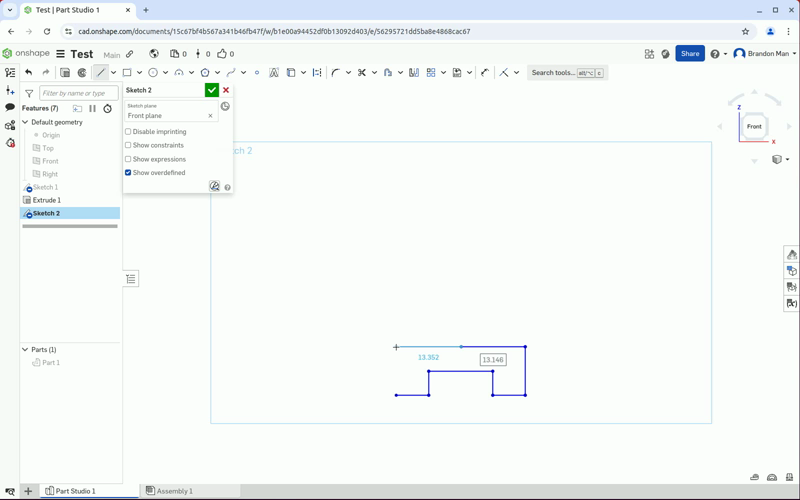
mouse_move(426, 346)
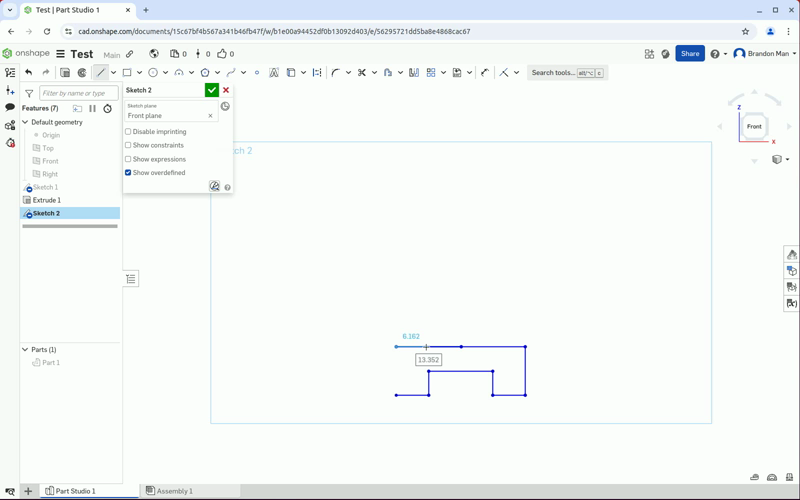
key_down(shift)
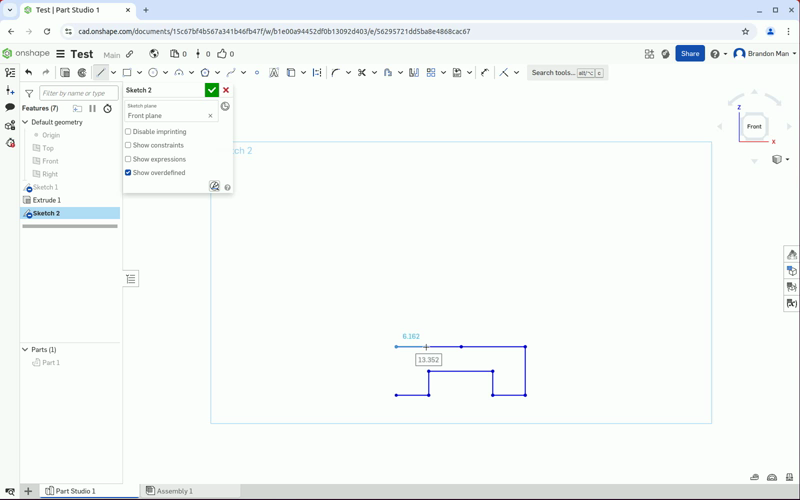
mouse_move(396, 395)
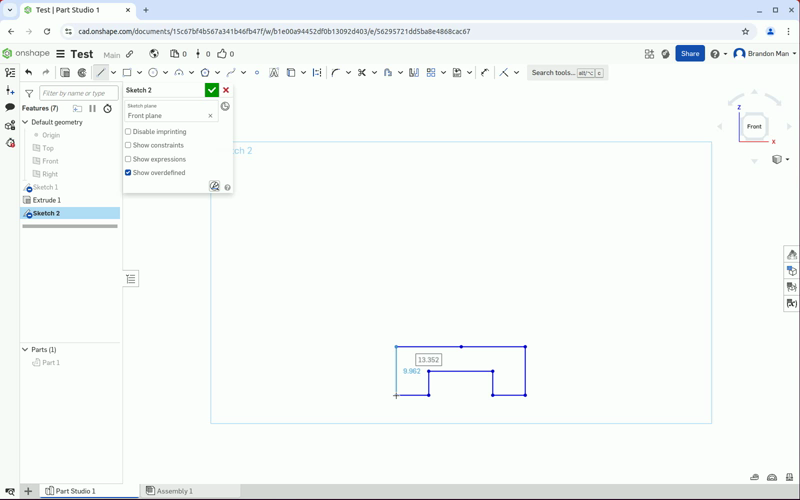
key_up(shift)
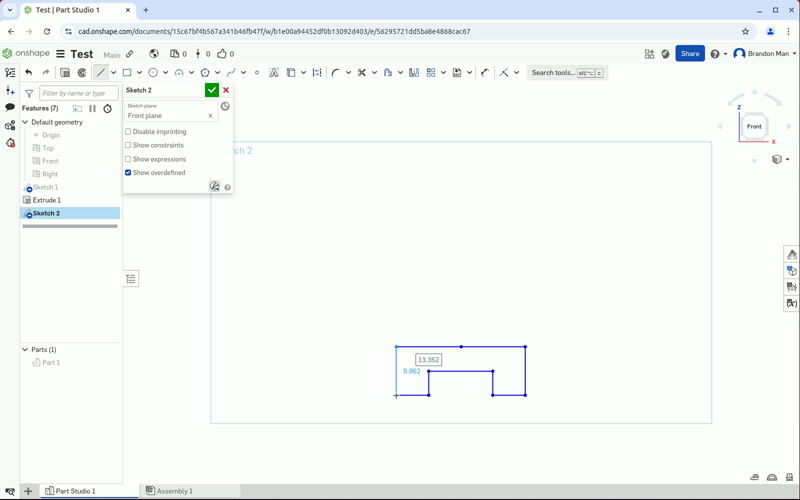
click(396, 395)
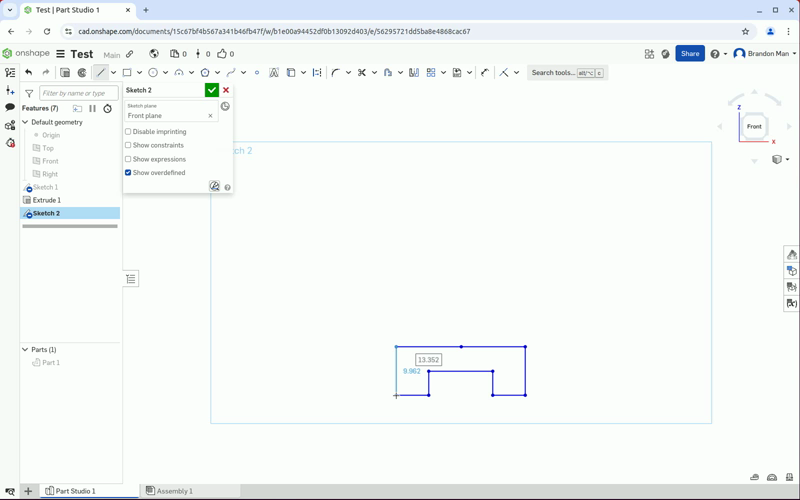
key(esc)
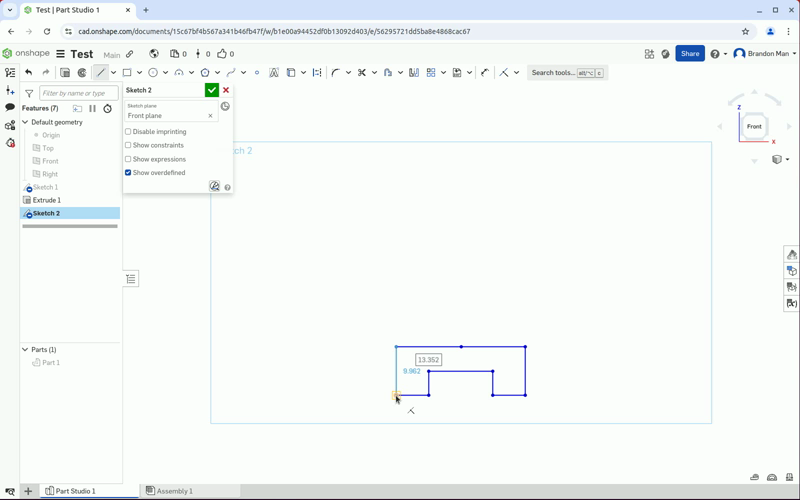
mouse_move(451, 367)
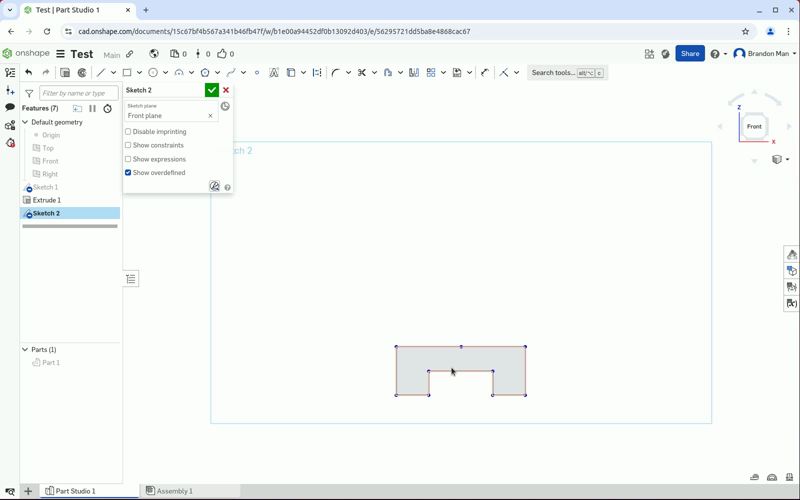
click(451, 367)
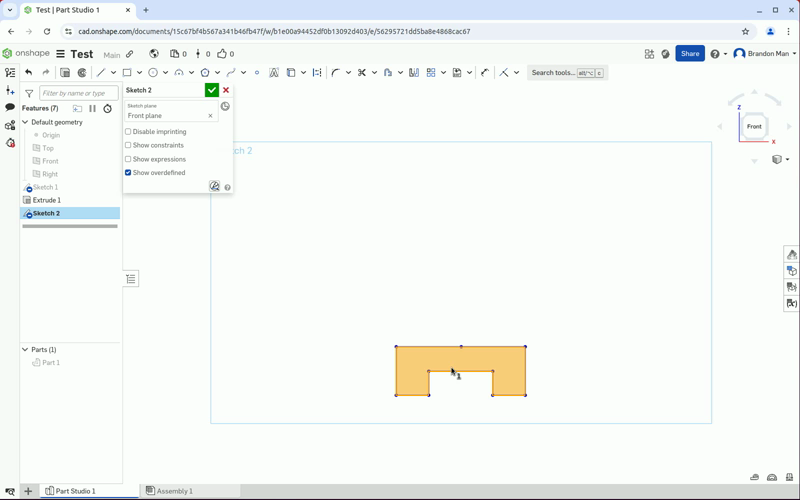
mouse_move(73, 352)
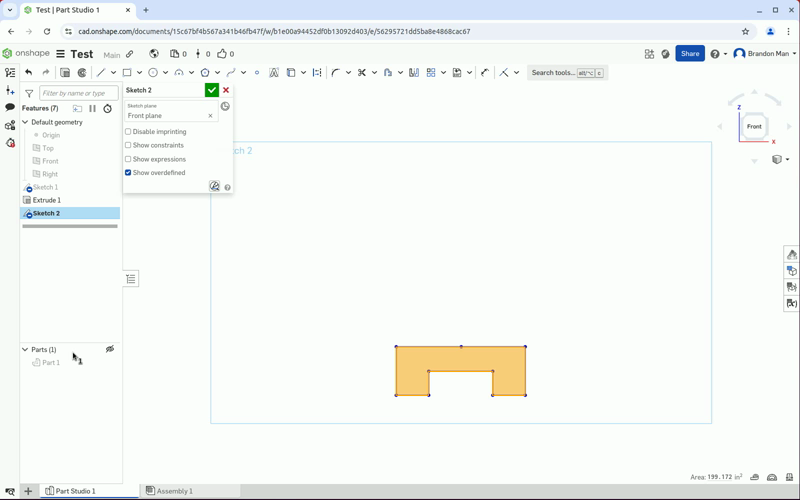
key(shift+y)
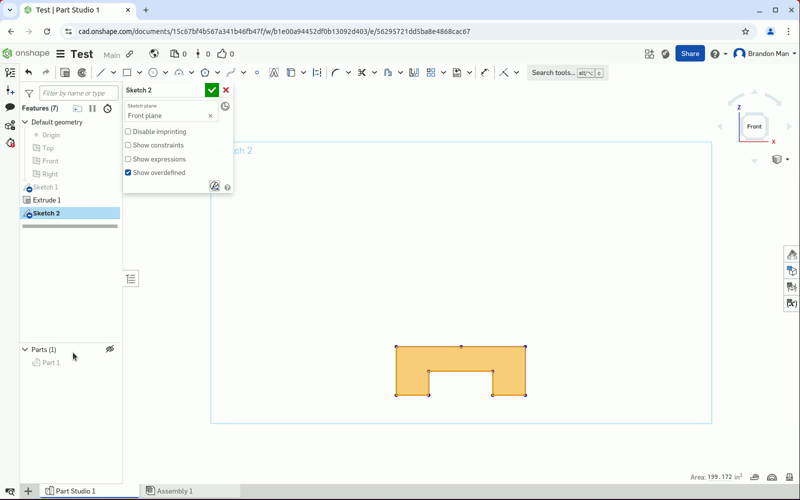
key(shift+e)
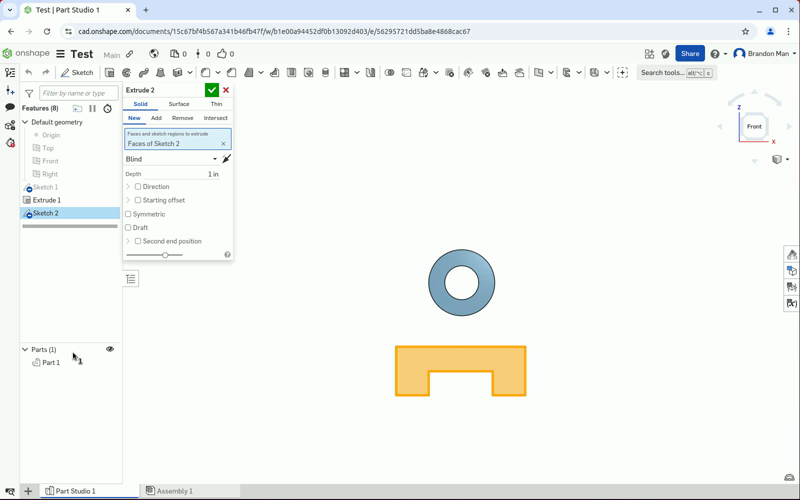
mouse_move(143, 106)
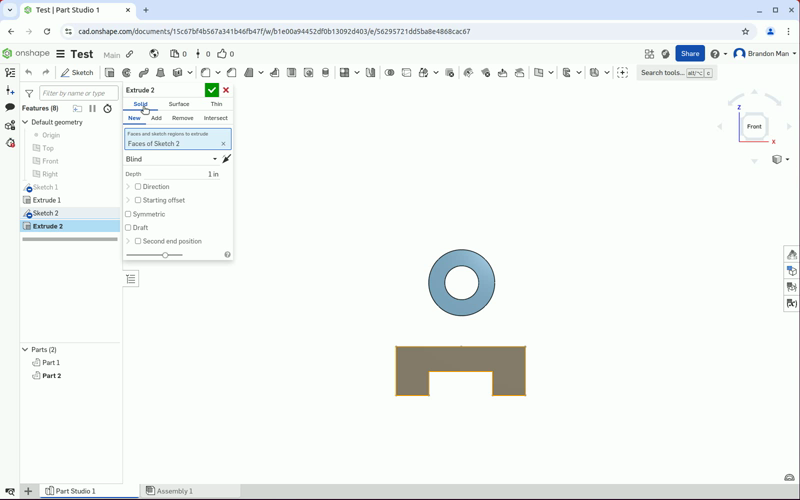
click(143, 106)
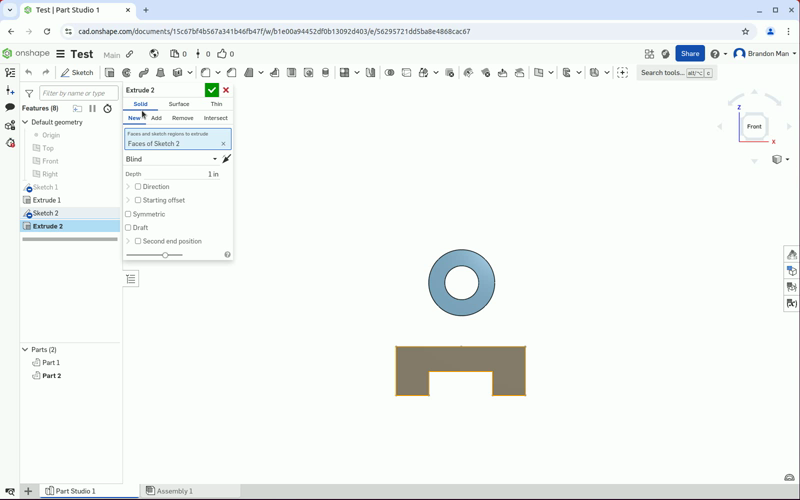
mouse_move(137, 120)
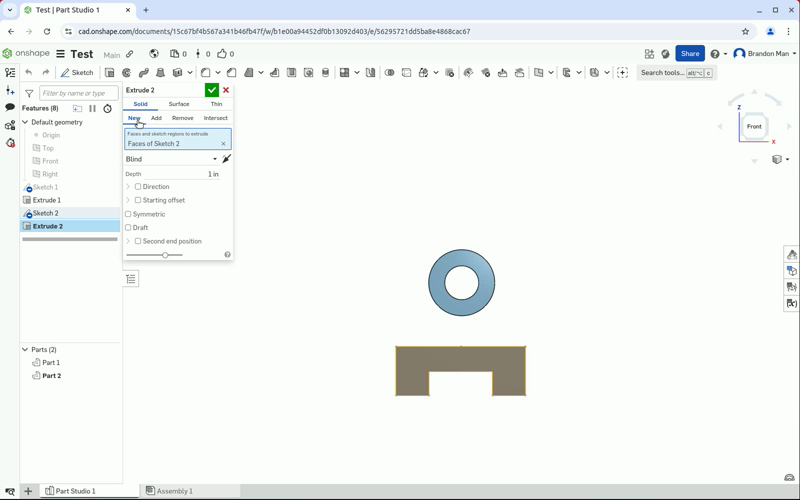
click(137, 120)
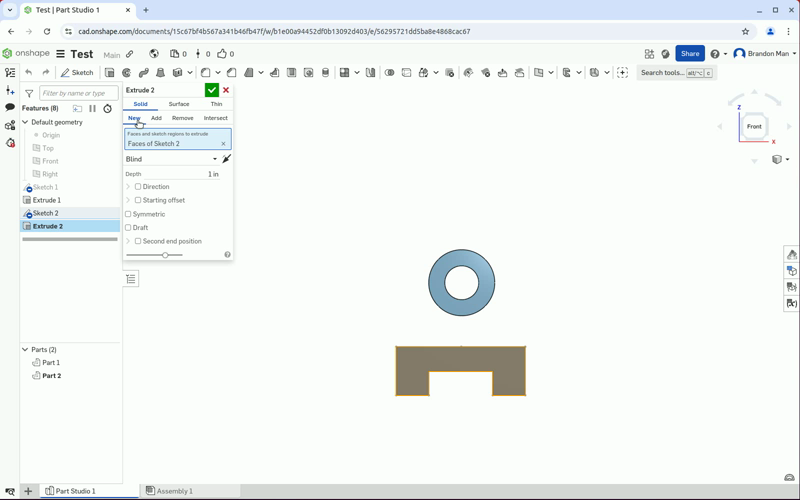
key(tab, 4)
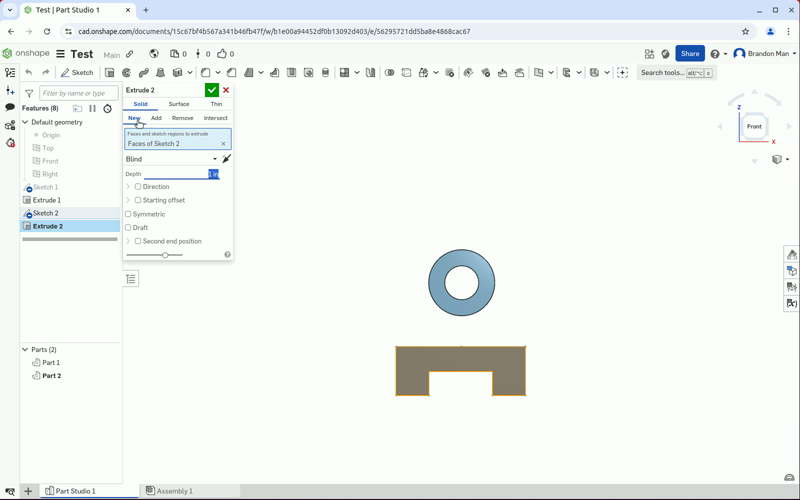
text(13.239)
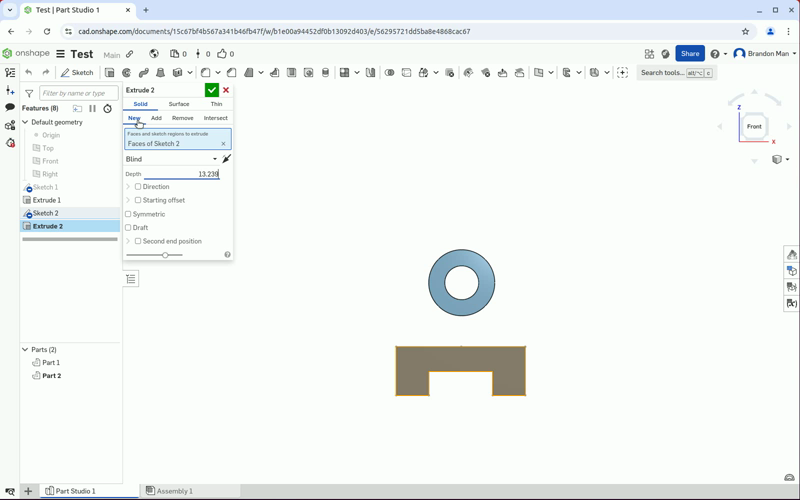
key(enter)
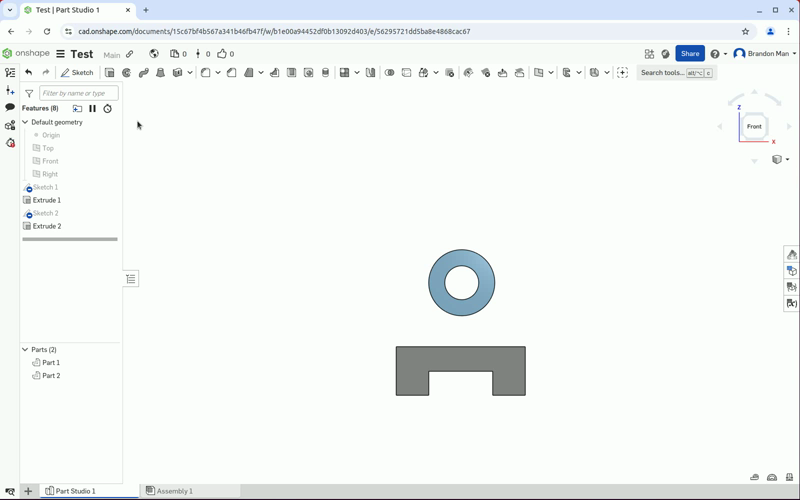
key(shift+h)
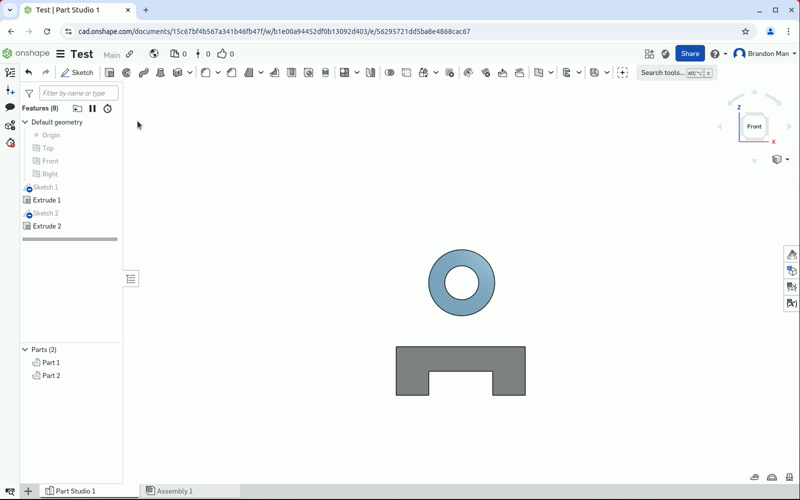
key(shift+h)
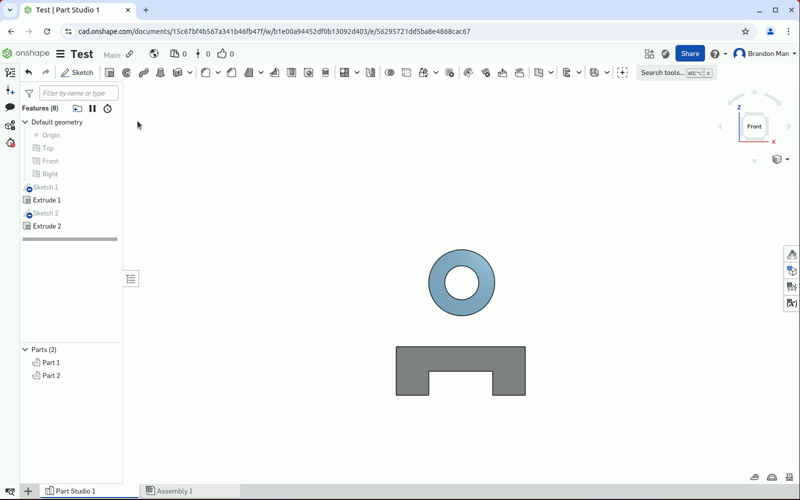
mouse_move(73, 189)
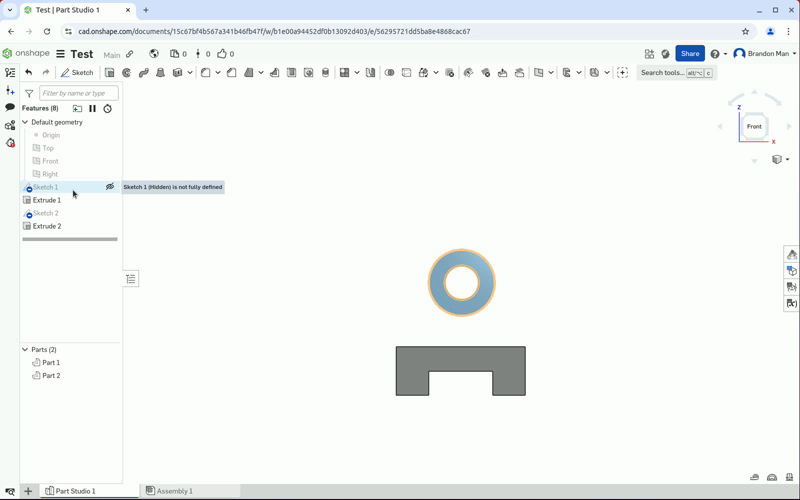
click(73, 189)
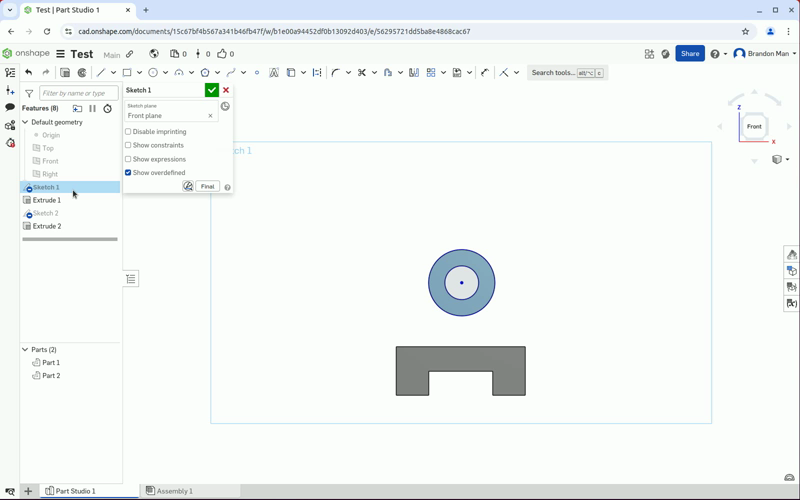
mouse_move(229, 92)
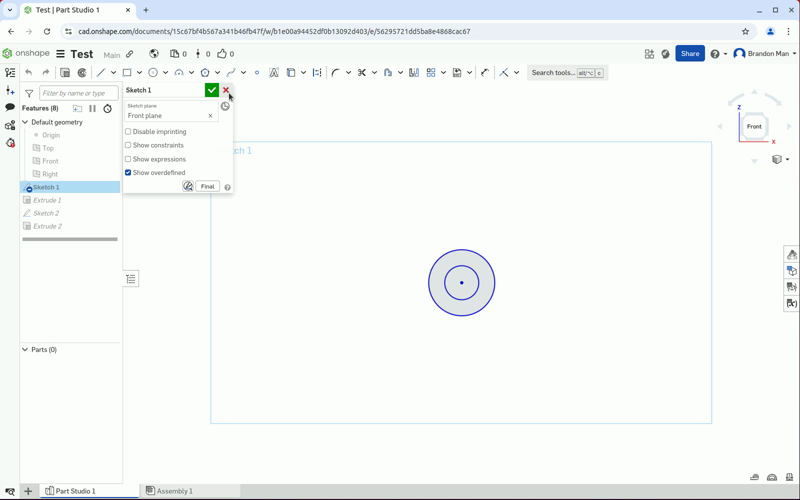
click(229, 92)
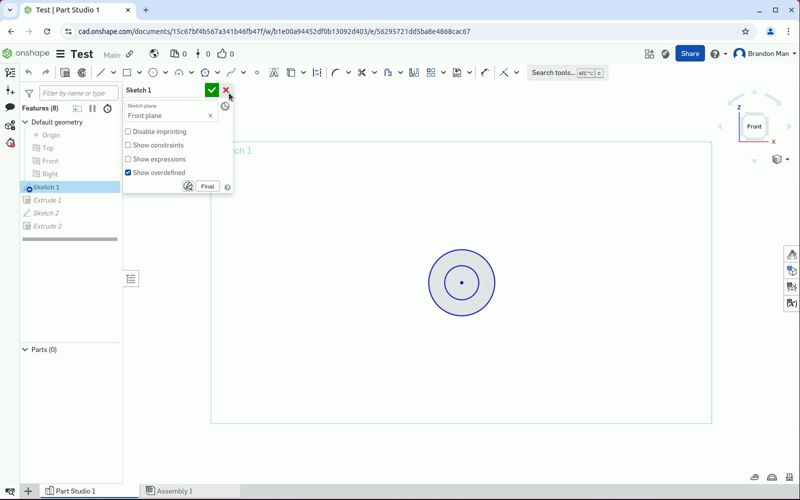
key(shift+s)
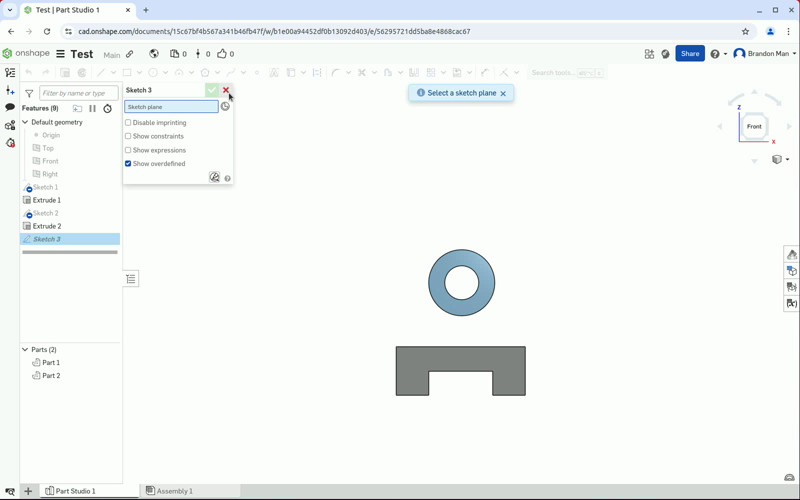
mouse_move(73, 163)
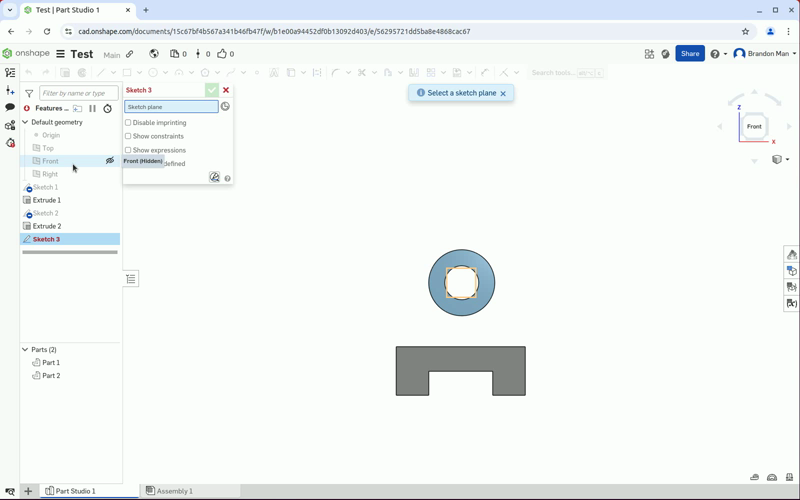
click(73, 163)
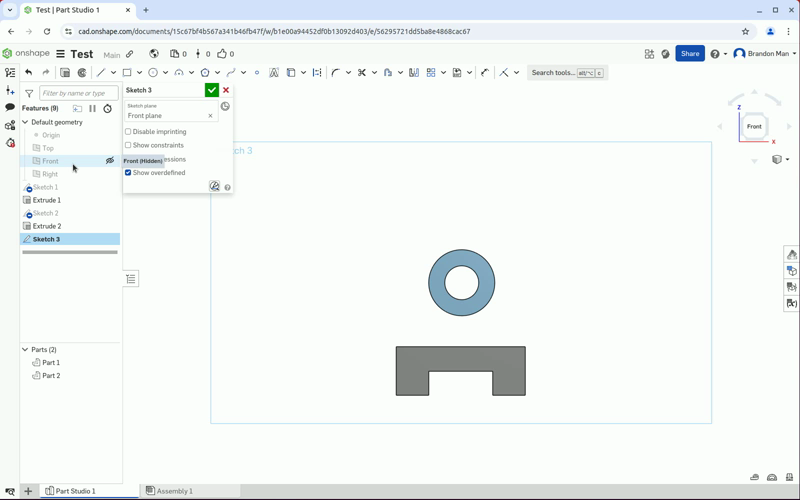
mouse_move(73, 352)
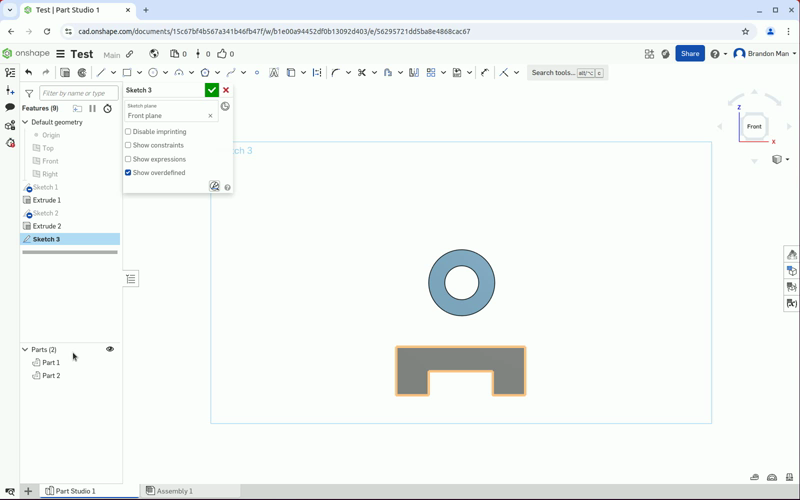
key(y)
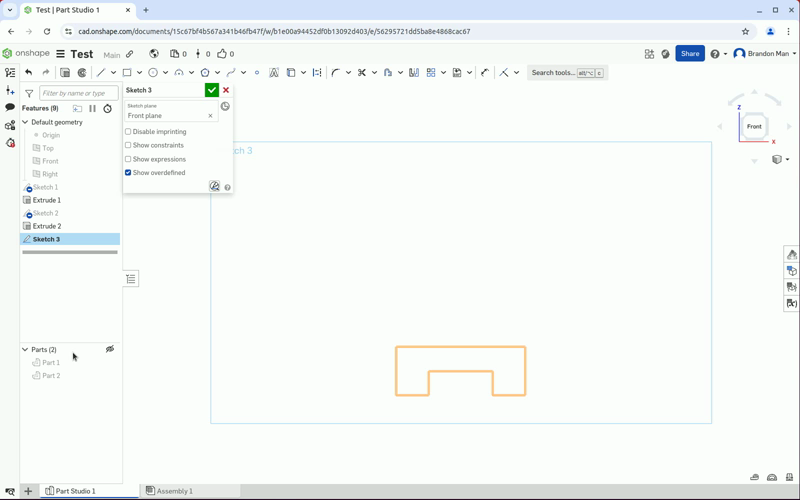
key(c)
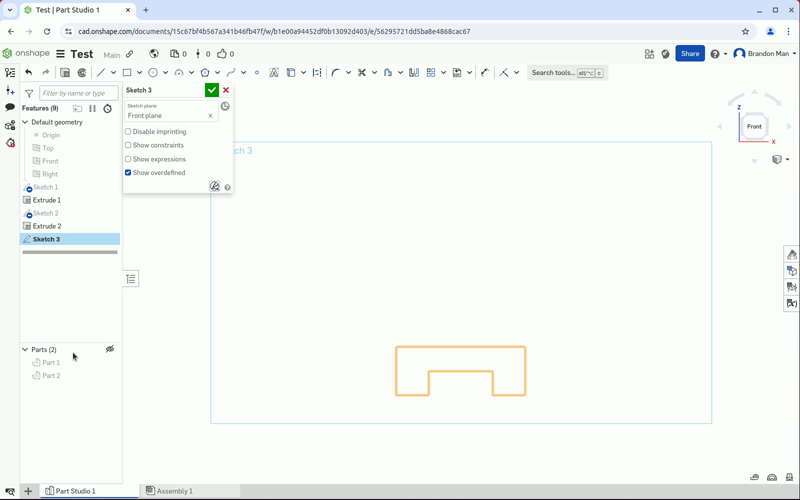
key_down(shift)
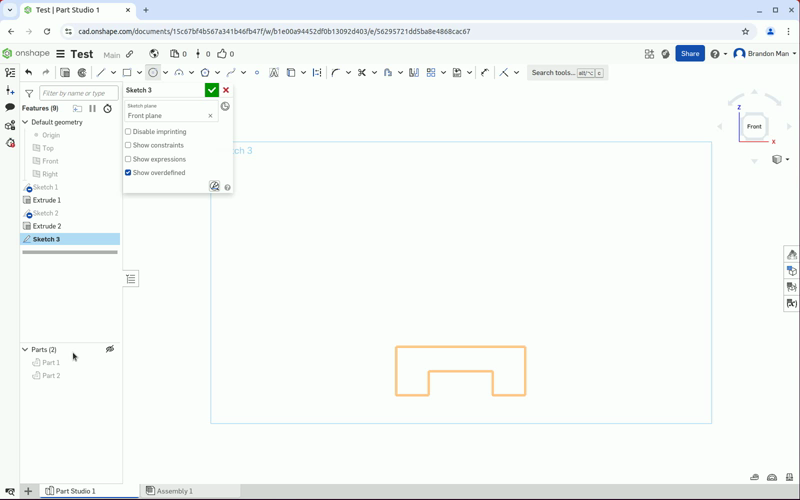
mouse_move(461, 282)
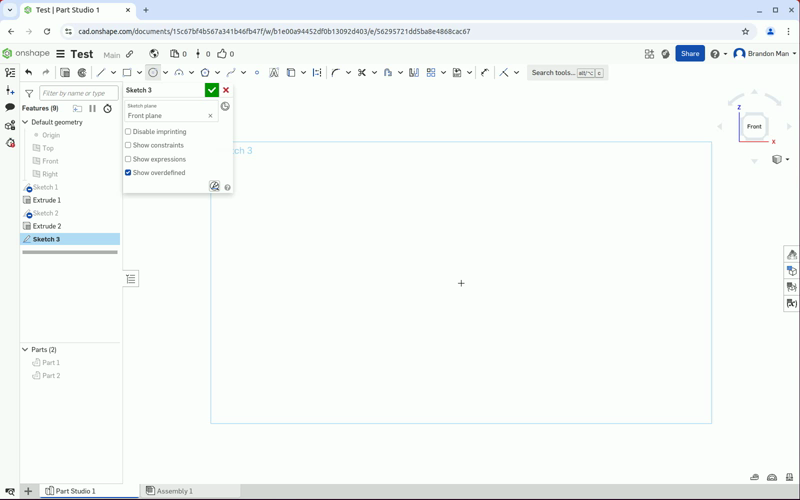
click(461, 282)
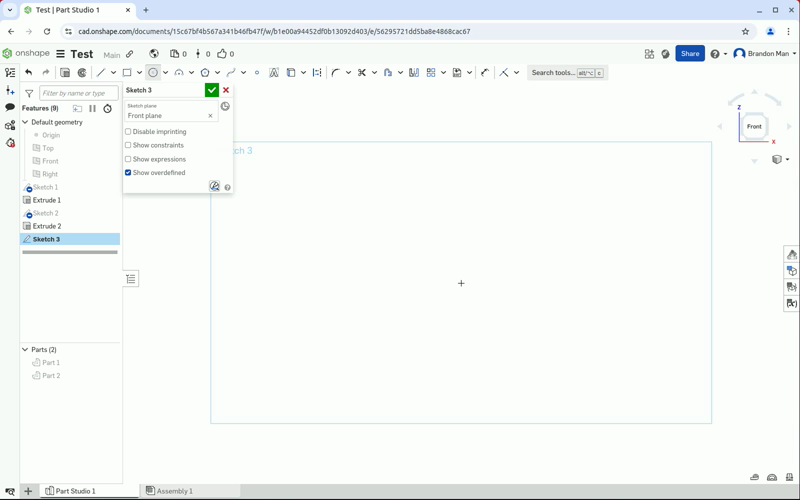
key_up(shift)
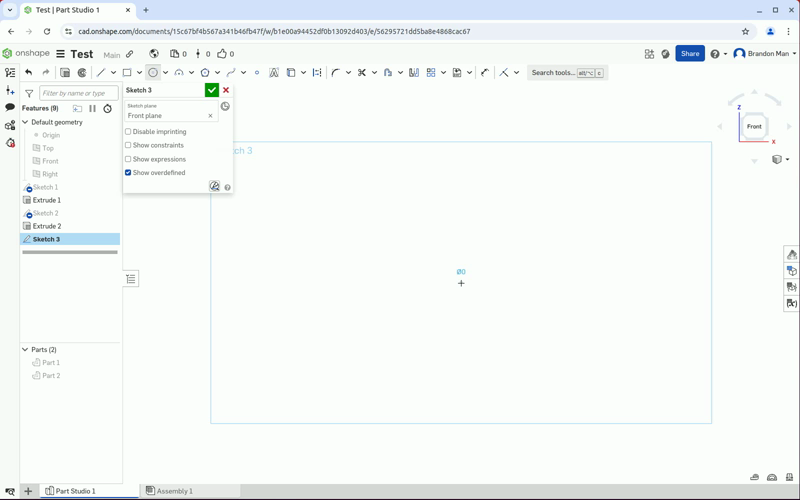
mouse_move(526, 282)
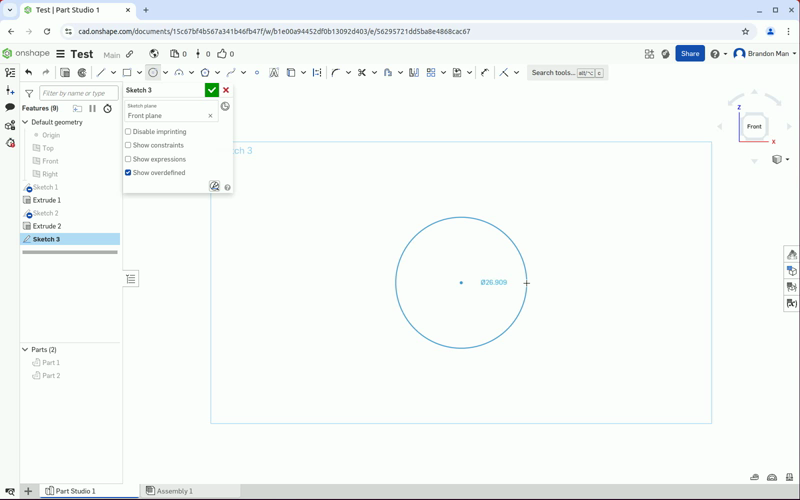
click(526, 282)
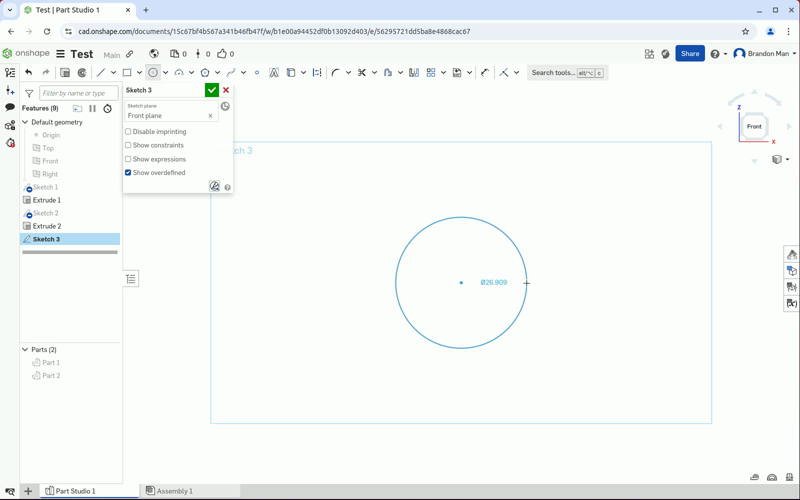
key(esc)
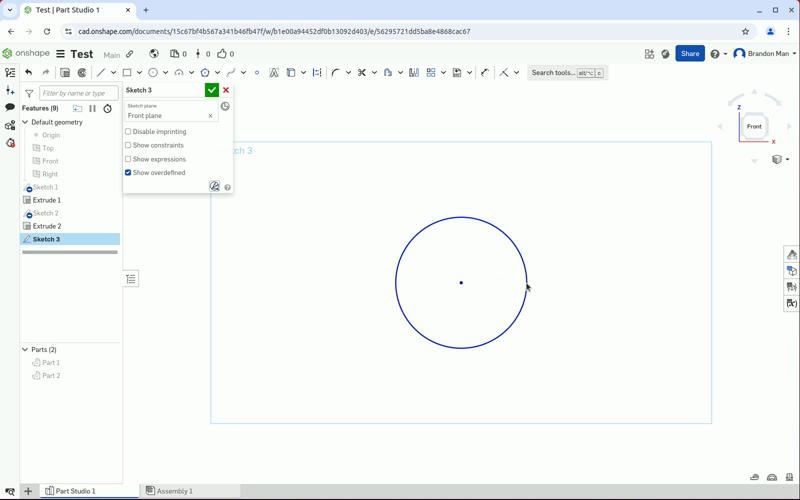
key(c)
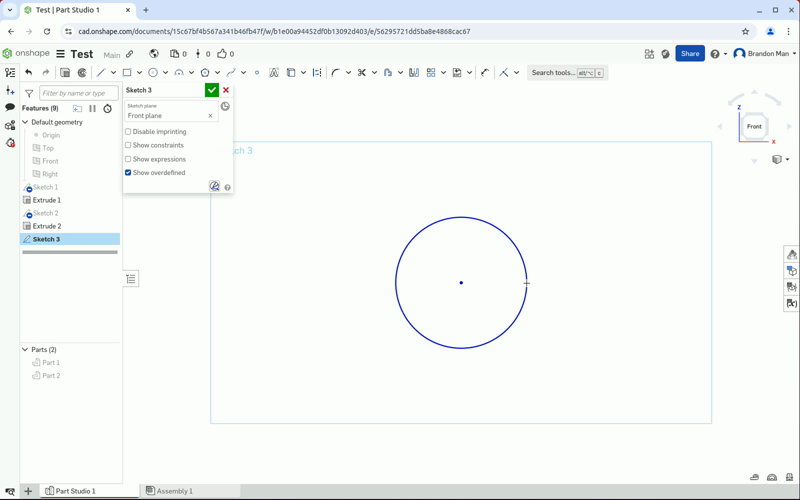
key_down(shift)
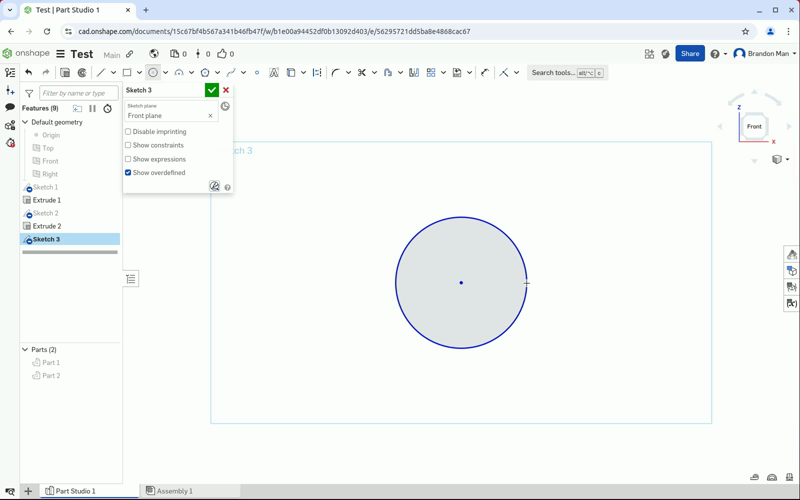
mouse_move(461, 282)
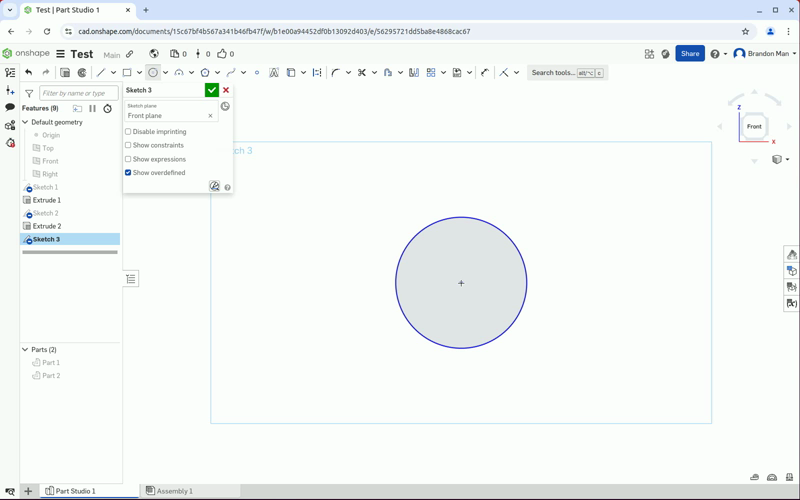
click(461, 282)
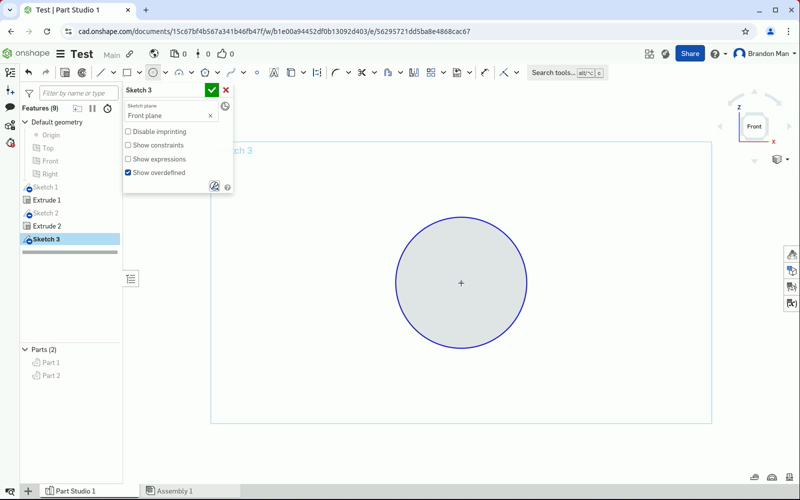
key_up(shift)
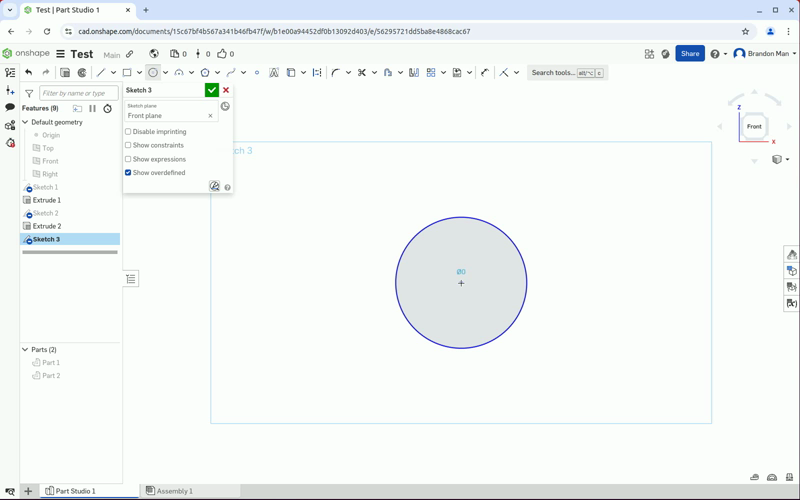
mouse_move(493, 282)
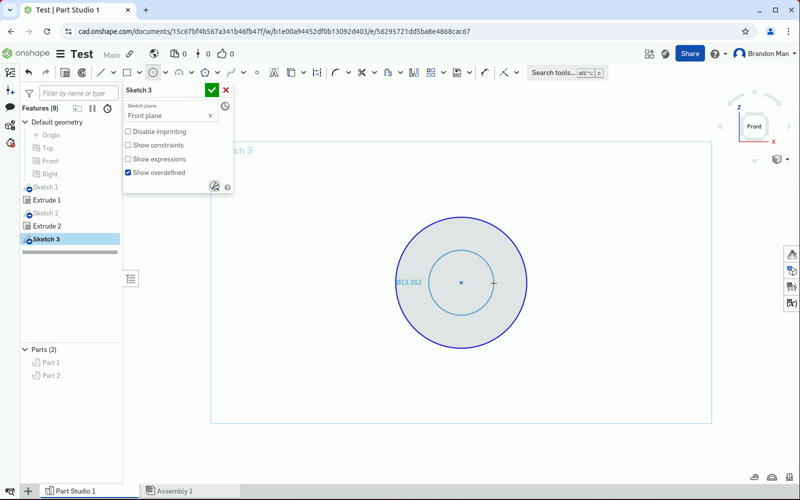
click(493, 282)
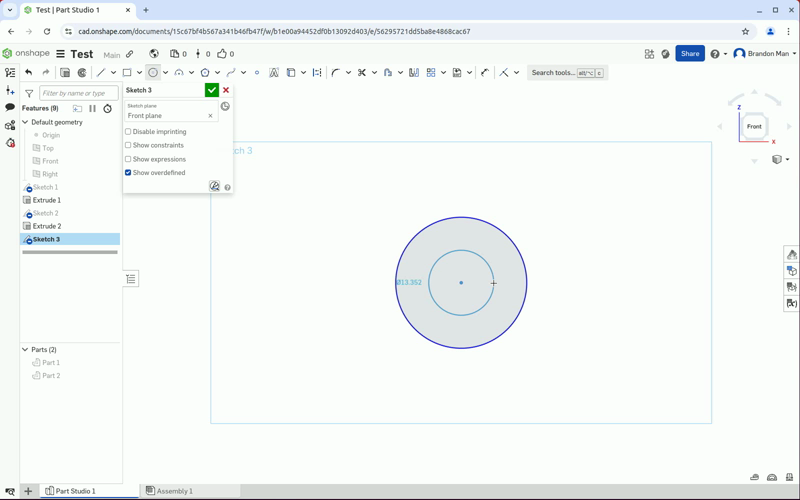
key(esc)
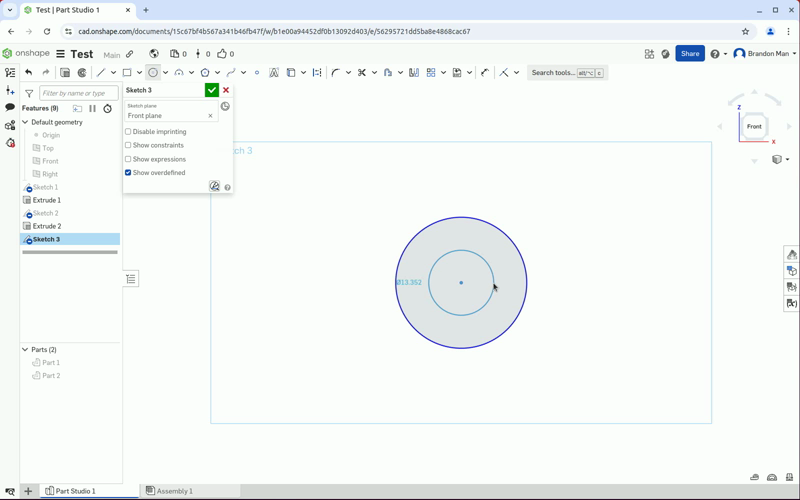
mouse_move(420, 318)
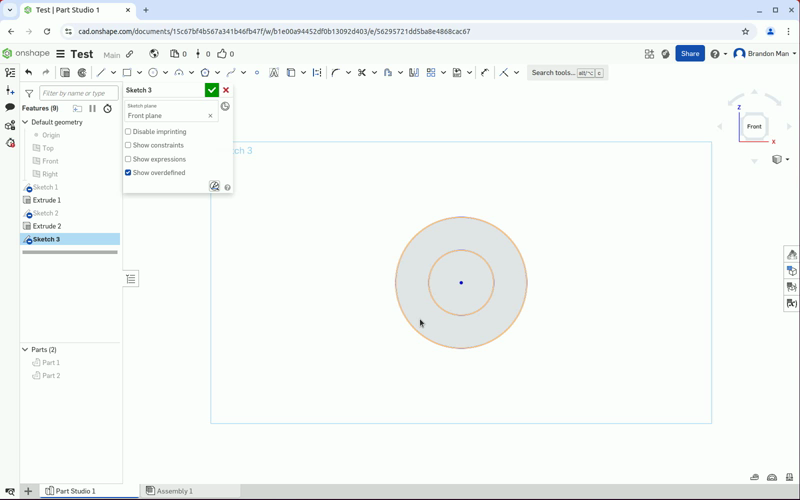
click(420, 318)
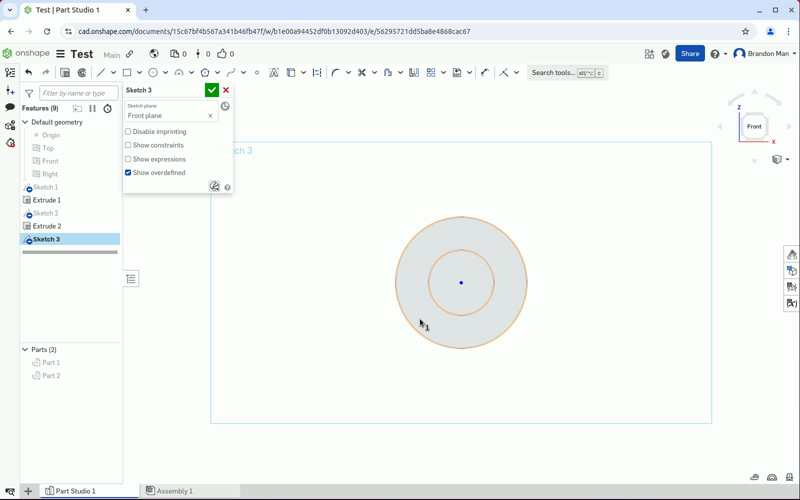
mouse_move(73, 352)
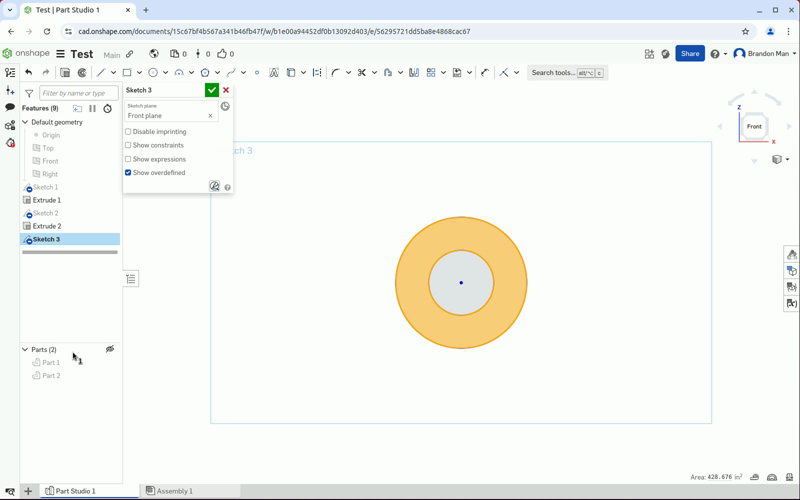
key(shift+y)
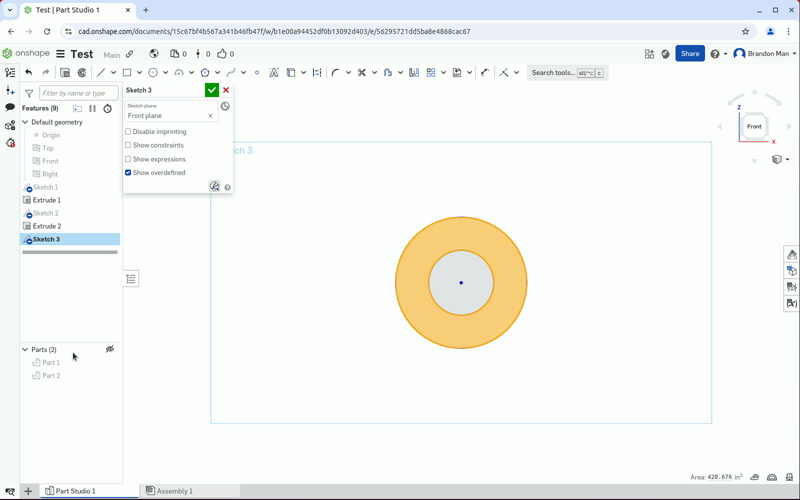
key(shift+e)
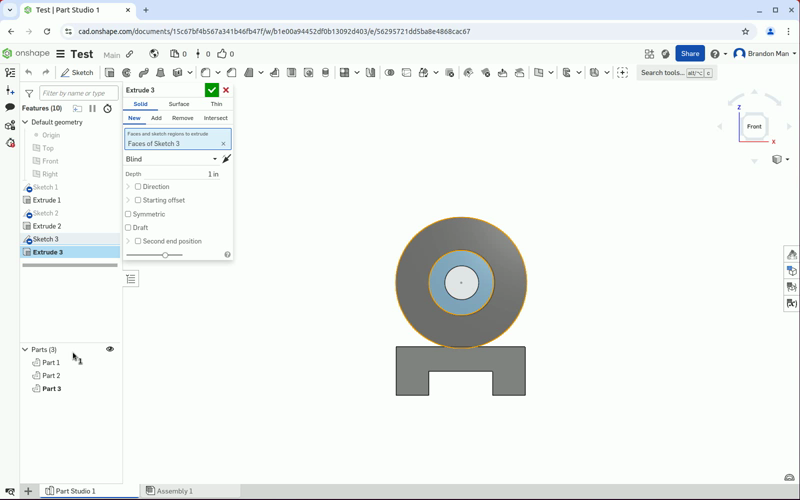
mouse_move(143, 106)
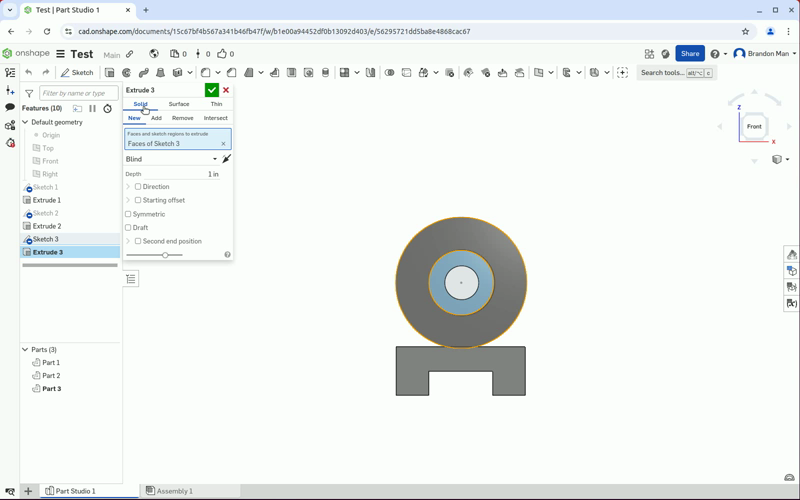
click(143, 106)
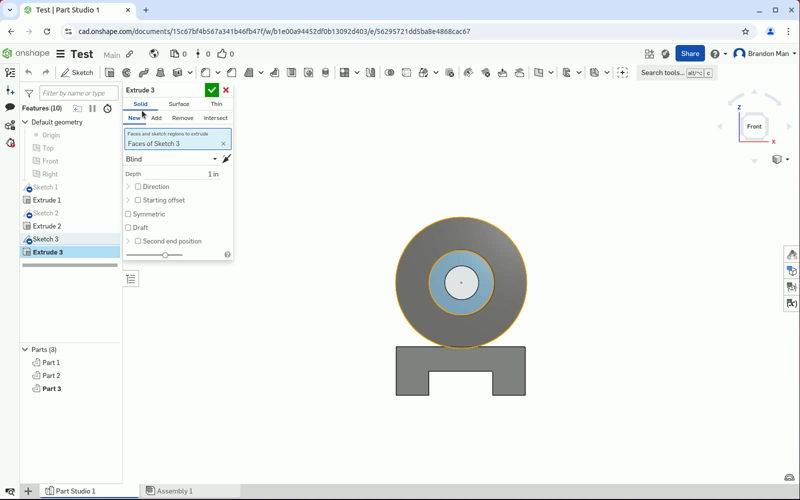
mouse_move(137, 120)
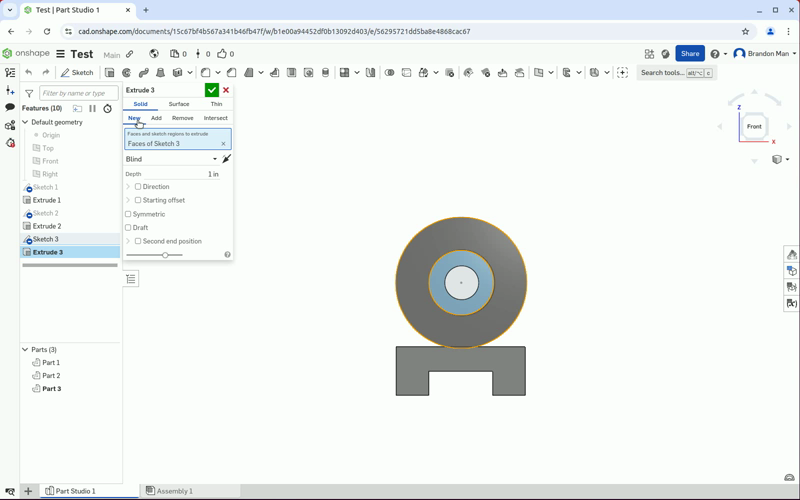
click(137, 120)
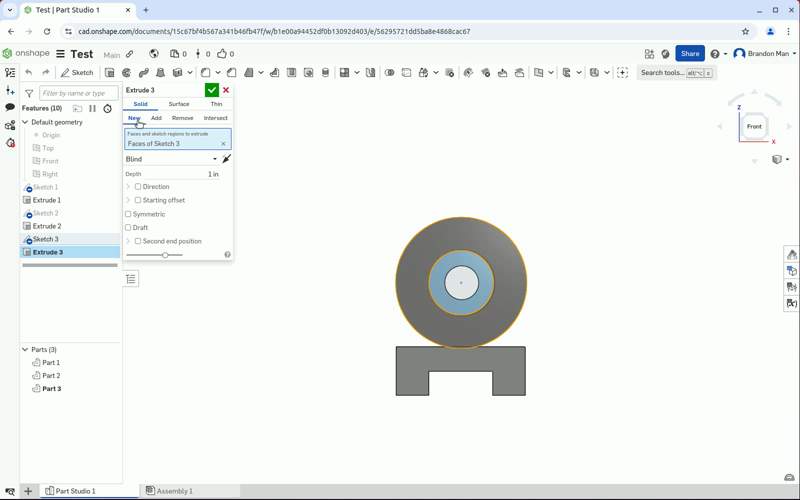
key(tab, 4)
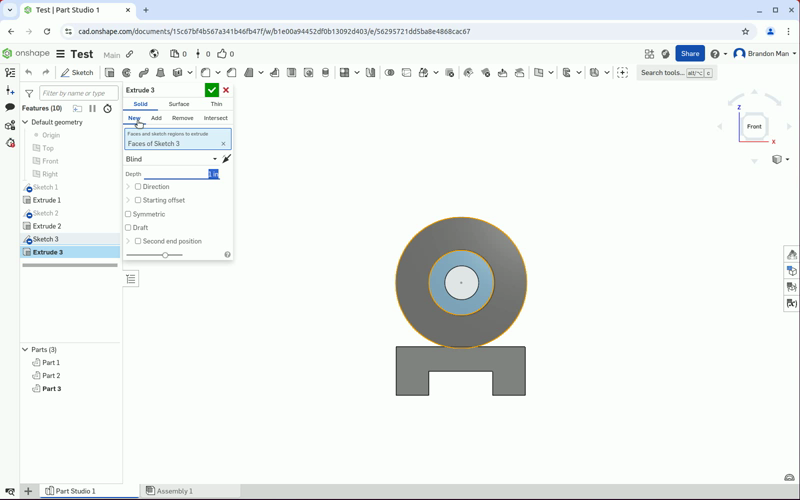
text(3.851)
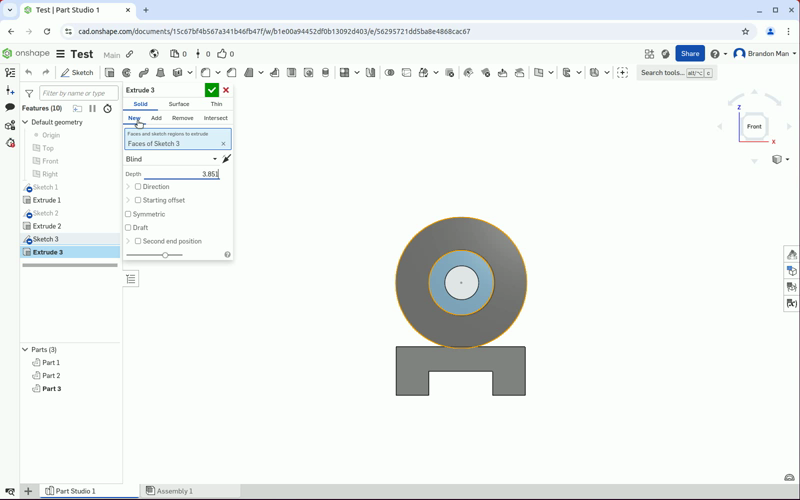
key(enter)
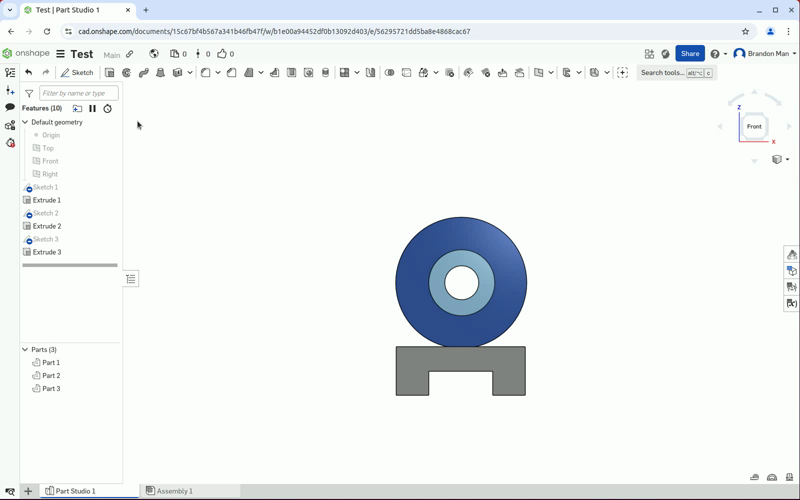
key(shift+h)
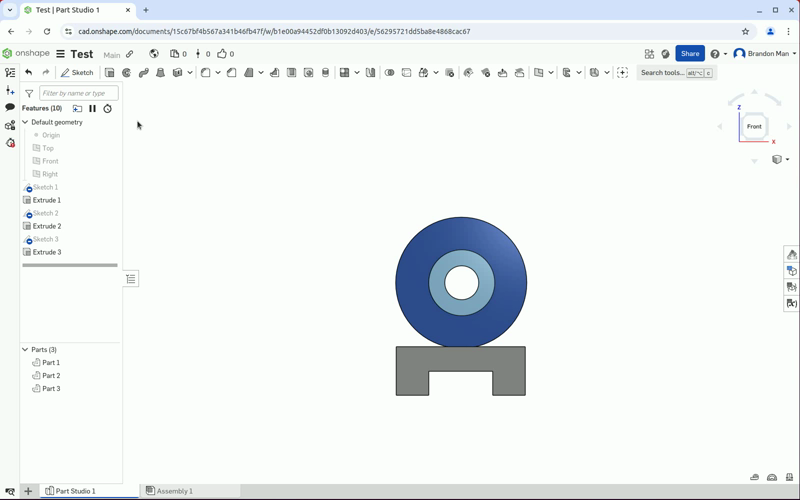
key(shift+h)
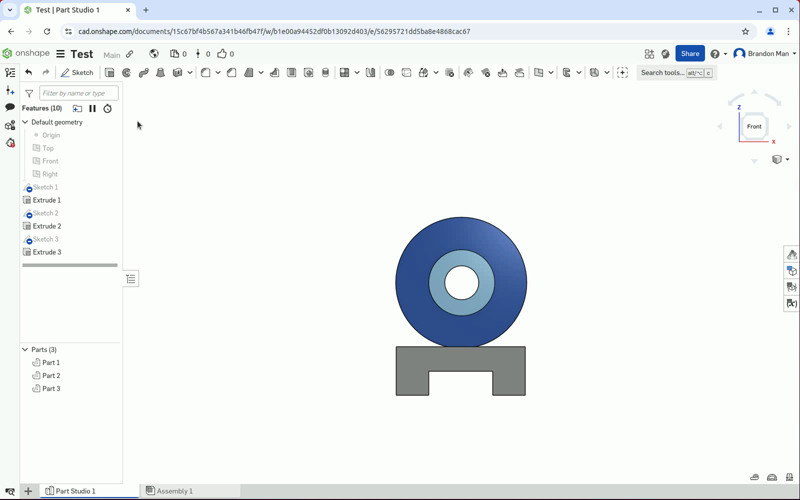
mouse_move(73, 189)
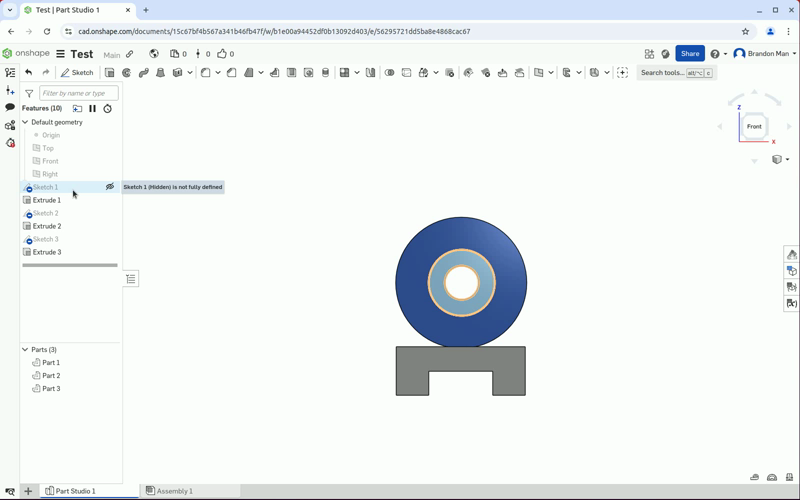
click(73, 189)
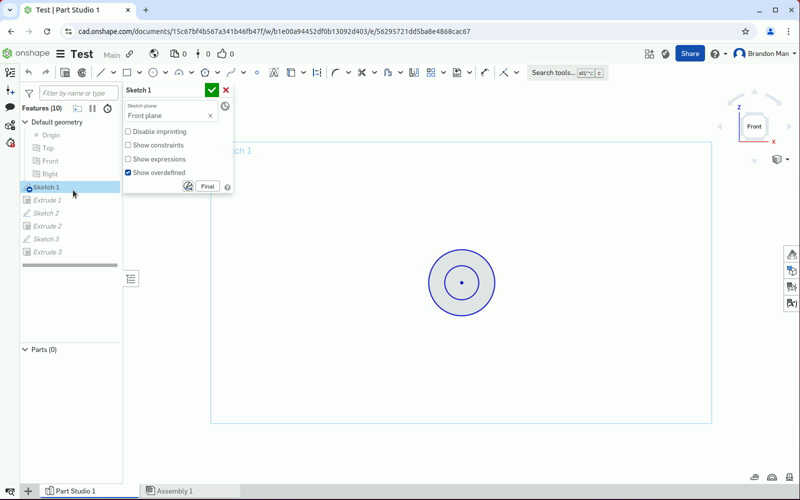
mouse_move(229, 92)
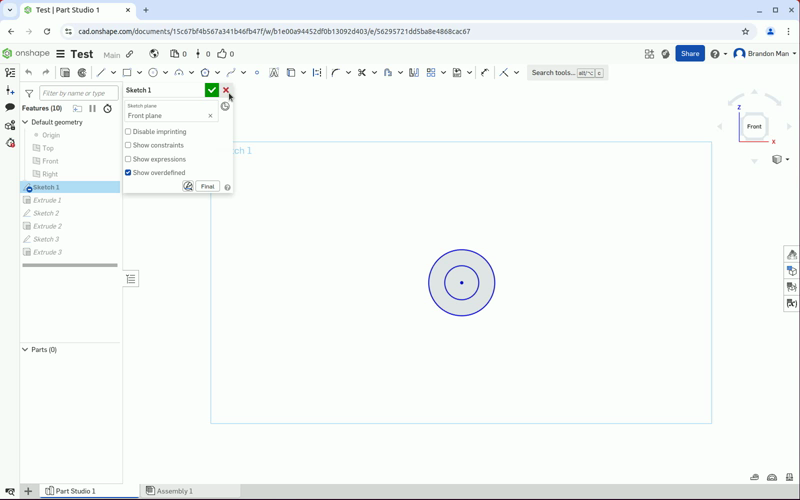
click(229, 92)
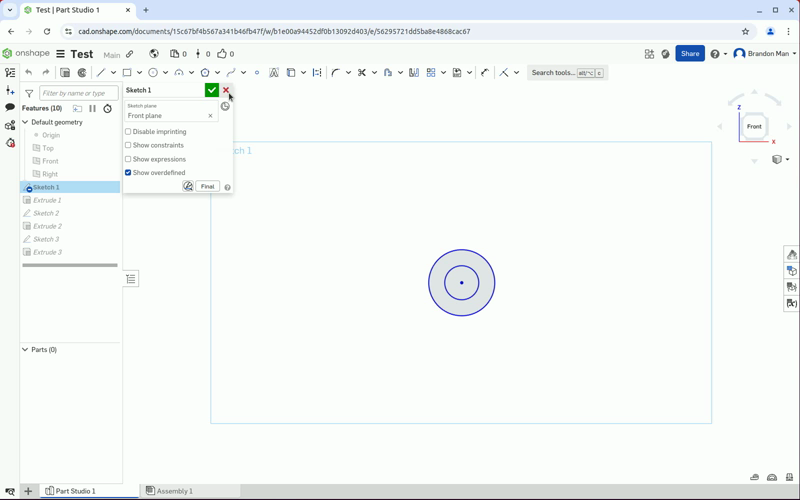
key(shift+s)
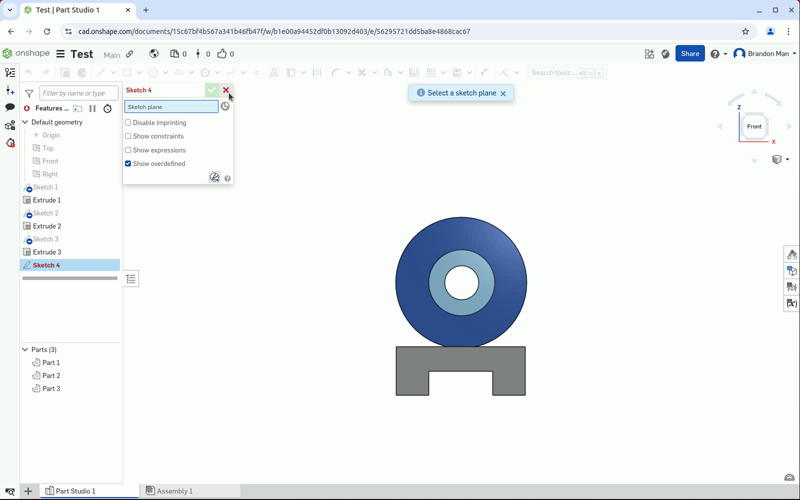
mouse_move(73, 163)
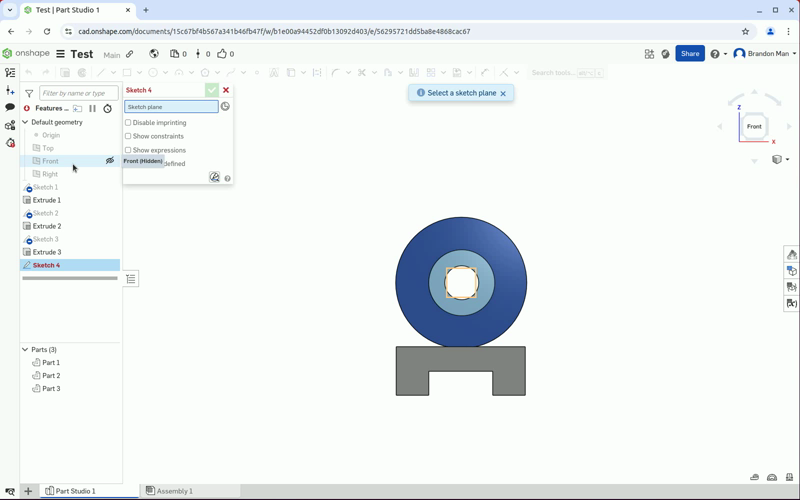
click(73, 163)
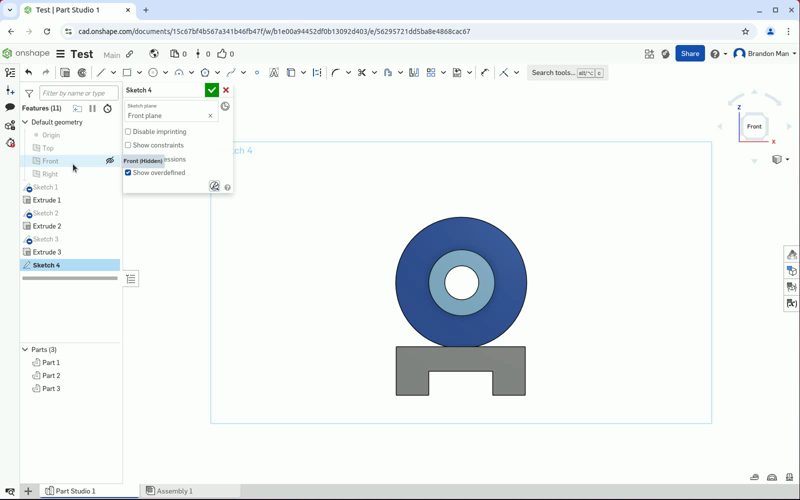
mouse_move(73, 352)
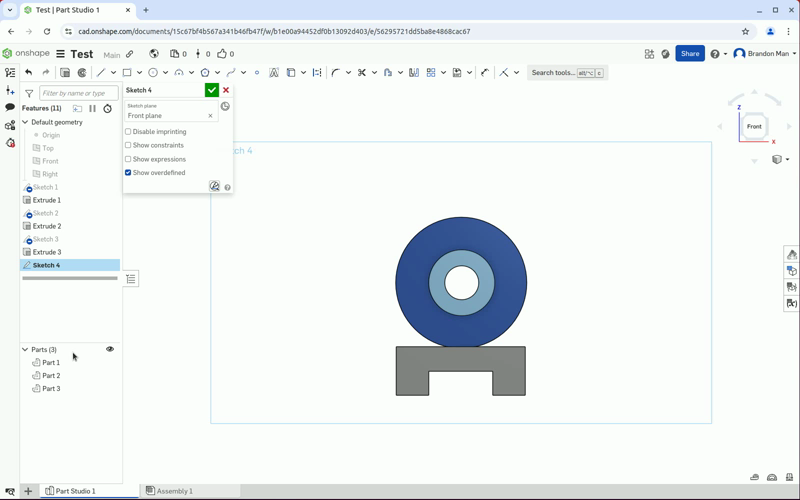
key(y)
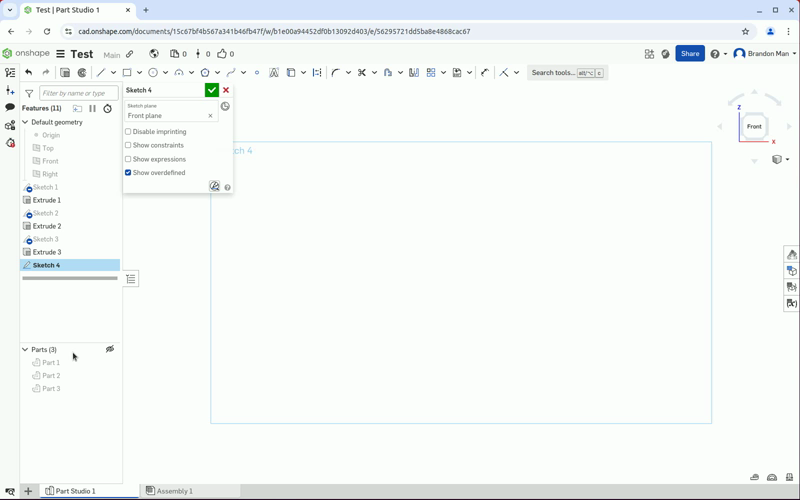
key(l)
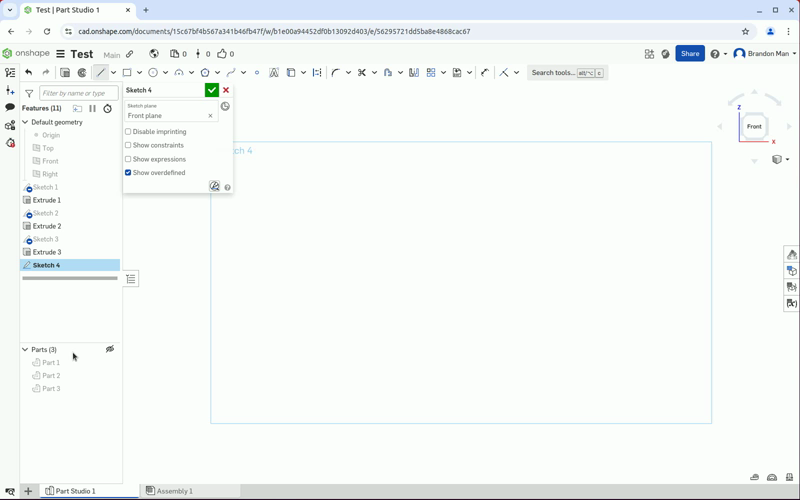
key_down(shift)
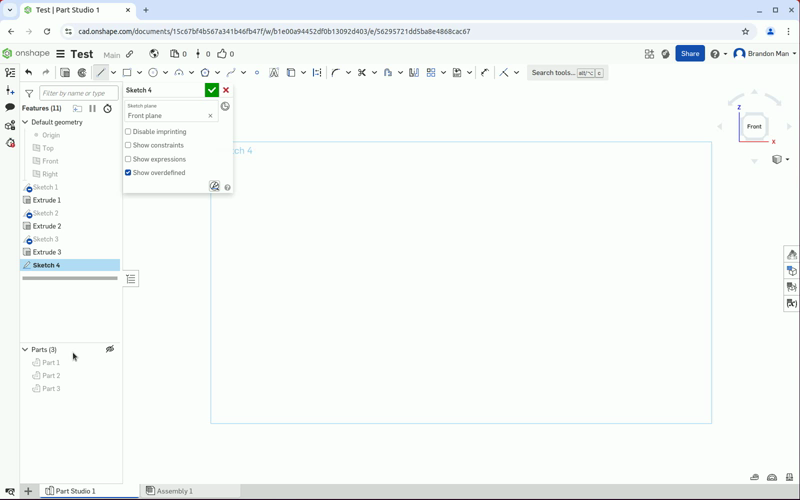
mouse_move(396, 347)
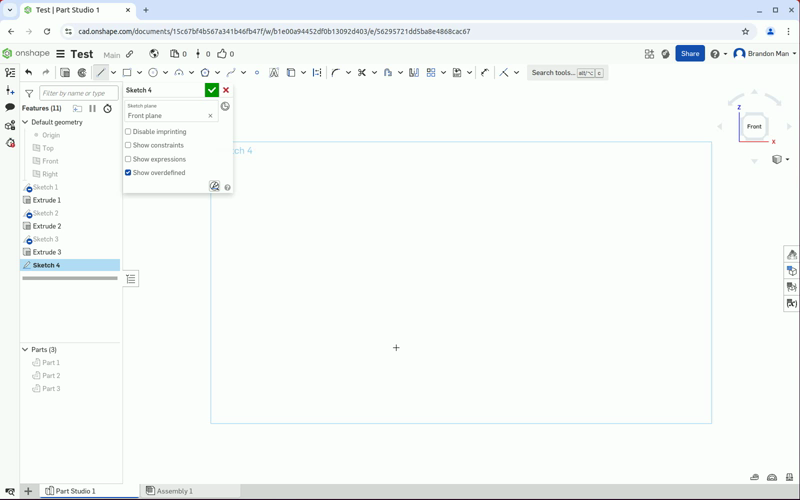
click(396, 347)
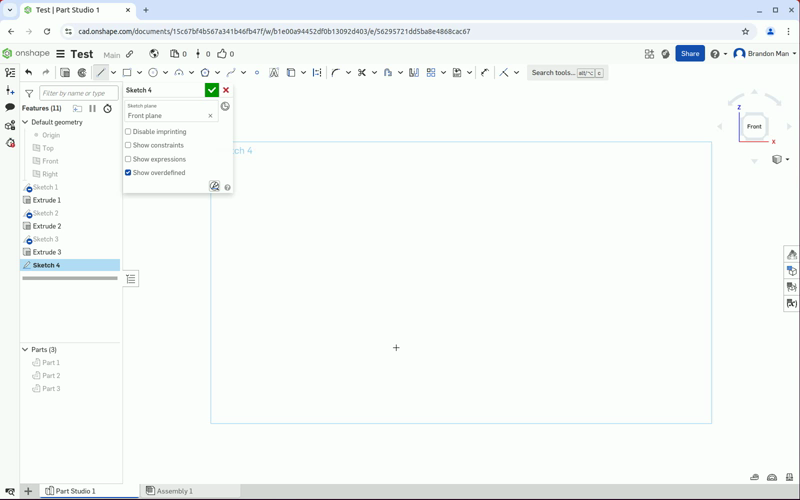
key_up(shift)
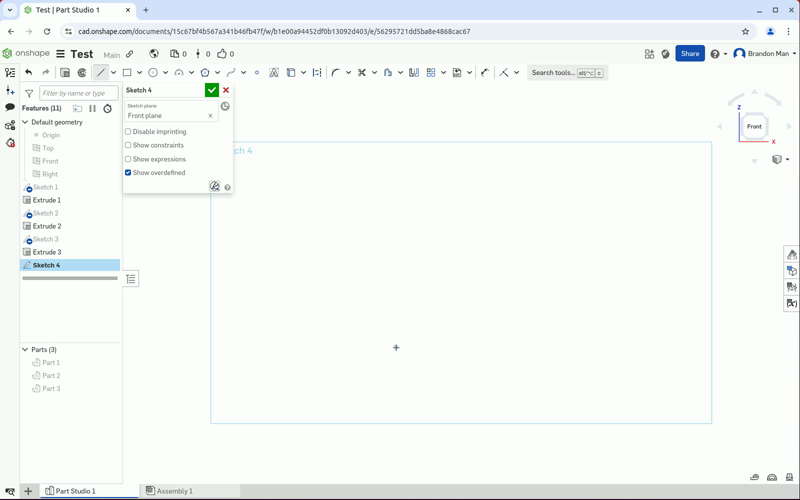
key_down(shift)
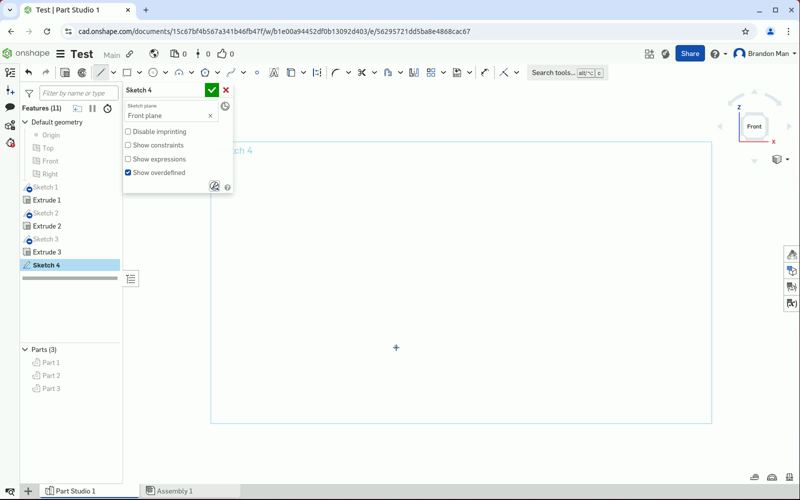
mouse_move(461, 347)
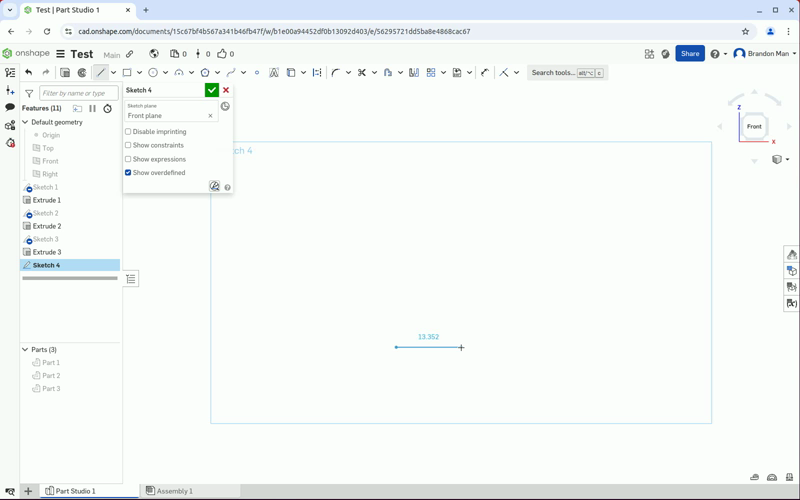
click(461, 347)
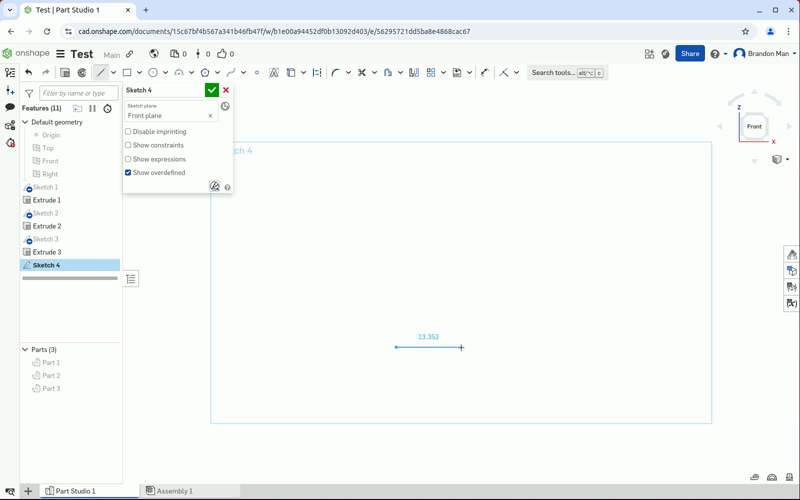
key_up(shift)
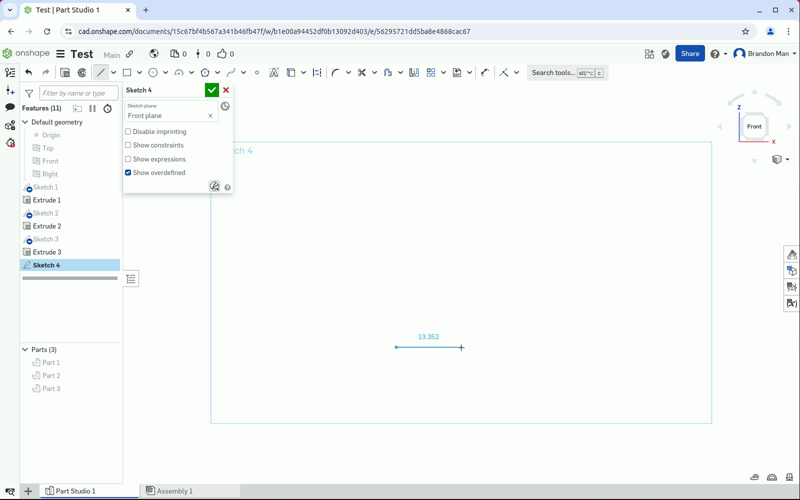
key(esc)
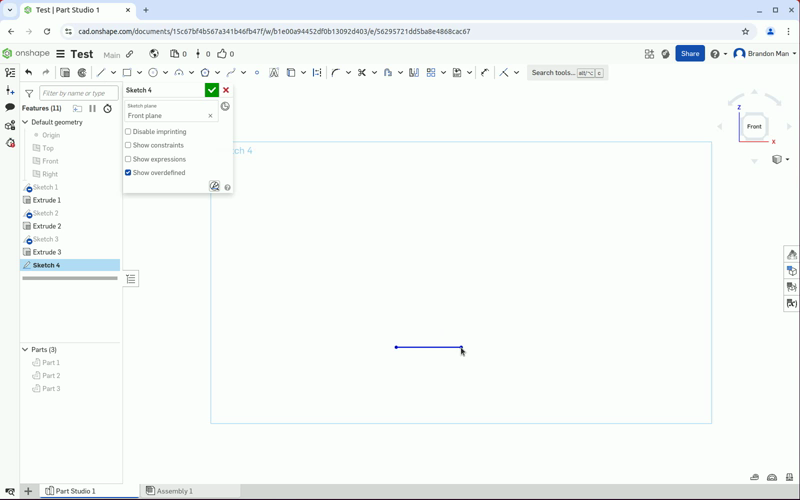
key(a)
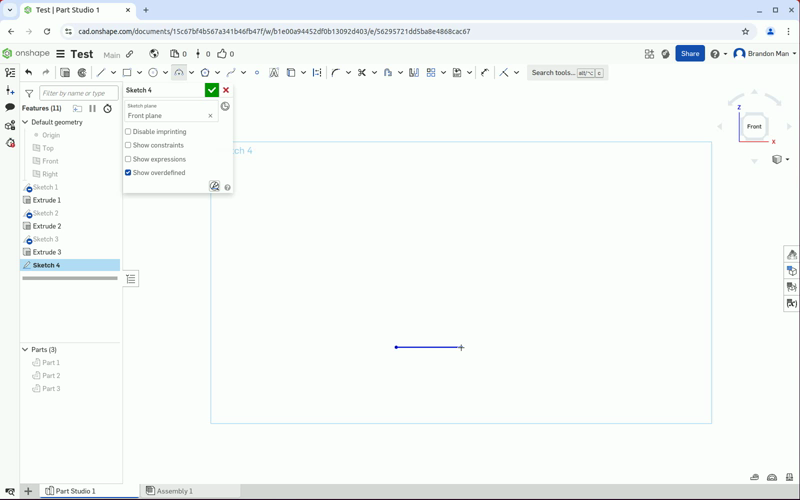
mouse_move(461, 347)
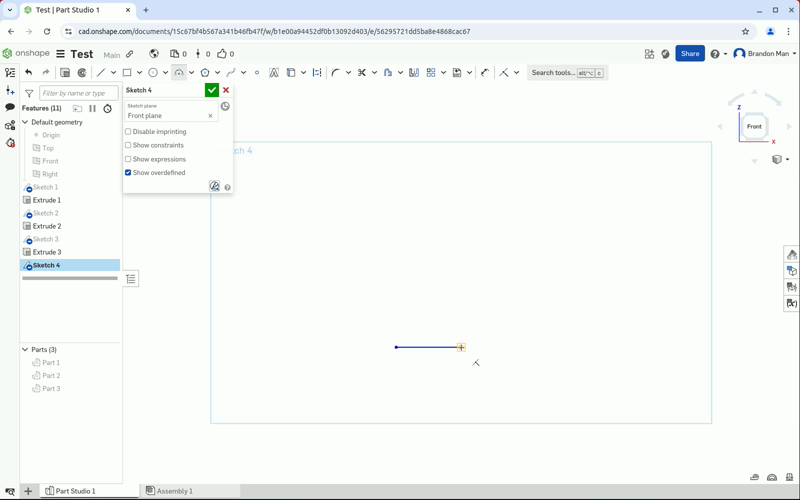
click(461, 347)
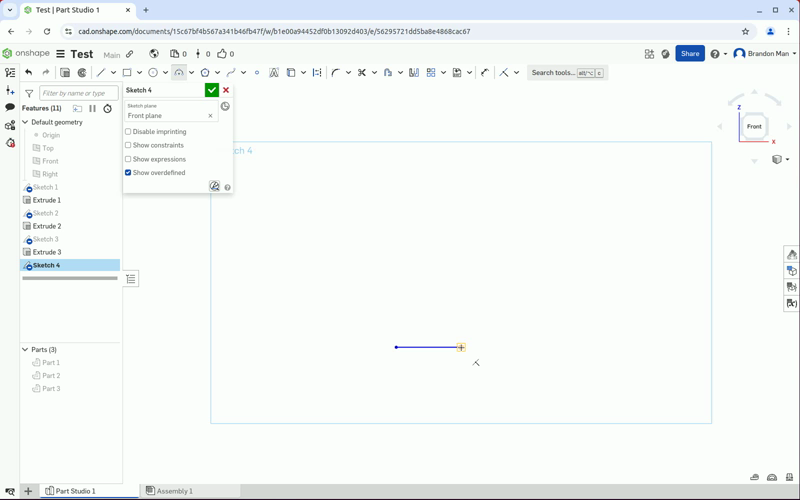
key_down(shift)
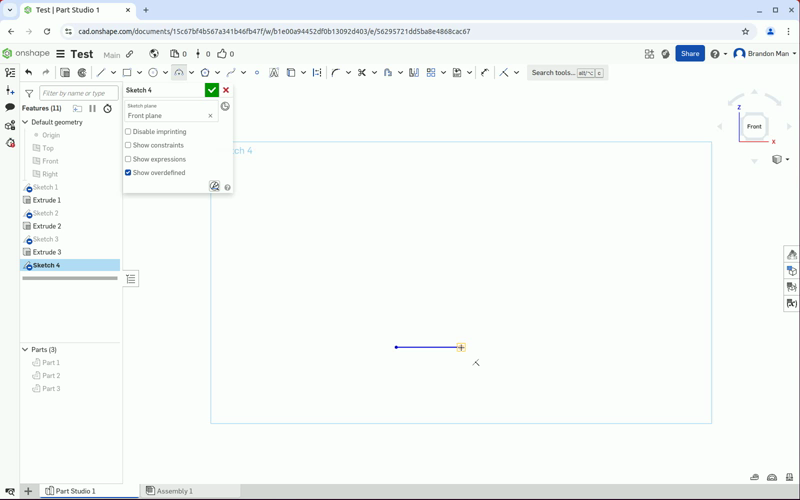
mouse_move(396, 282)
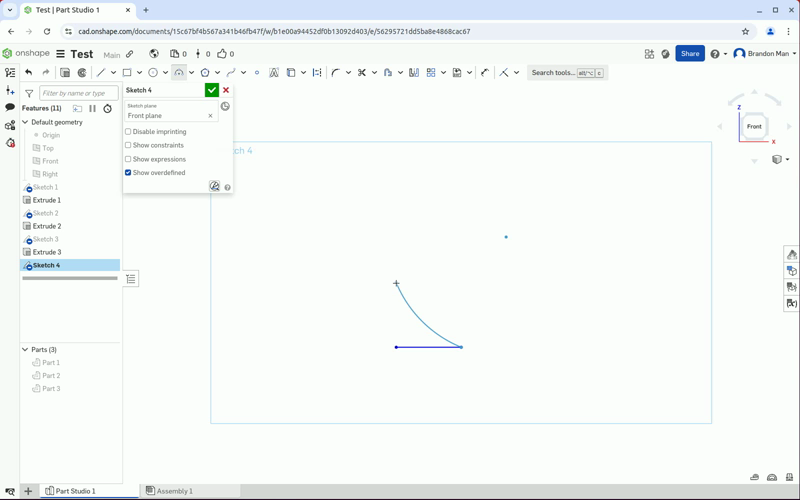
click(396, 282)
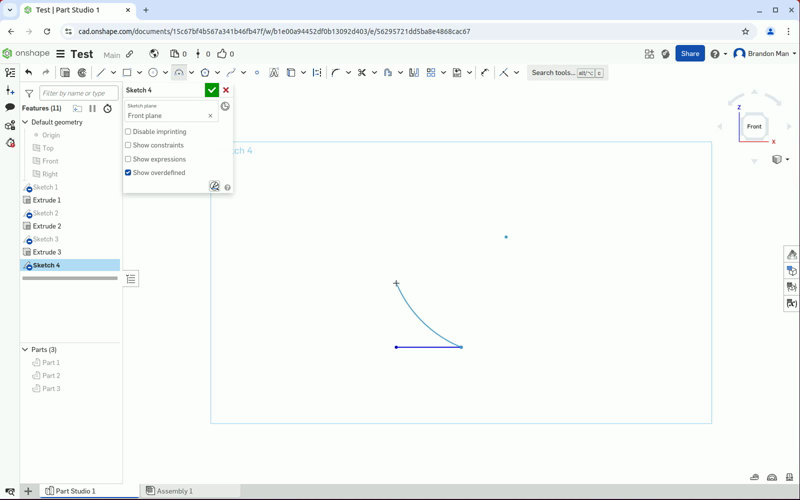
mouse_move(415, 328)
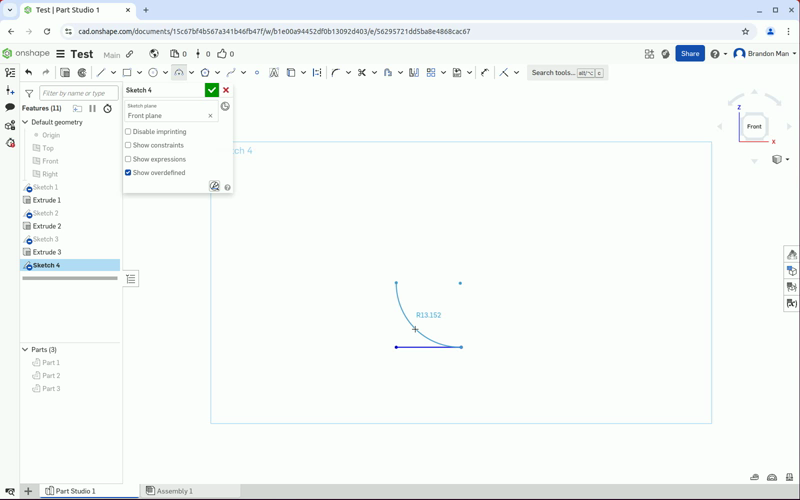
click(415, 328)
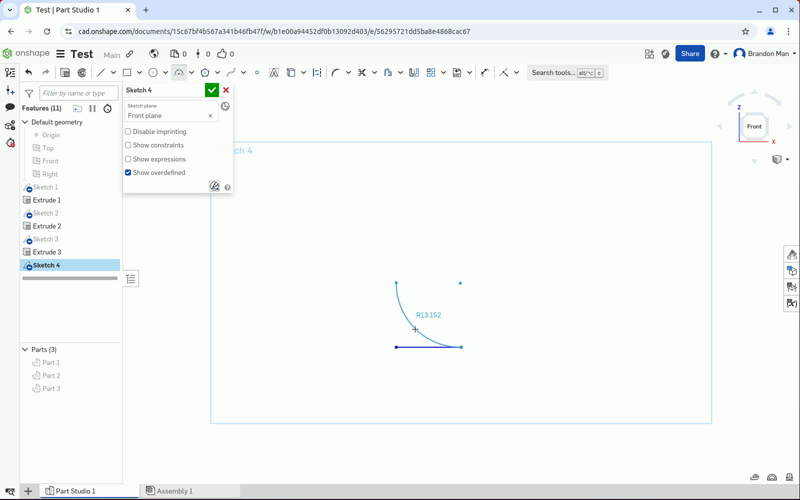
key_up(shift)
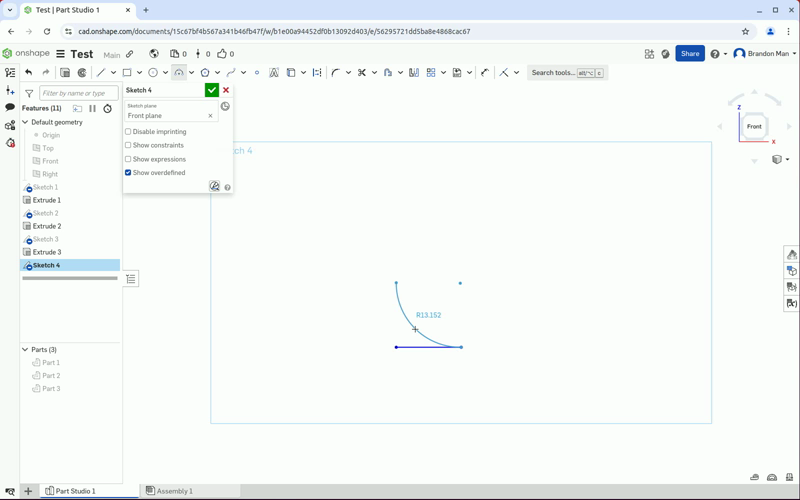
key(esc)
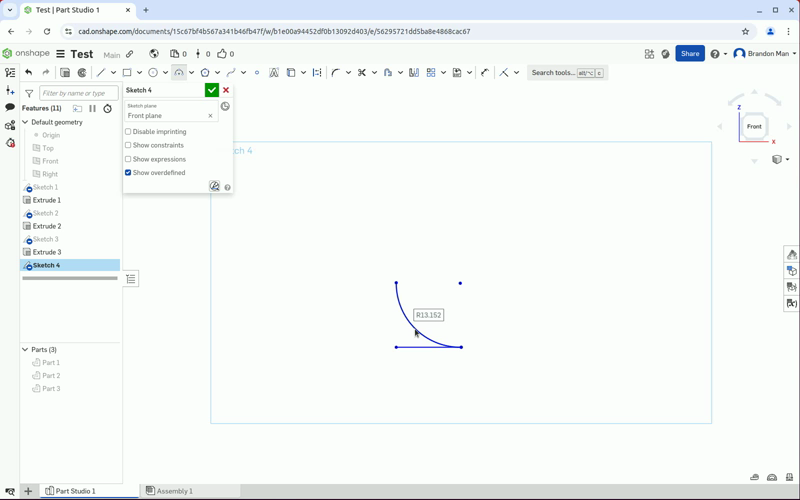
key(l)
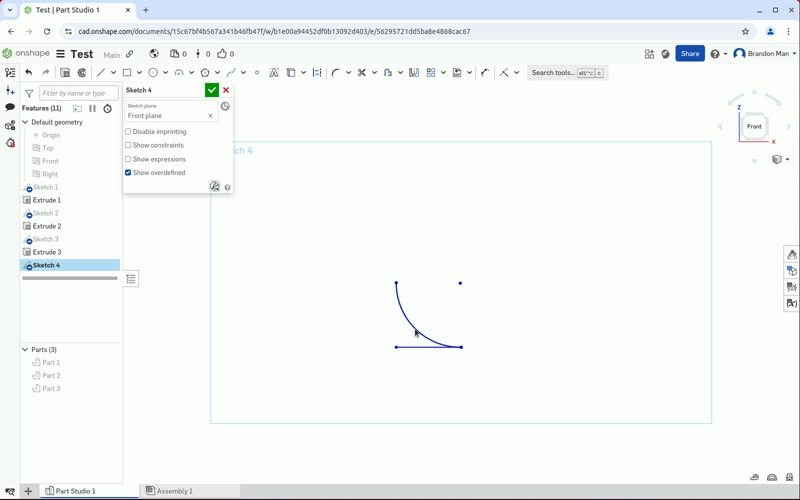
mouse_move(396, 282)
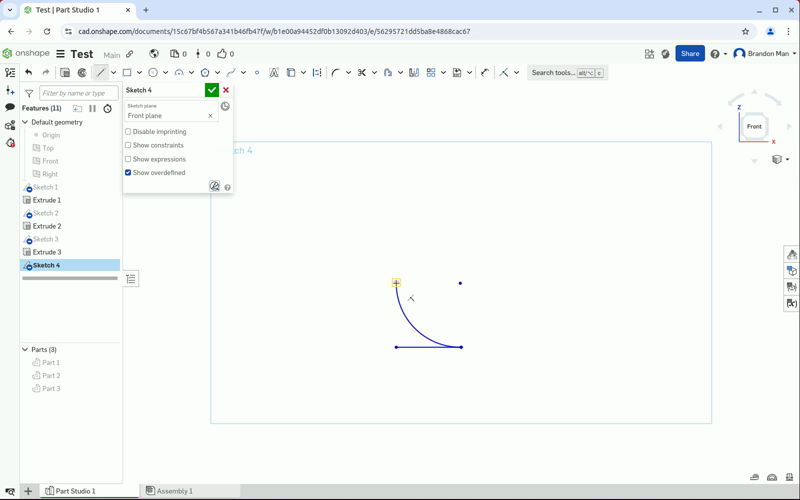
click(396, 282)
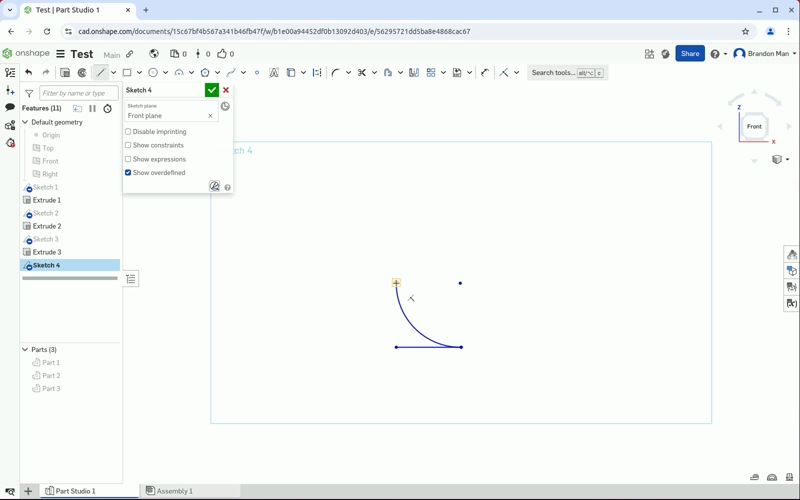
key_down(shift)
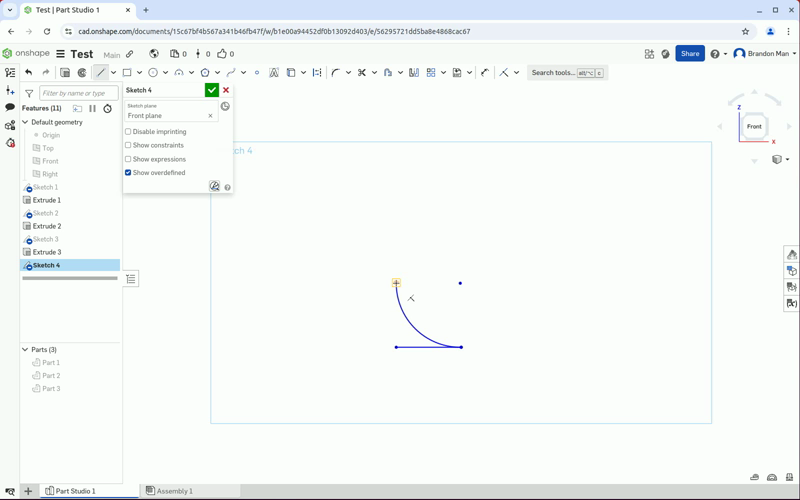
mouse_move(396, 347)
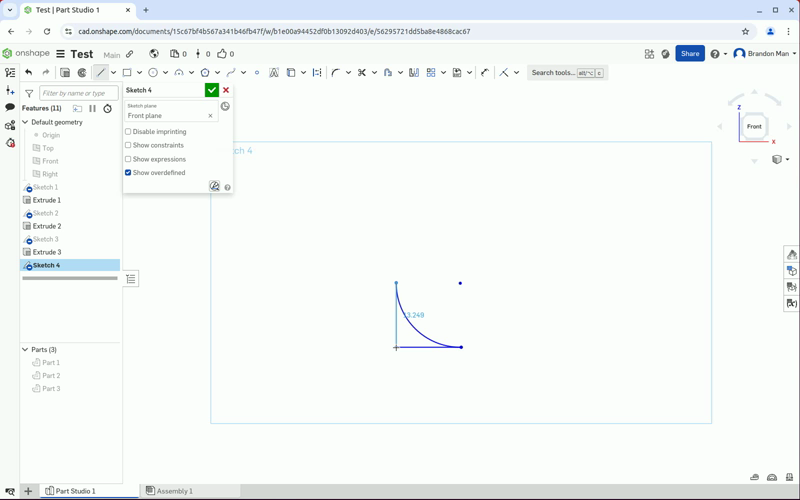
key_up(shift)
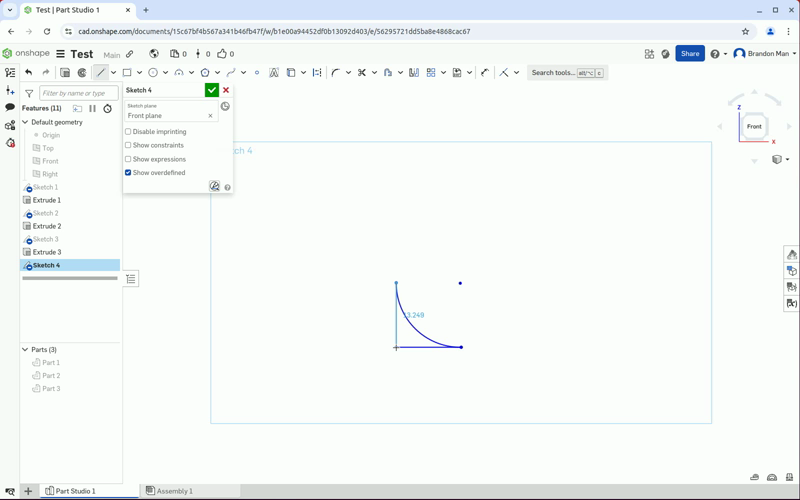
click(396, 347)
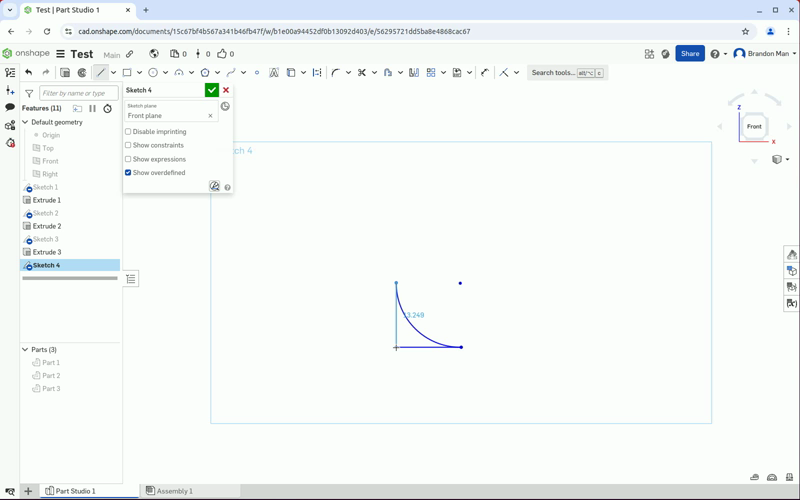
key(esc)
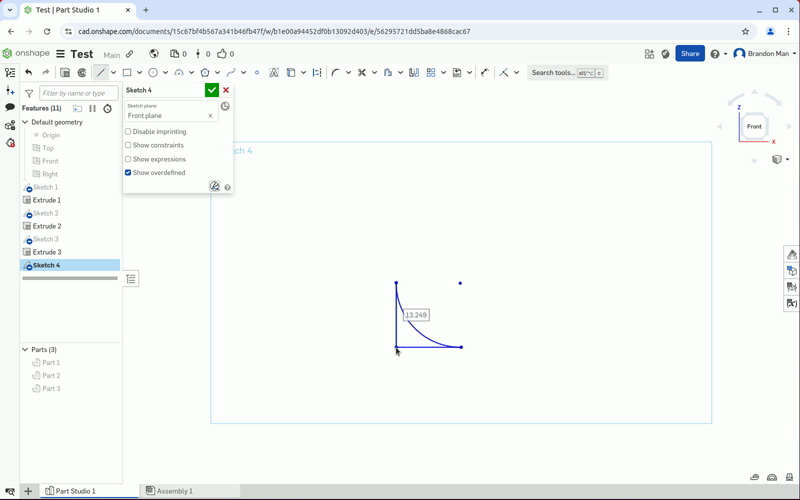
mouse_move(417, 336)
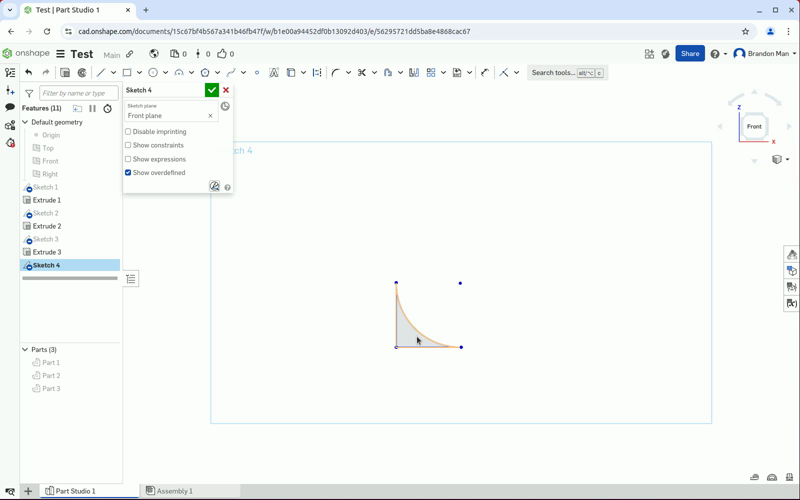
scroll(6)
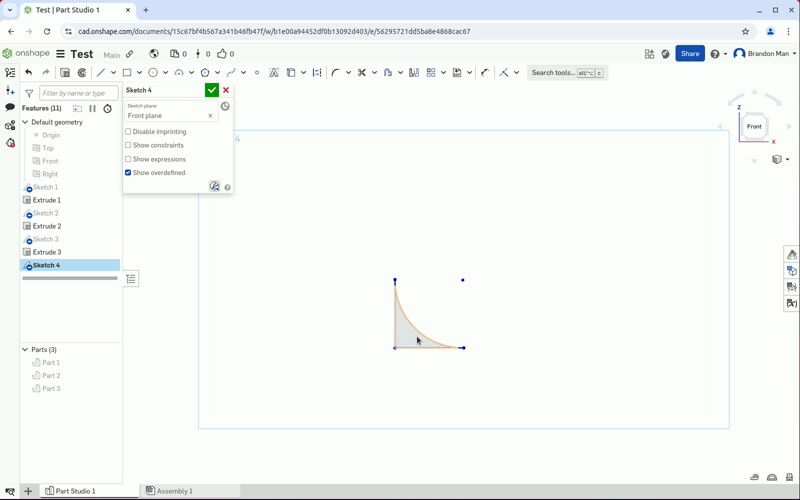
scroll(6)
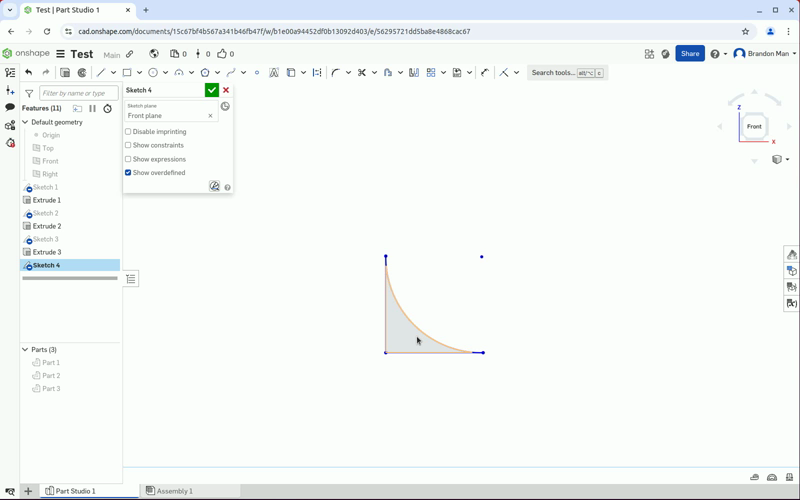
scroll(6)
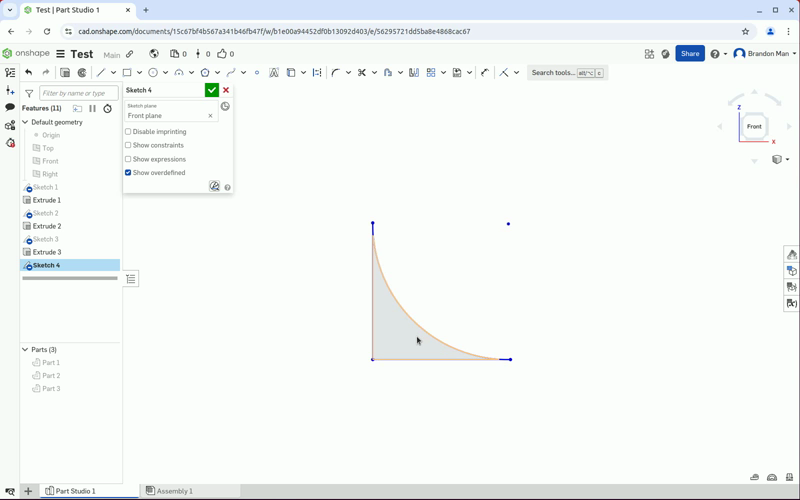
scroll(6)
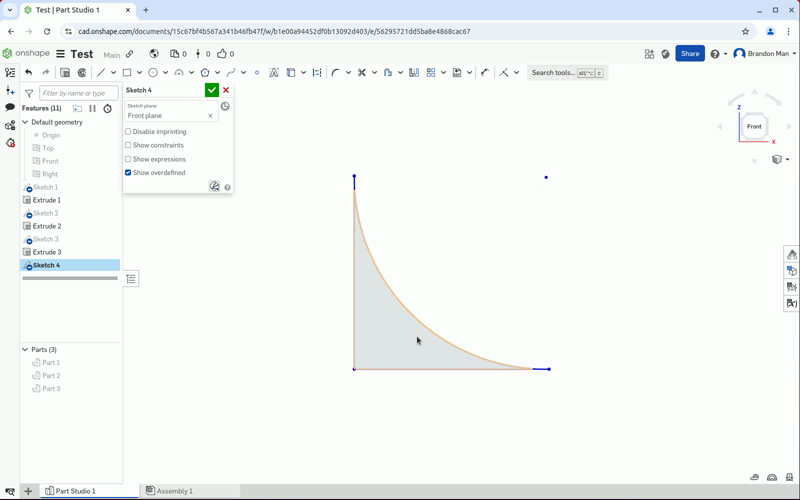
scroll(6)
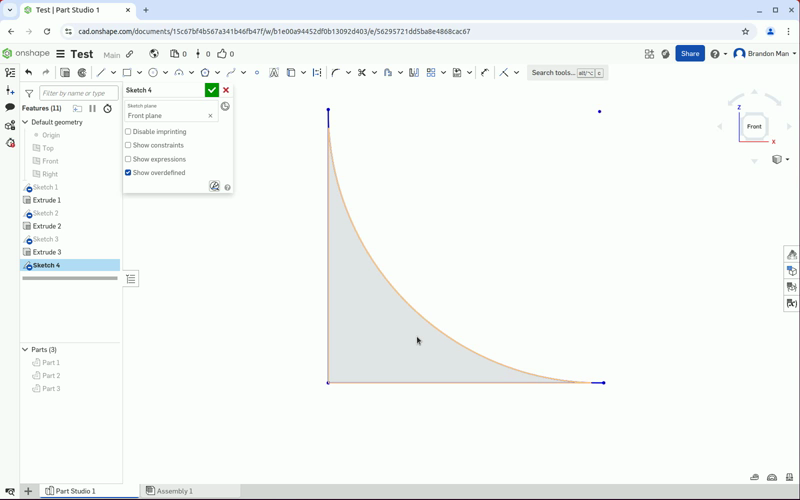
scroll(6)
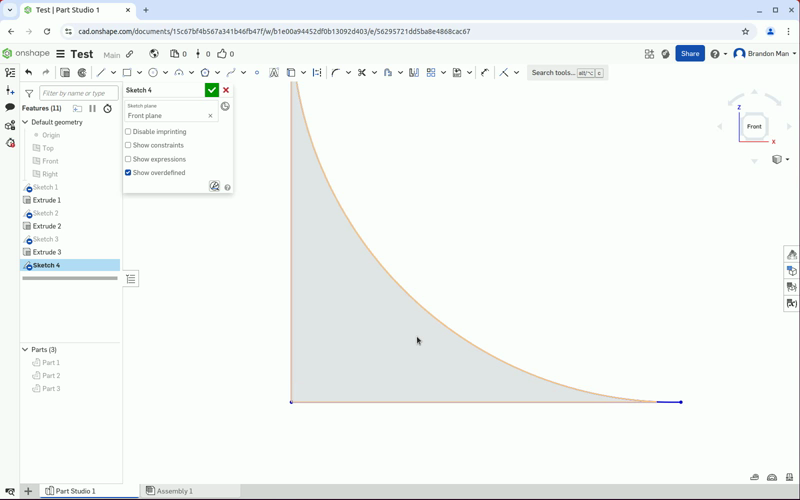
scroll(6)
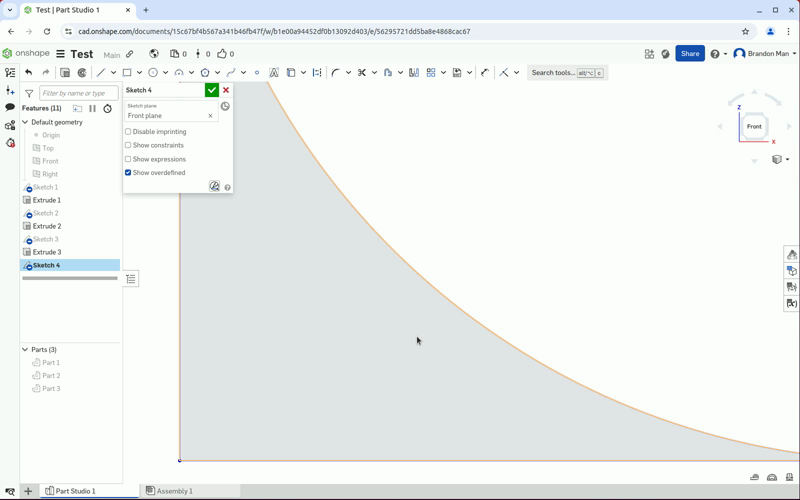
click(417, 336)
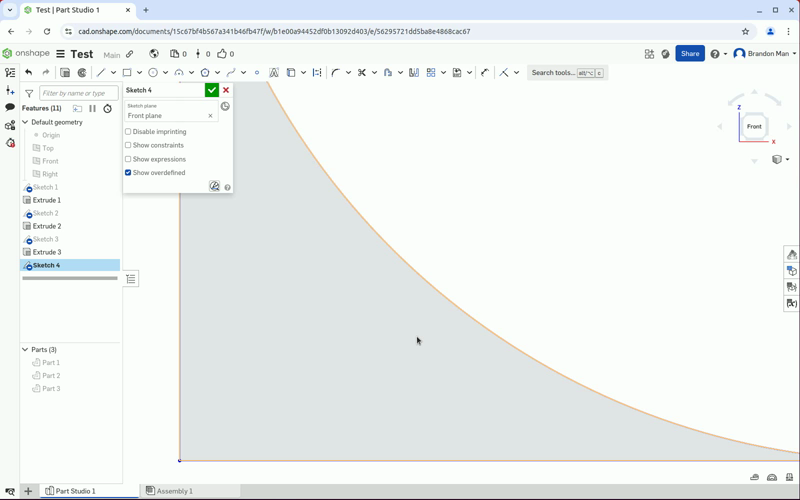
scroll(-6)
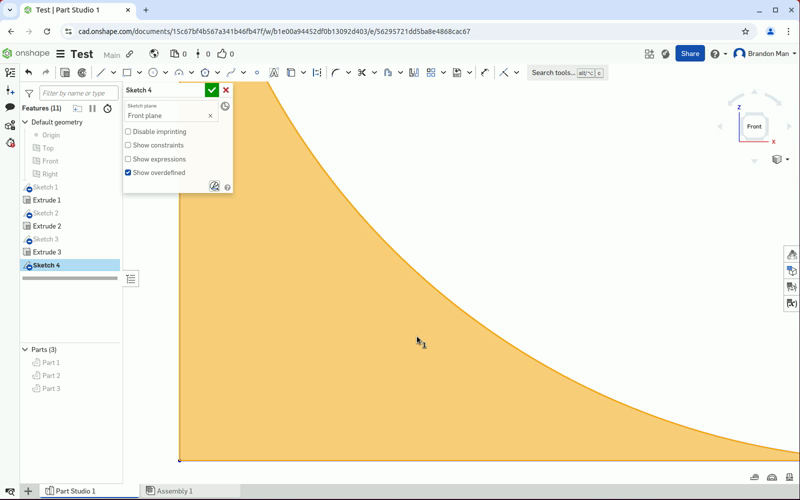
scroll(-6)
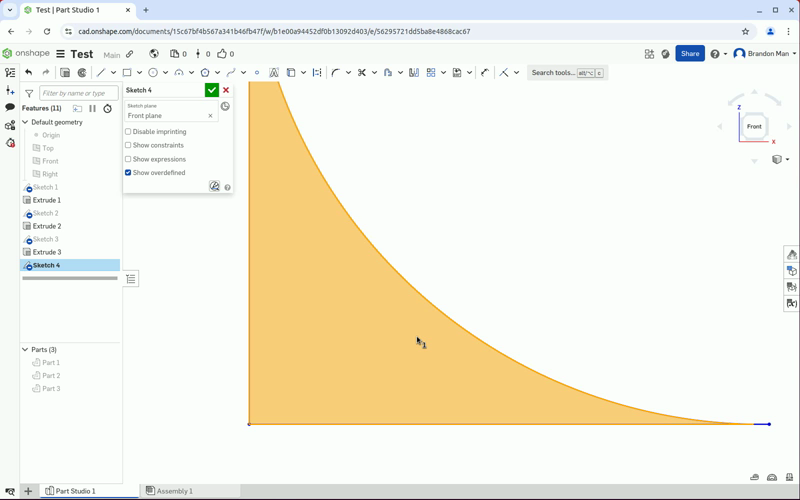
scroll(-6)
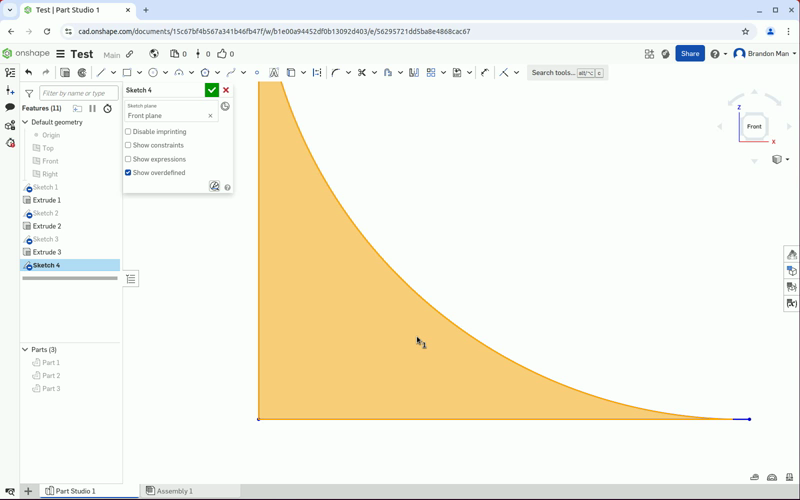
scroll(-6)
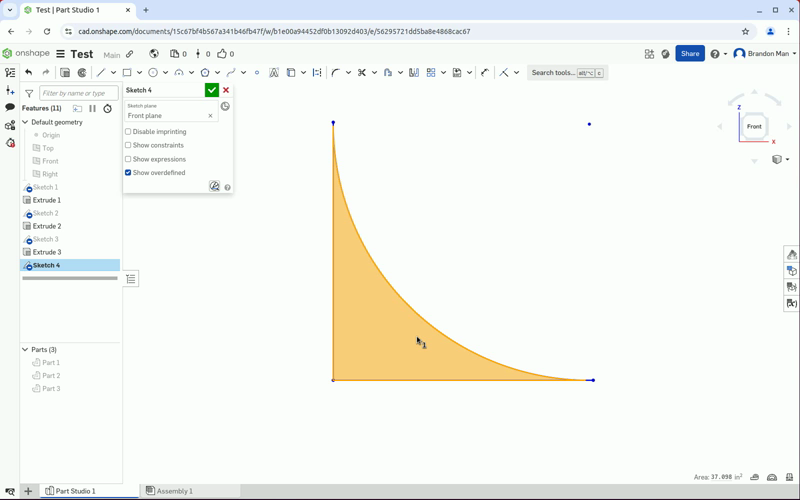
scroll(-6)
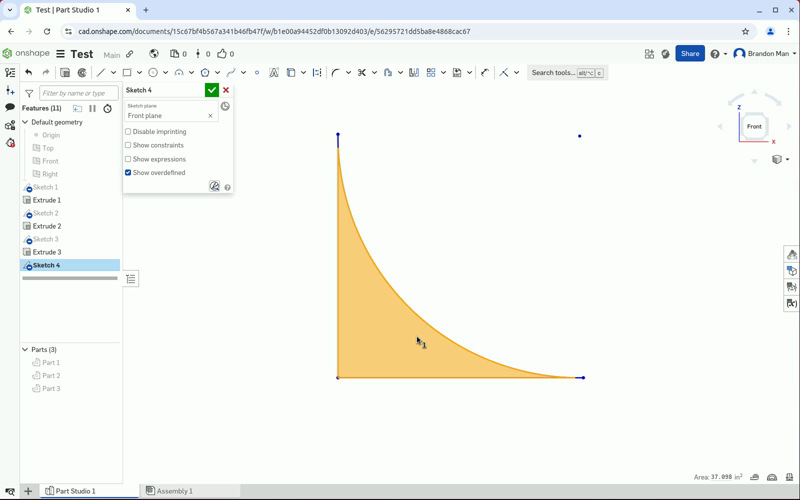
scroll(-6)
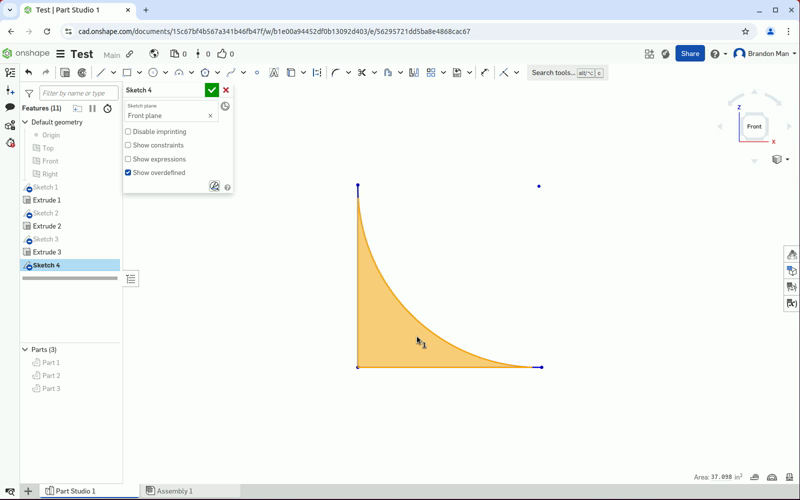
scroll(-6)
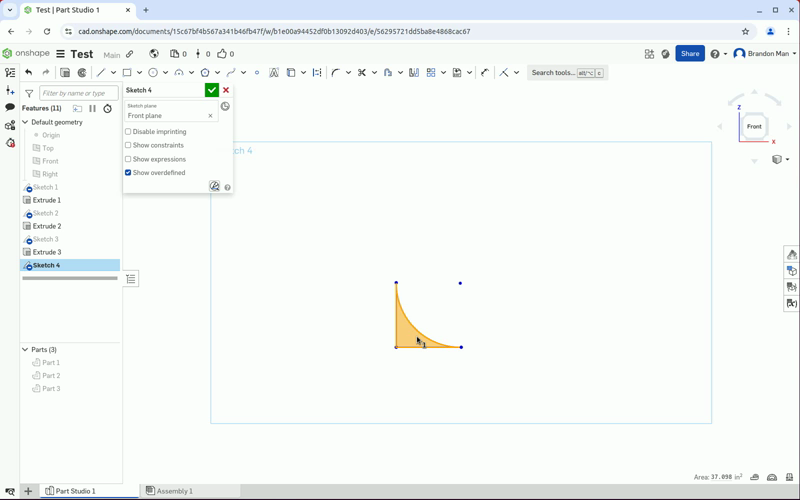
mouse_move(73, 352)
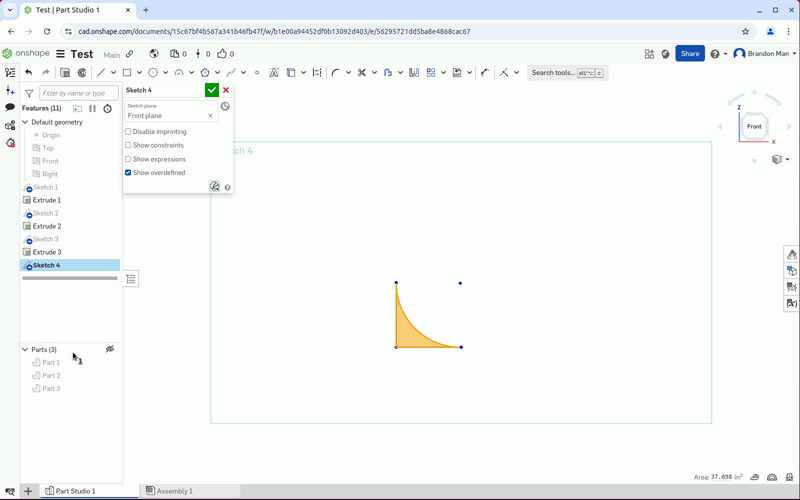
key(shift+y)
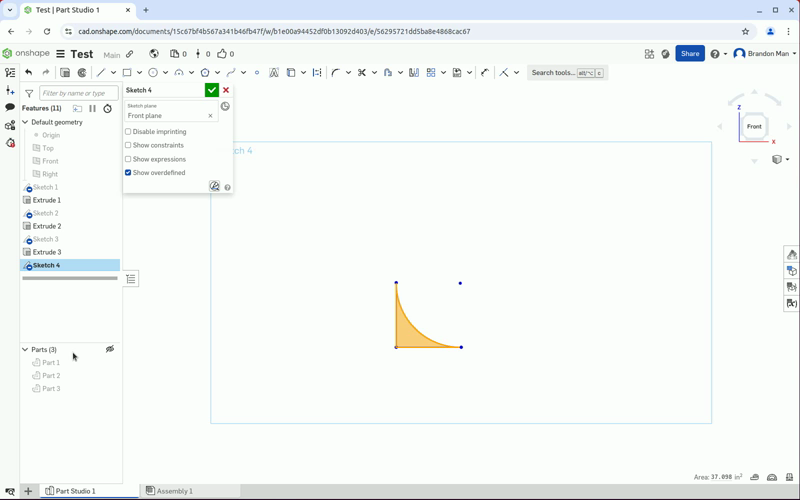
key(shift+e)
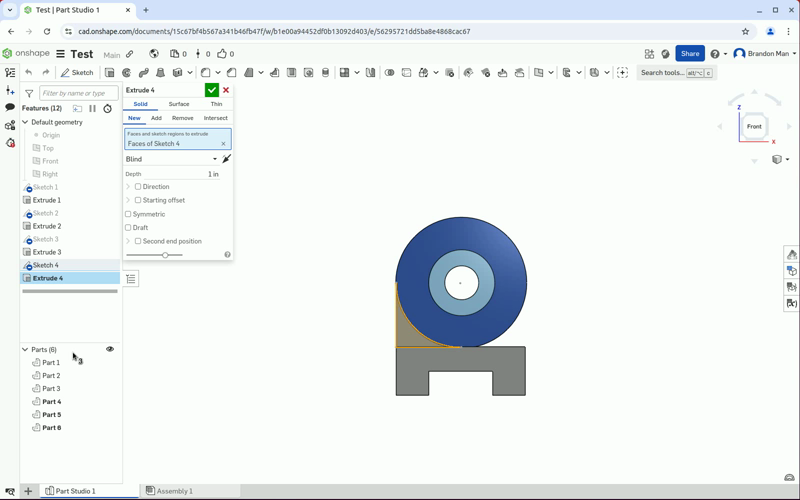
mouse_move(143, 106)
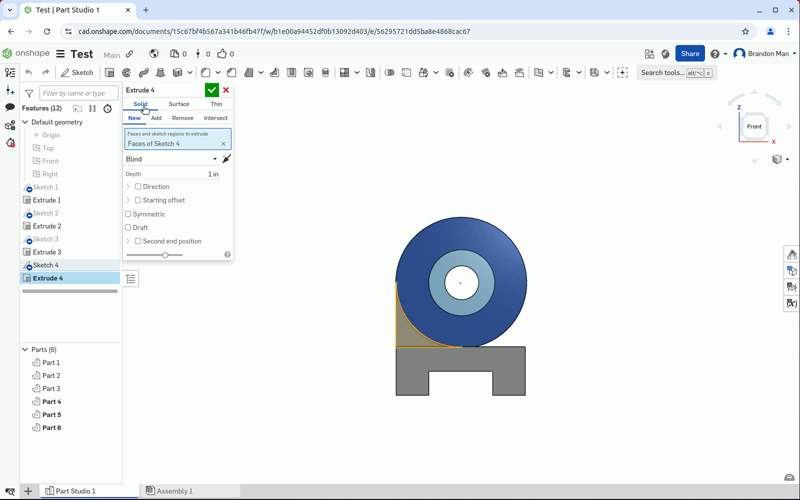
click(143, 106)
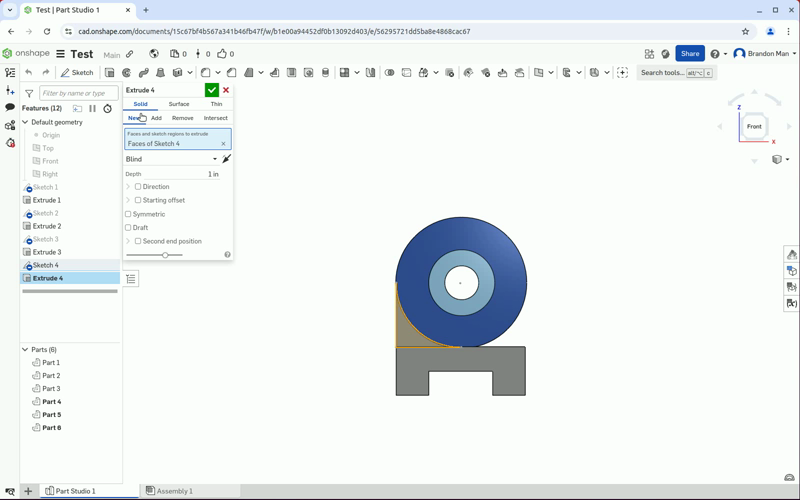
mouse_move(137, 120)
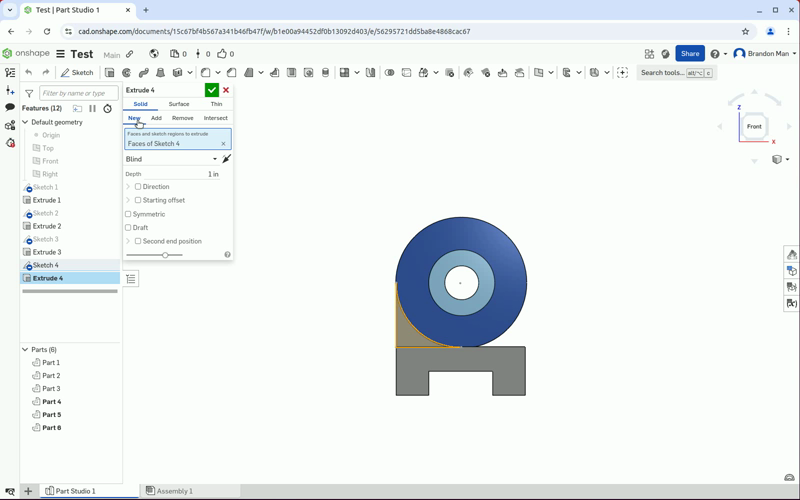
click(137, 120)
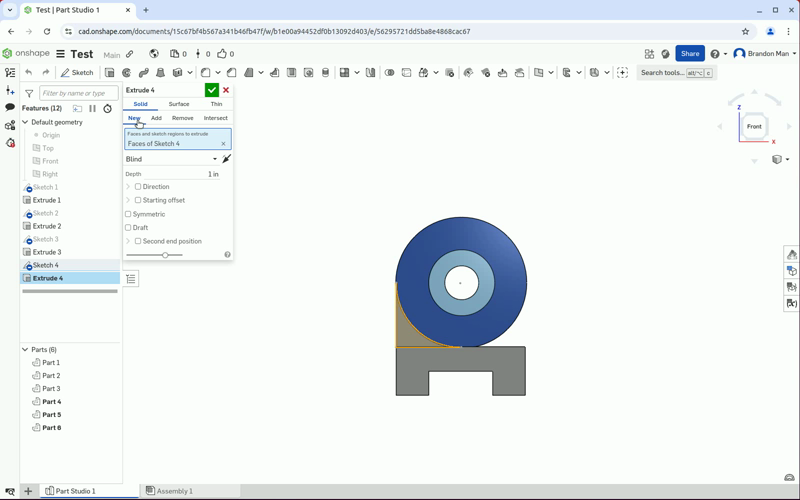
key(tab, 4)
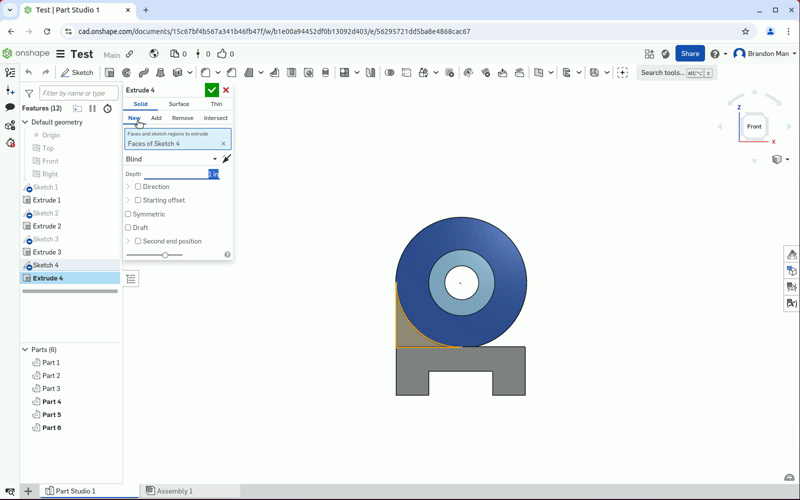
text(3.851)
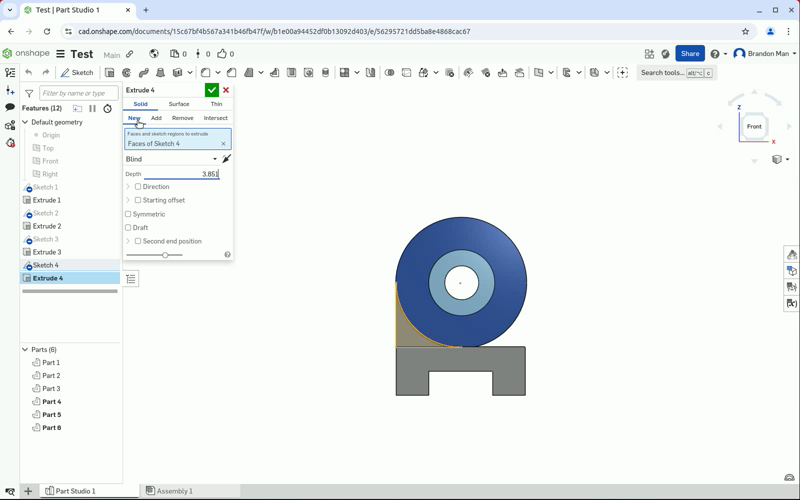
key(enter)
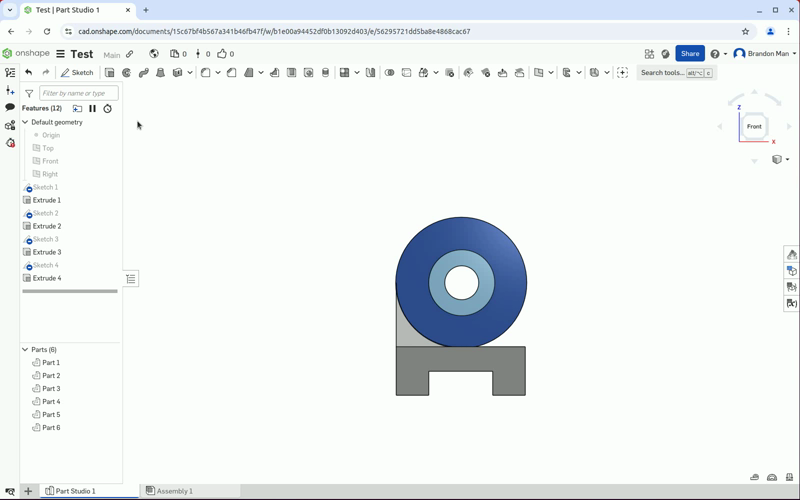
key(shift+h)
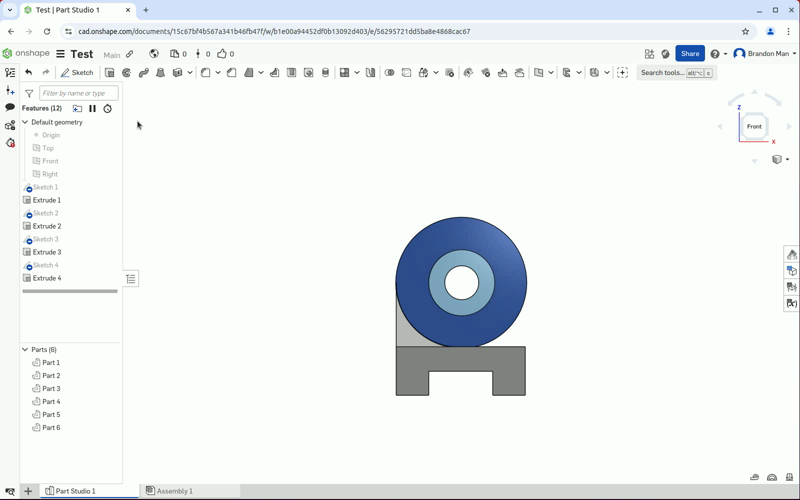
key(shift+h)
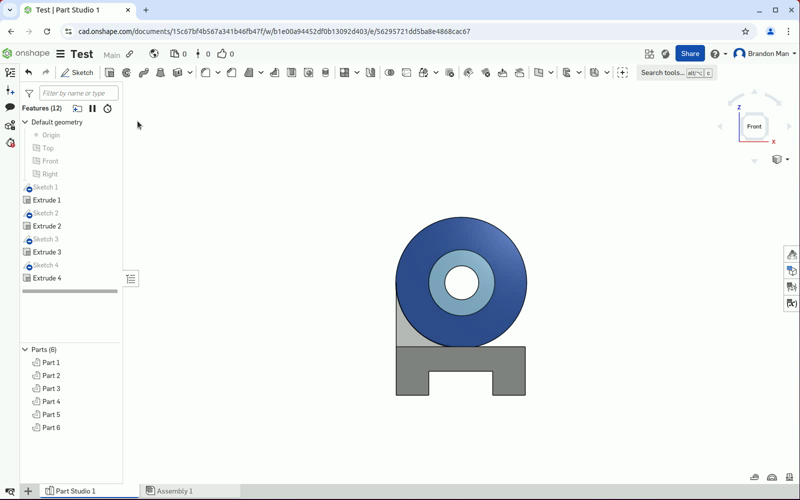
mouse_move(73, 189)
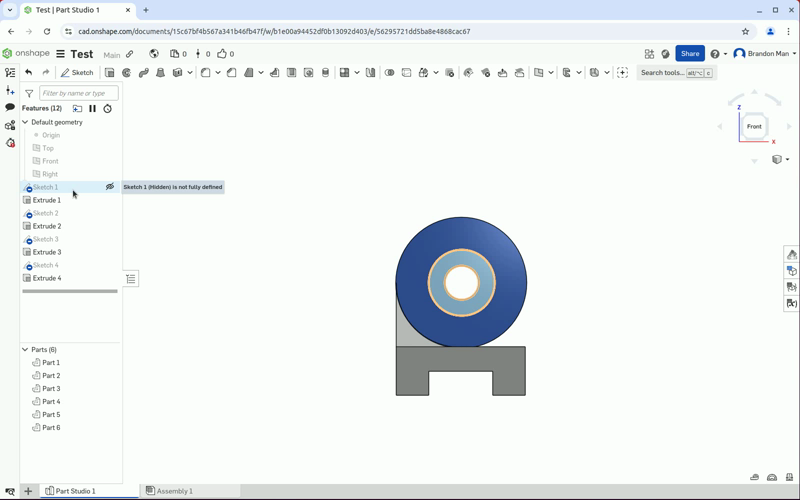
click(73, 189)
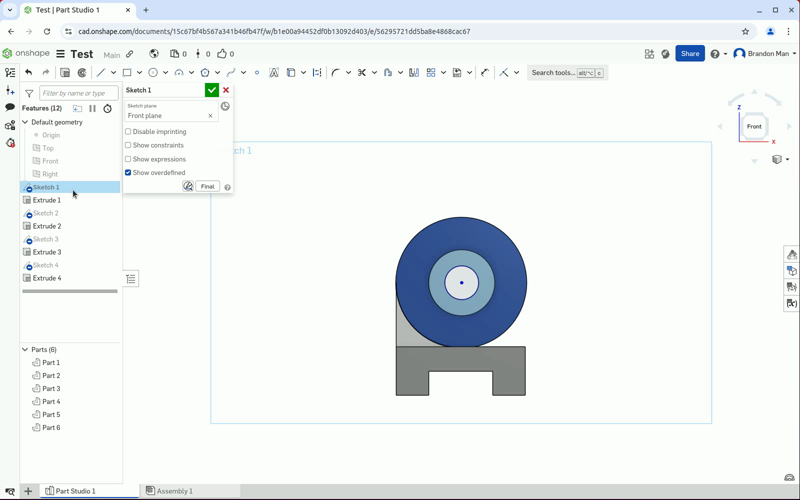
mouse_move(229, 92)
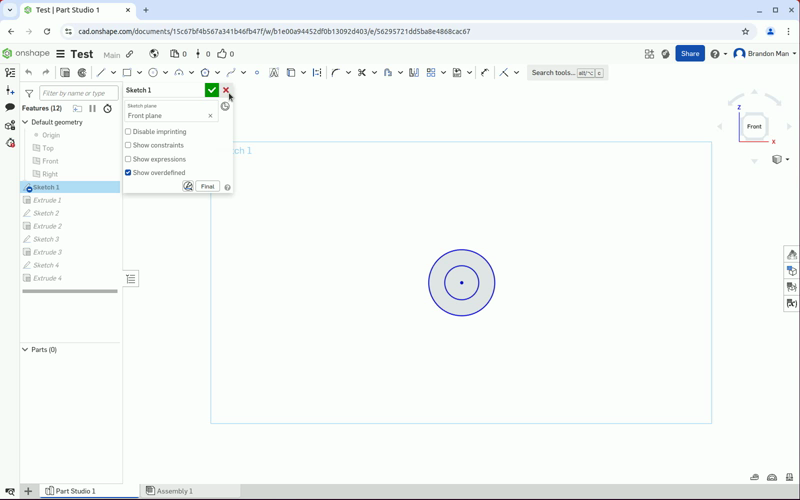
click(229, 92)
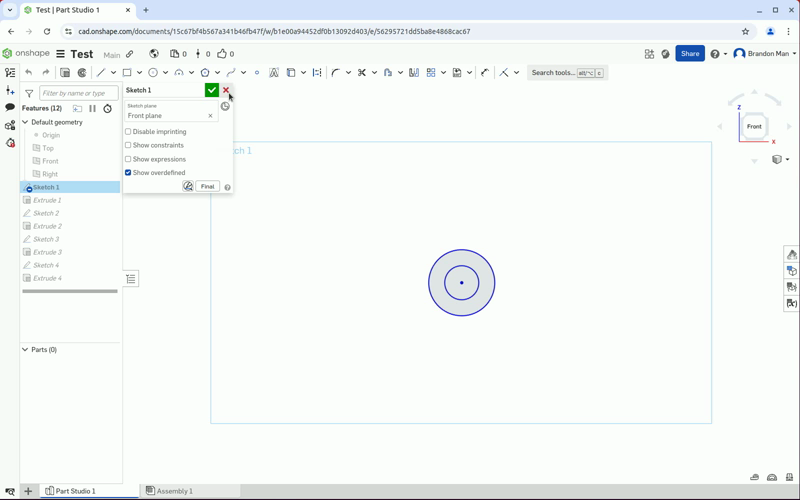
key(shift+s)
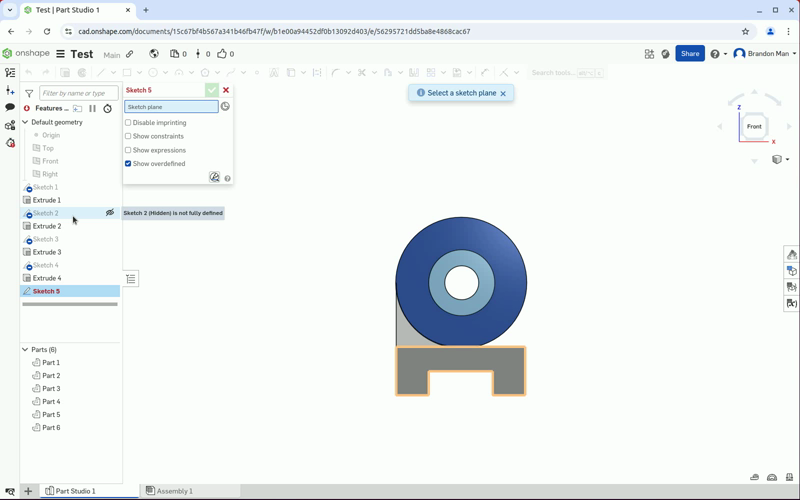
scroll(3)
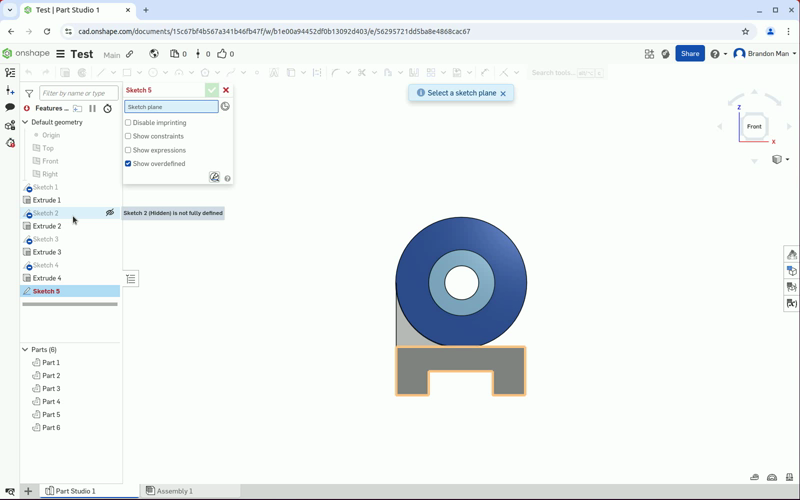
mouse_move(73, 163)
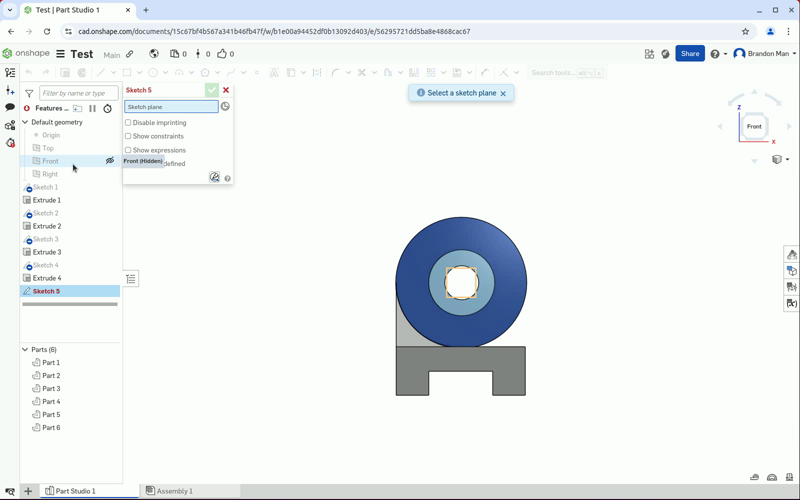
click(73, 163)
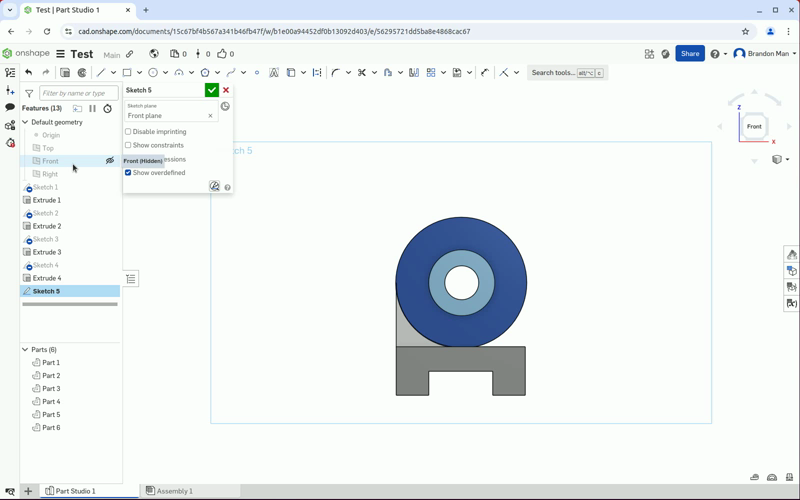
mouse_move(73, 352)
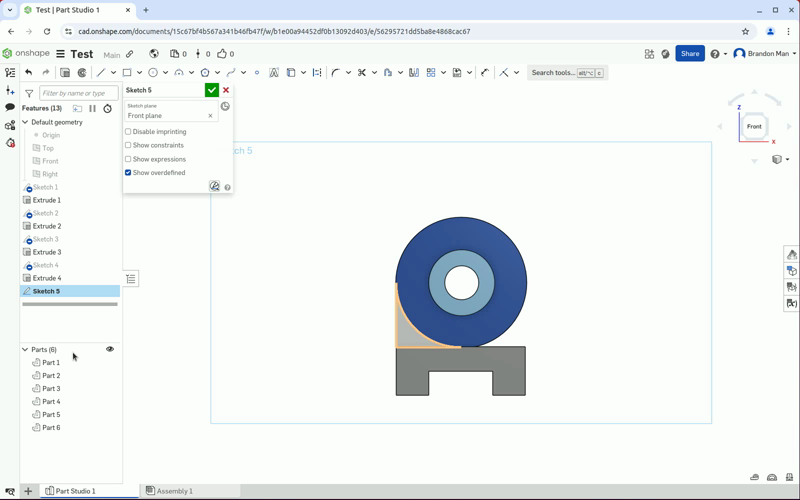
key(y)
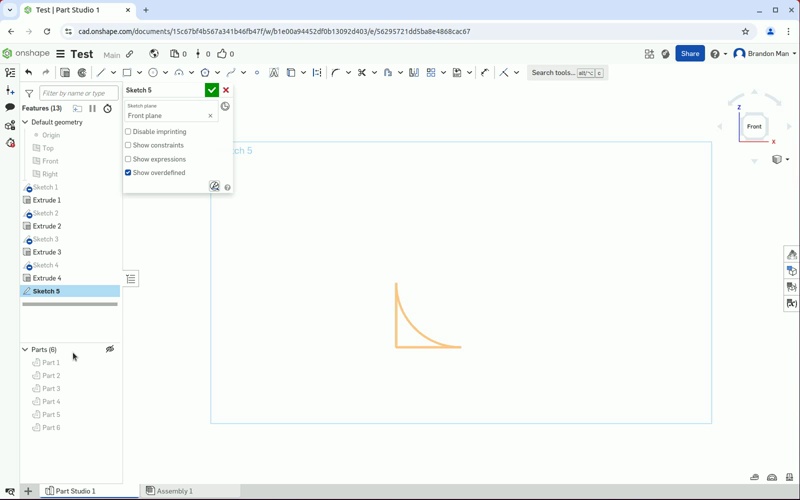
key(l)
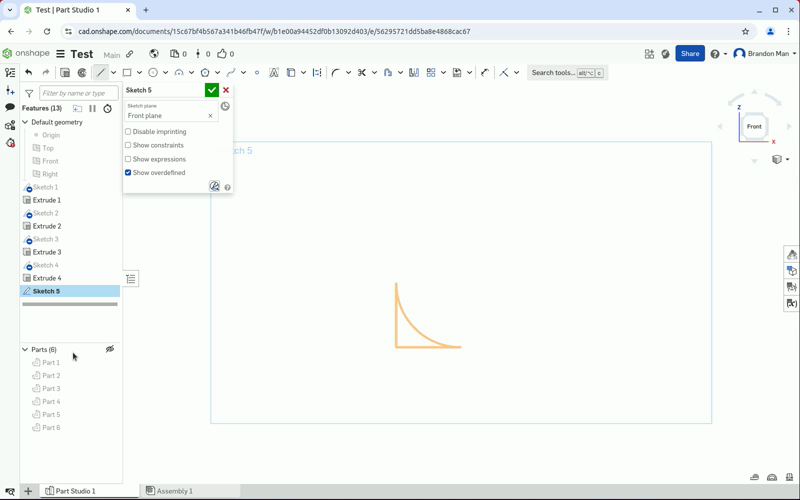
key_down(shift)
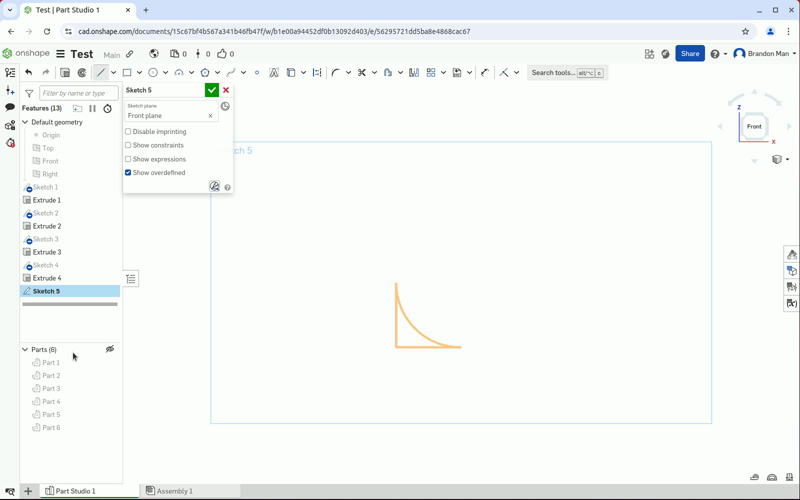
mouse_move(460, 347)
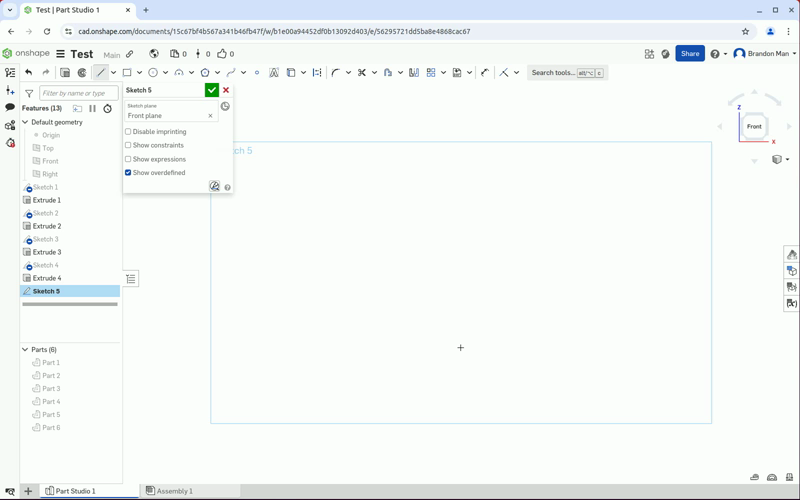
click(460, 347)
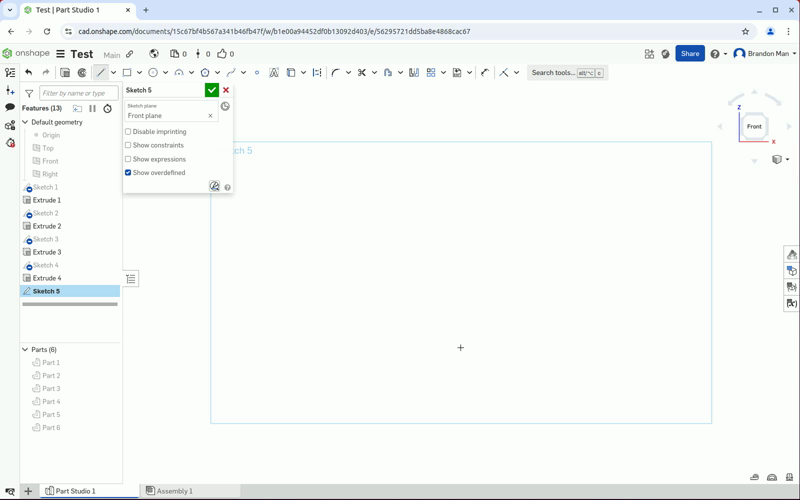
key_up(shift)
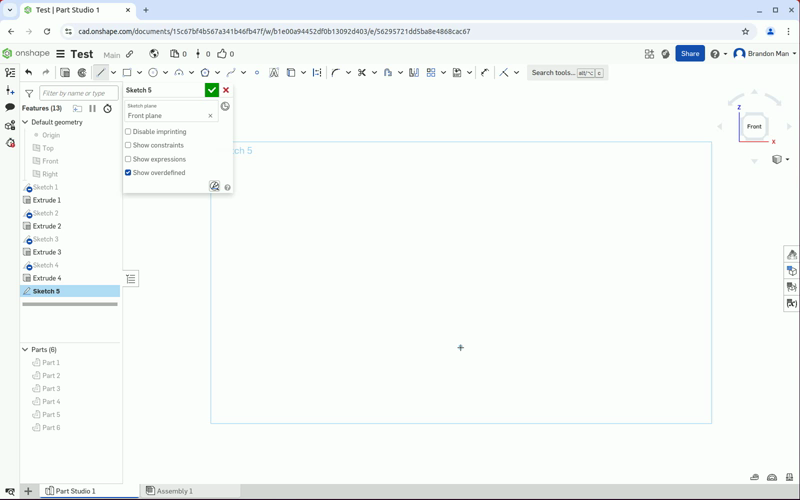
key_down(shift)
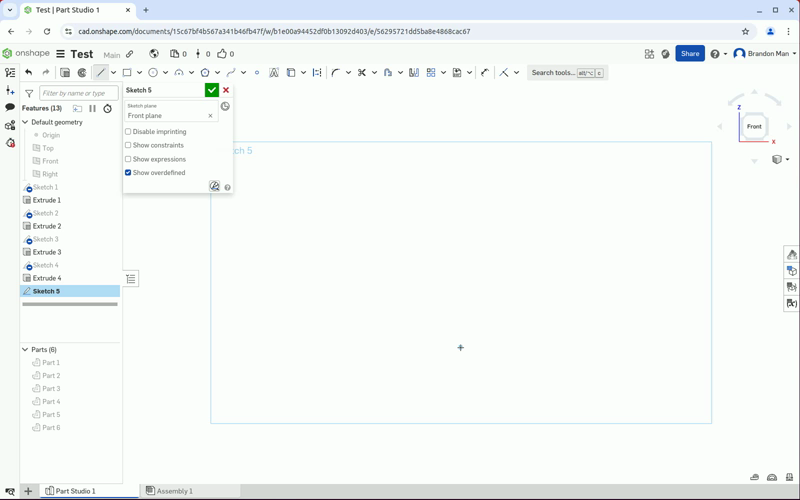
mouse_move(525, 347)
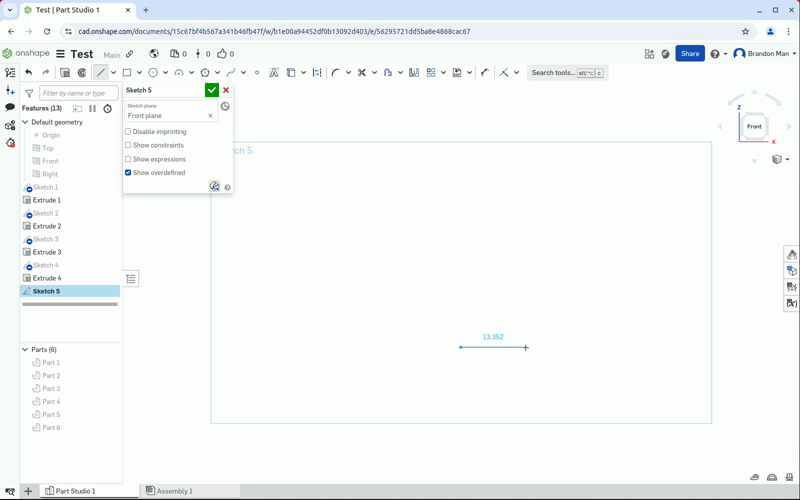
click(525, 347)
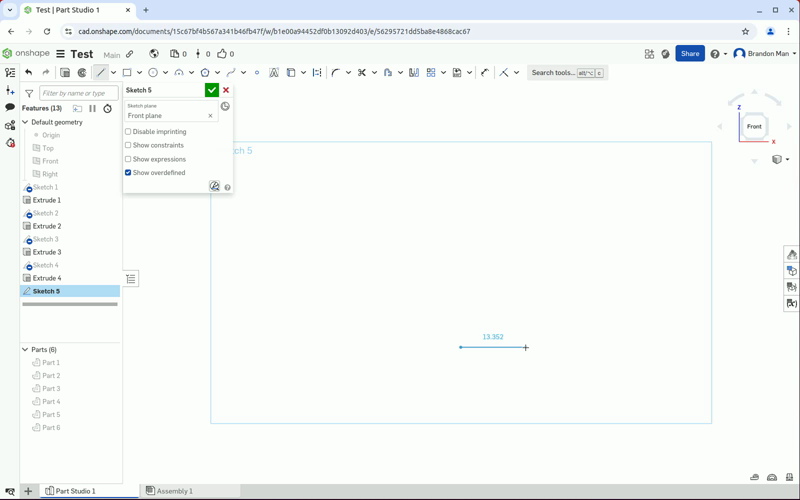
key_up(shift)
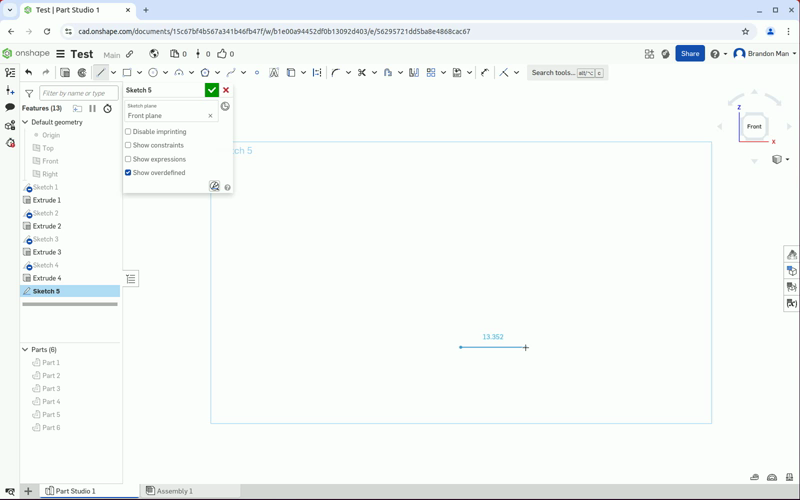
key_down(shift)
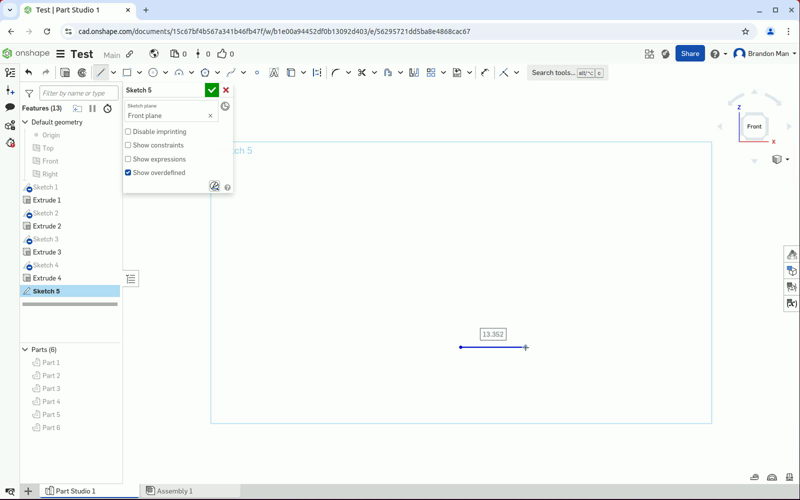
mouse_move(525, 282)
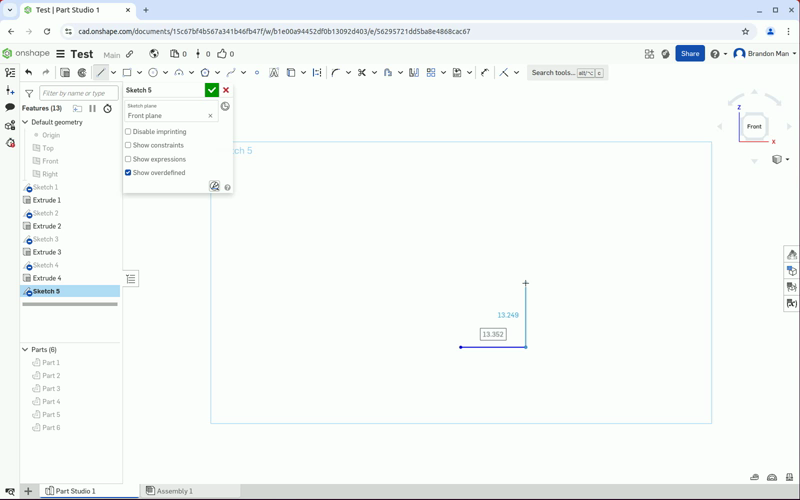
click(525, 282)
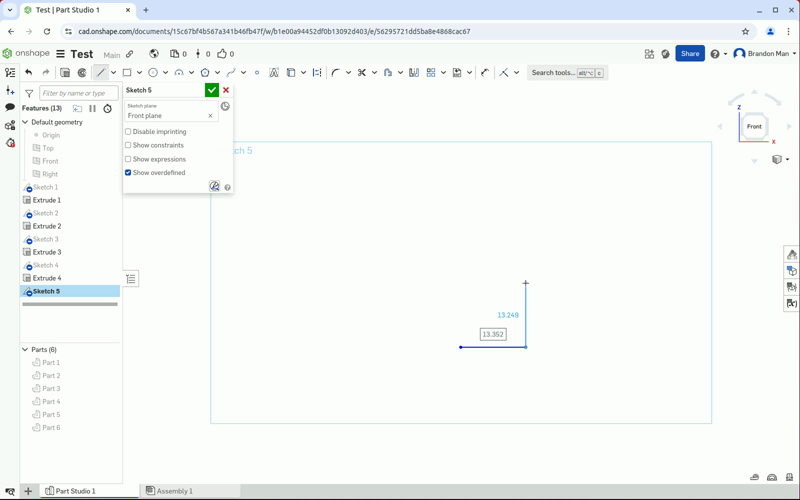
key_up(shift)
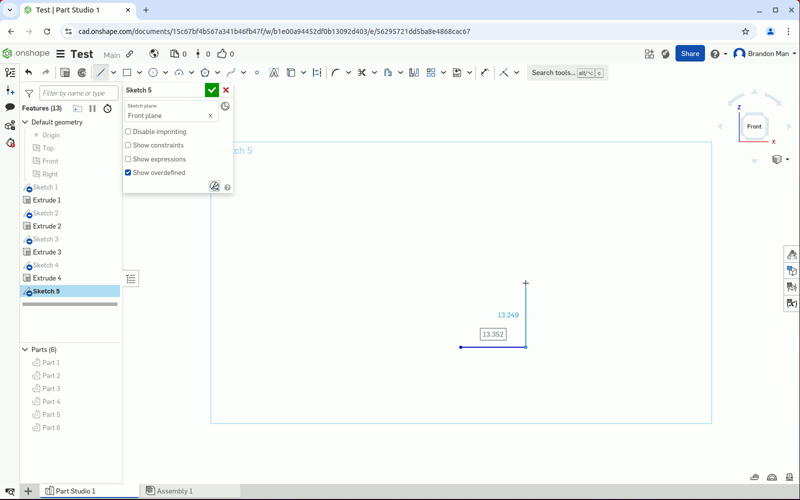
key(esc)
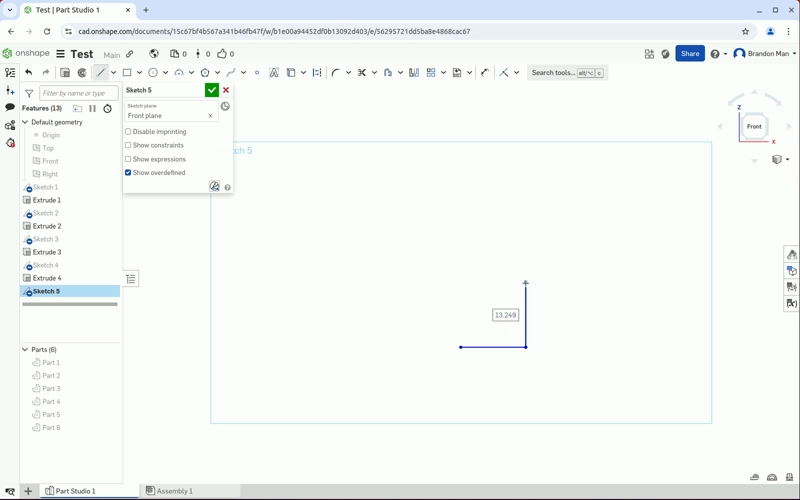
key(a)
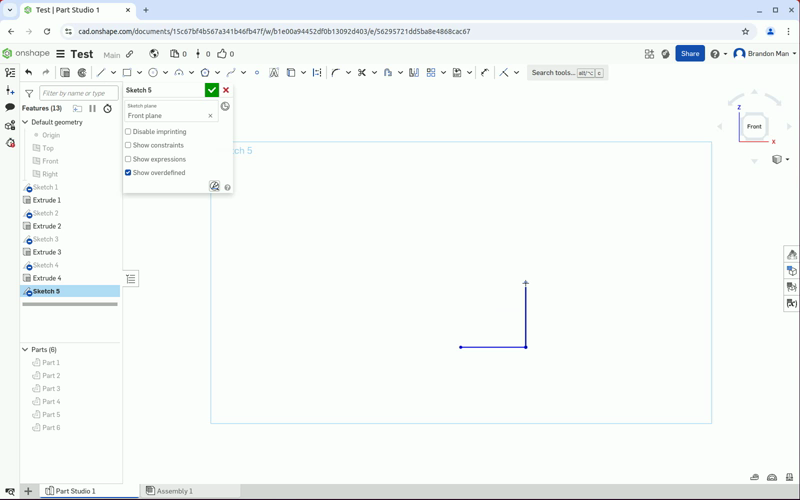
mouse_move(525, 282)
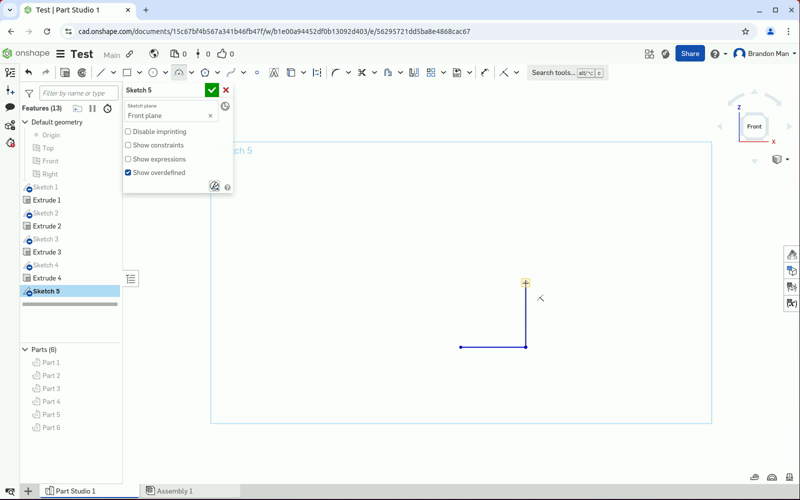
click(525, 282)
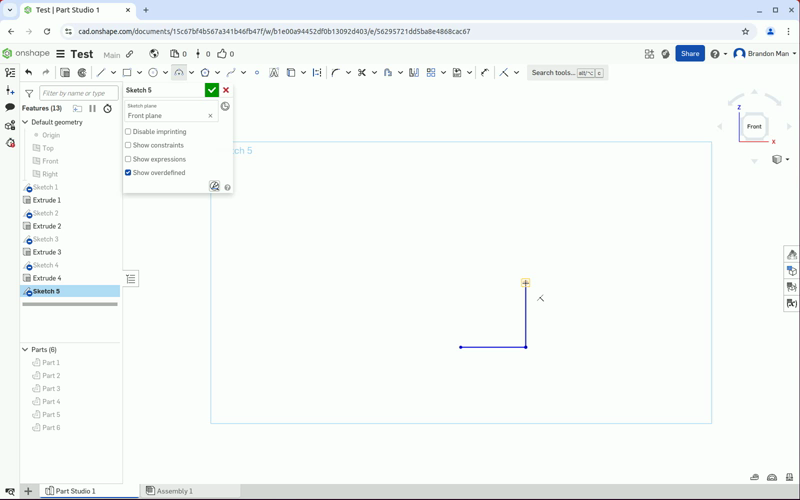
mouse_move(460, 347)
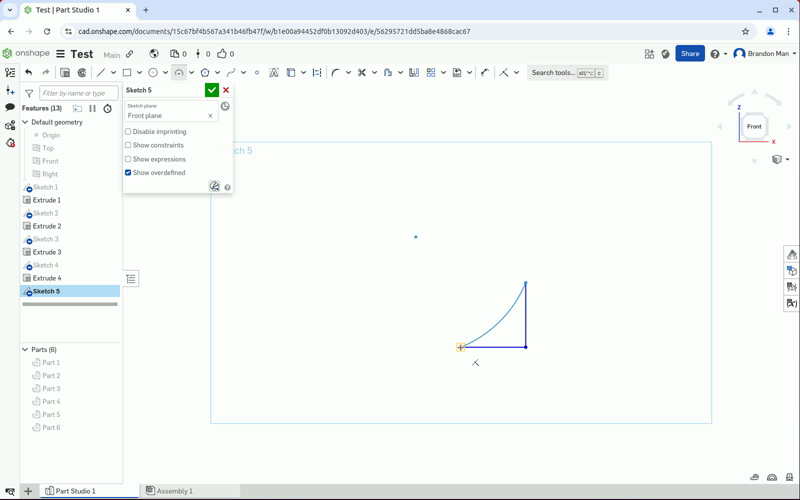
click(460, 347)
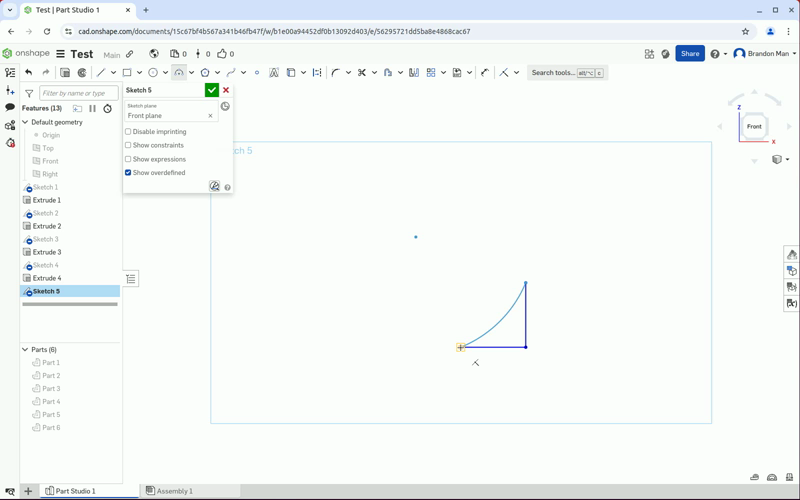
key_down(shift)
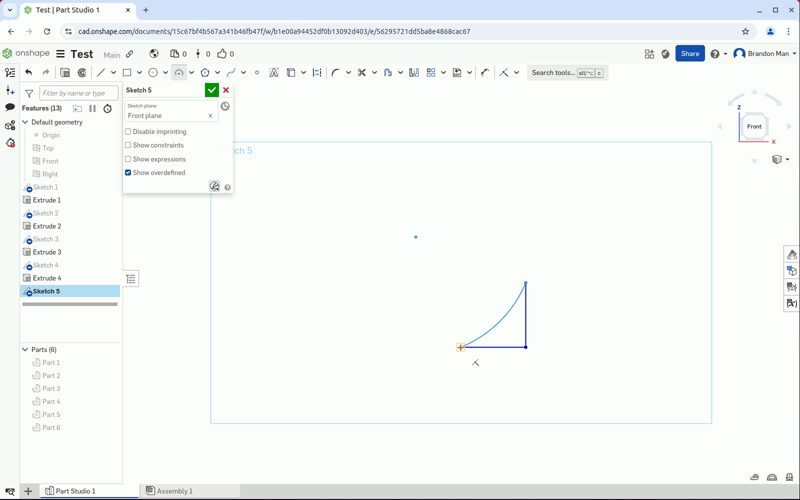
mouse_move(506, 328)
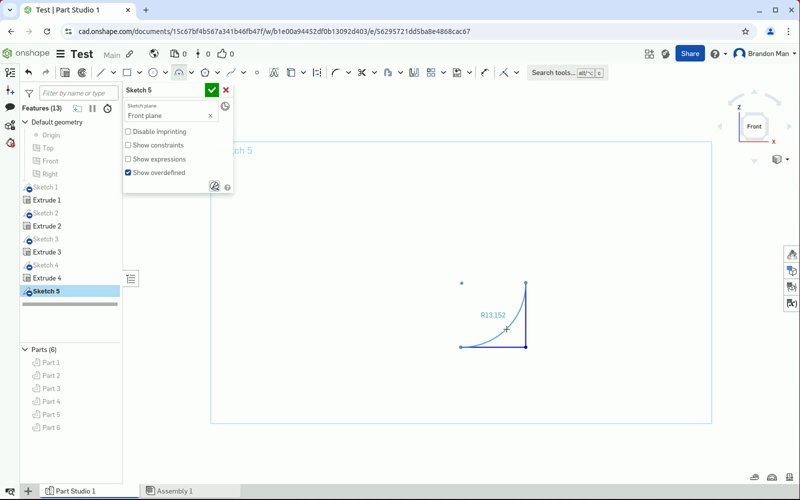
click(506, 328)
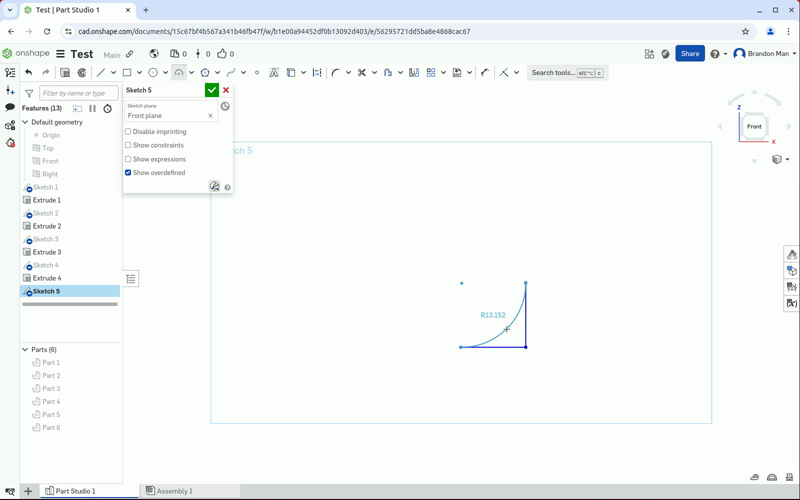
key_up(shift)
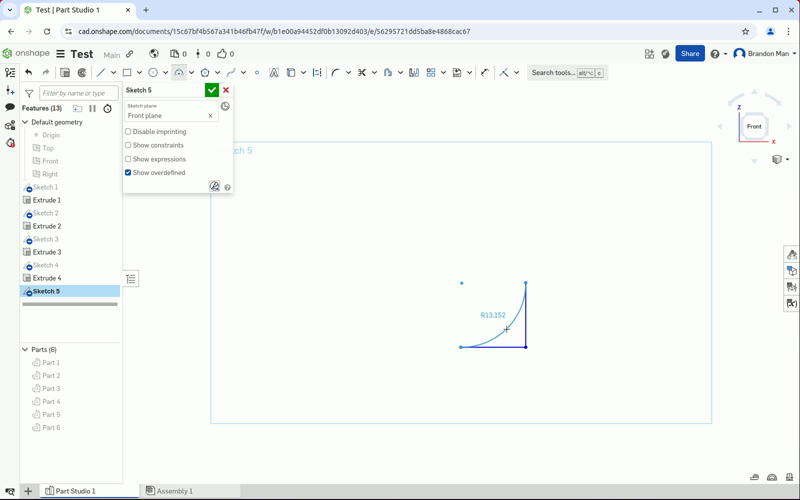
key(esc)
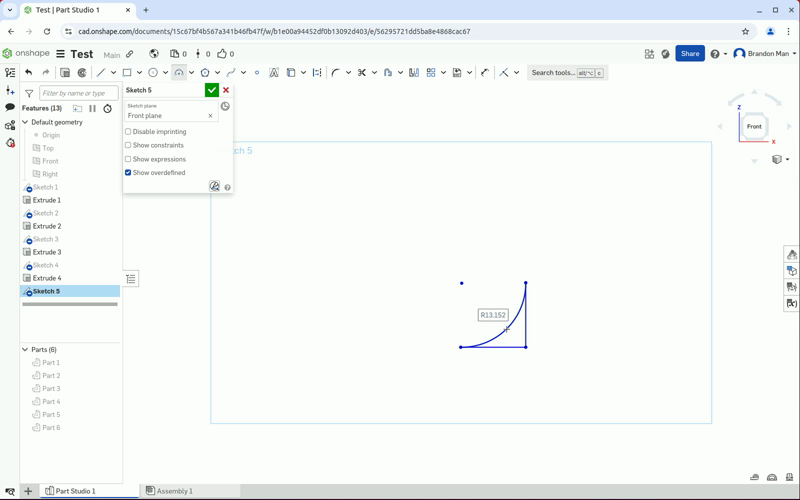
mouse_move(512, 337)
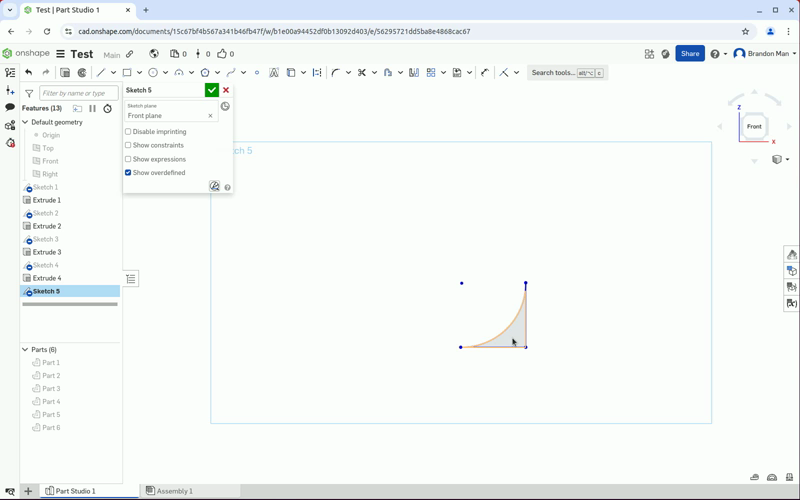
scroll(6)
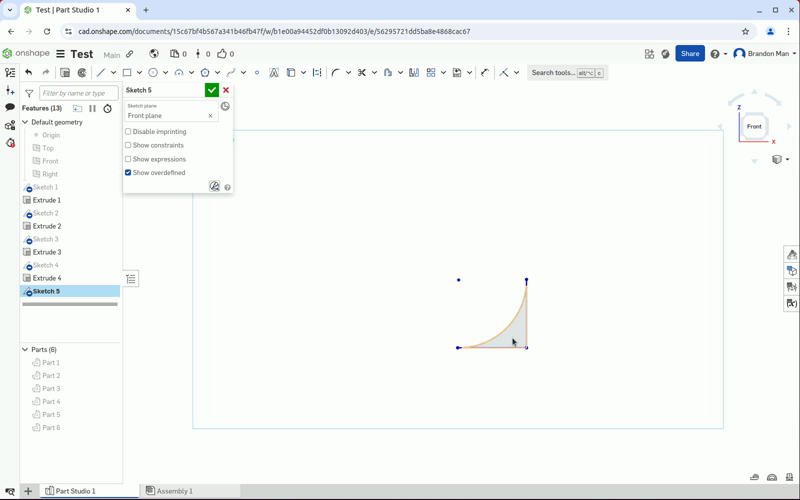
scroll(6)
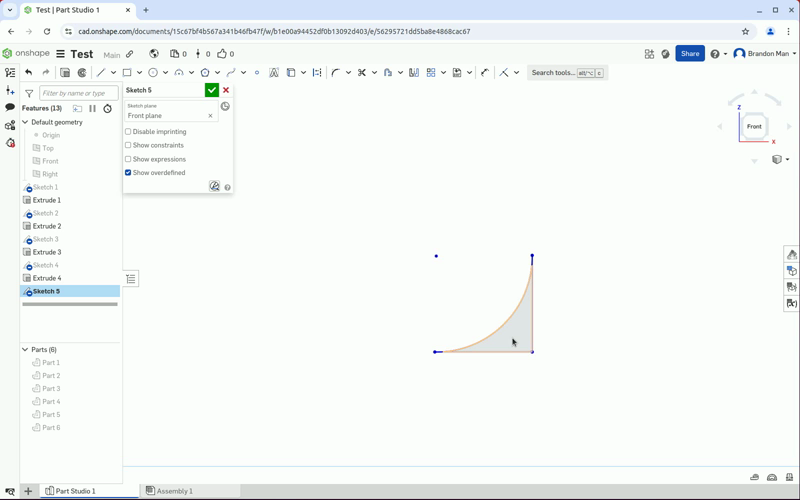
scroll(6)
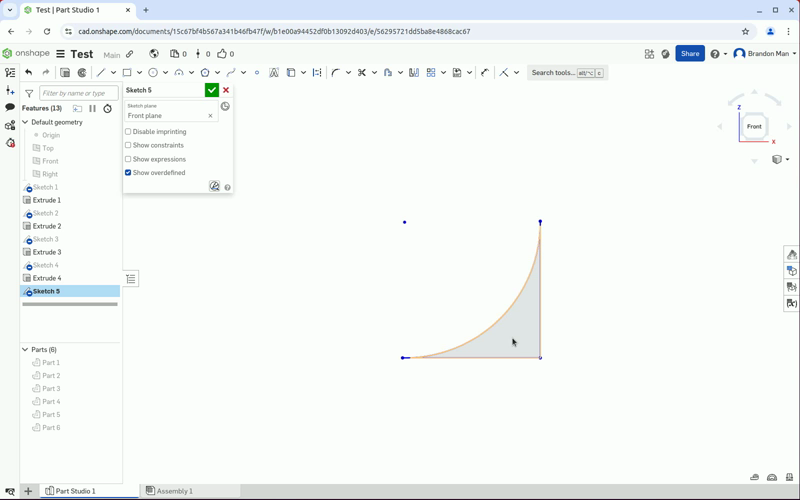
scroll(6)
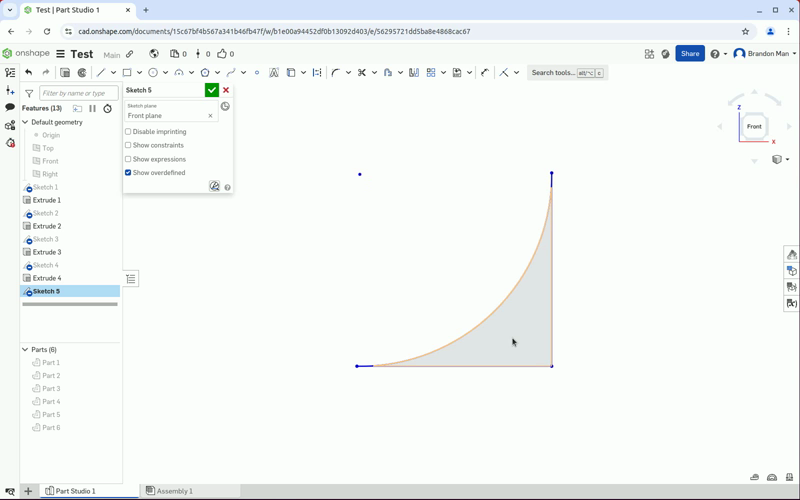
scroll(6)
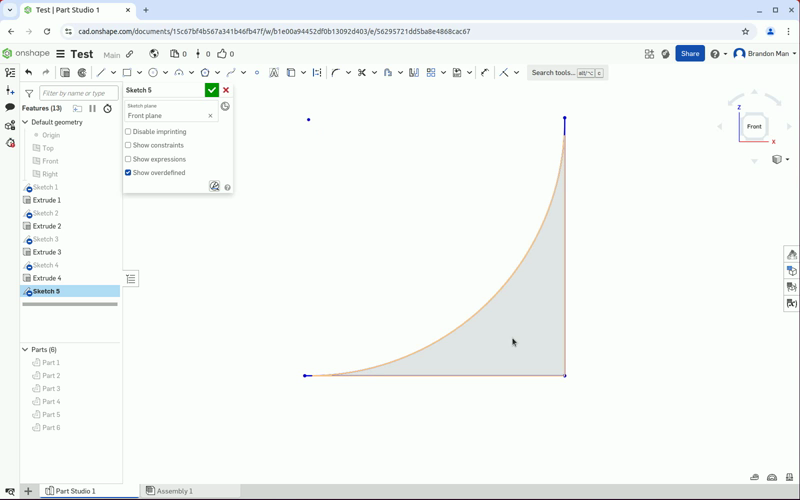
scroll(6)
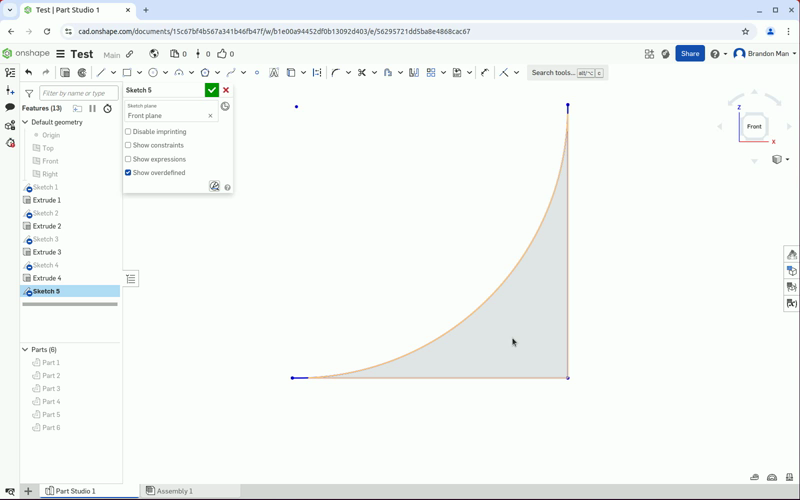
scroll(6)
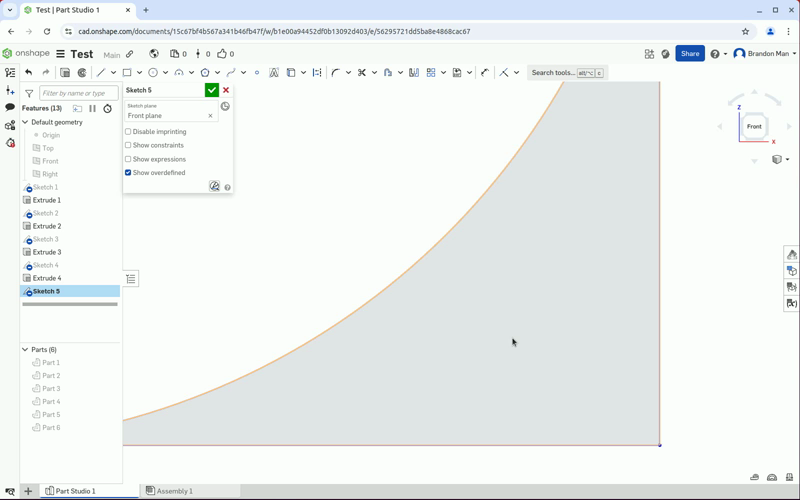
click(512, 337)
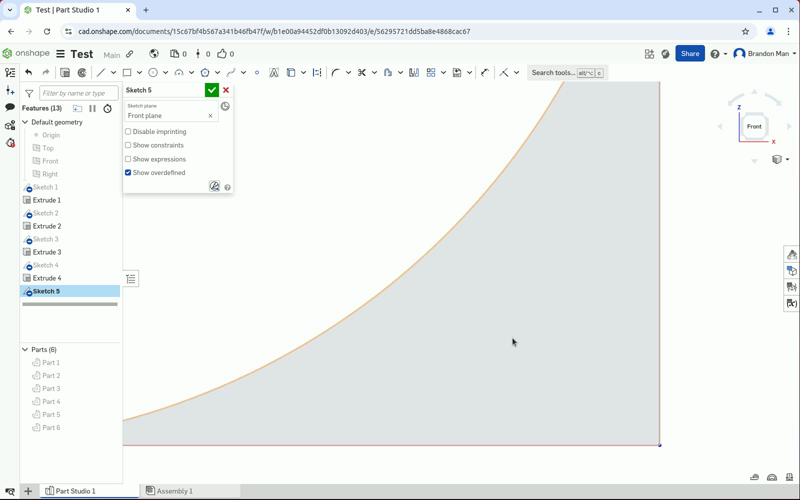
scroll(-6)
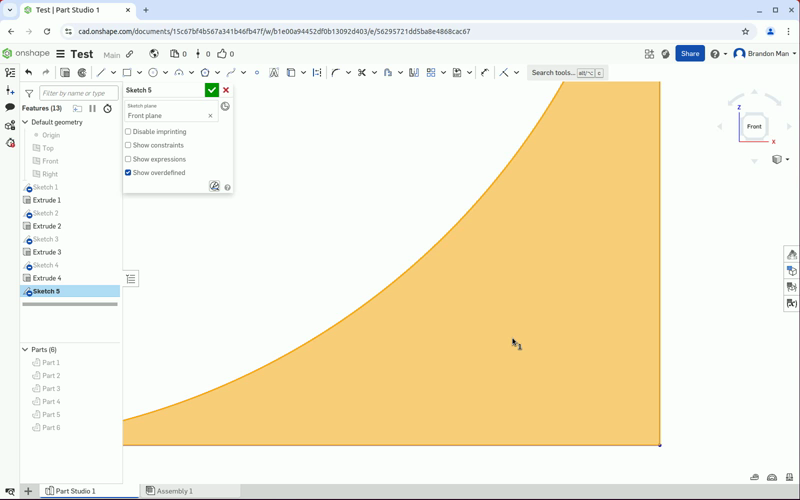
scroll(-6)
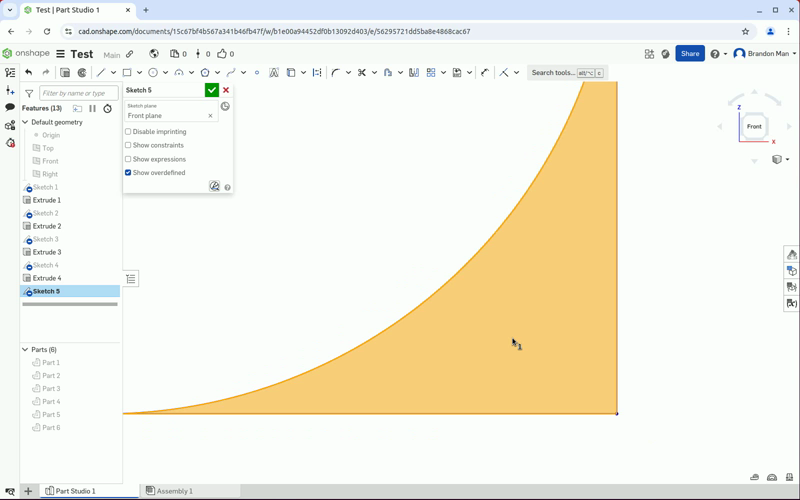
scroll(-6)
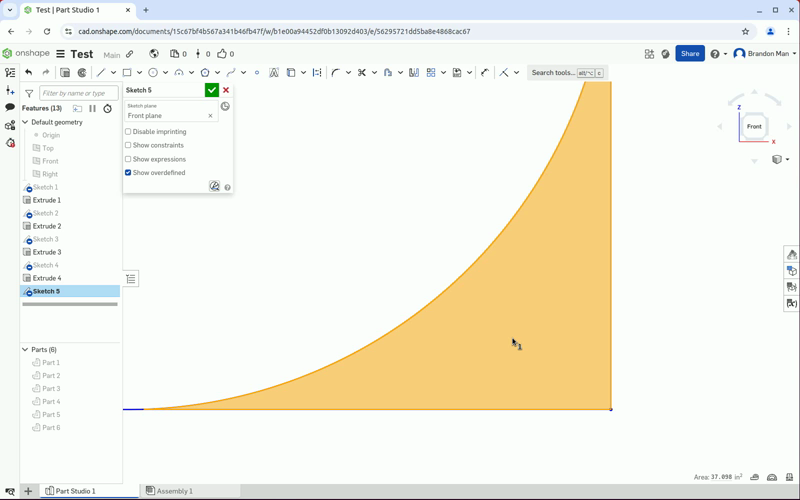
scroll(-6)
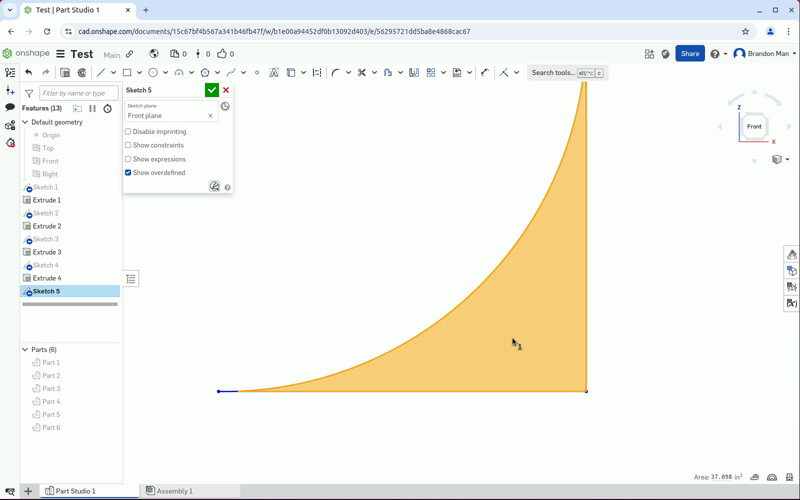
scroll(-6)
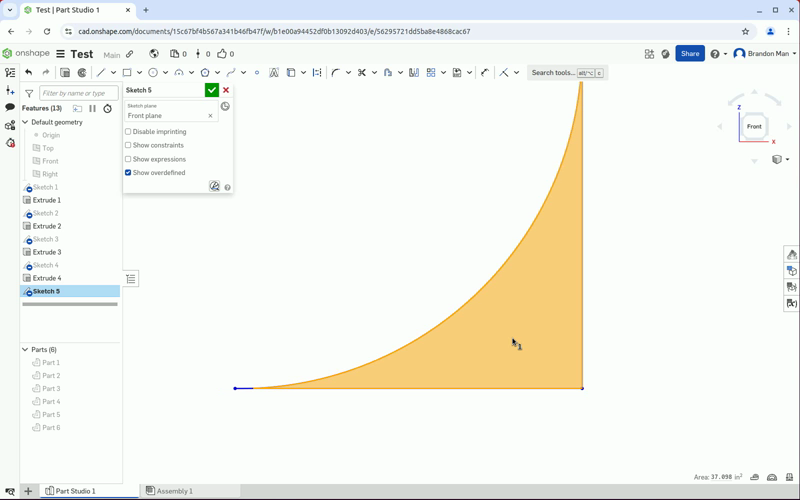
scroll(-6)
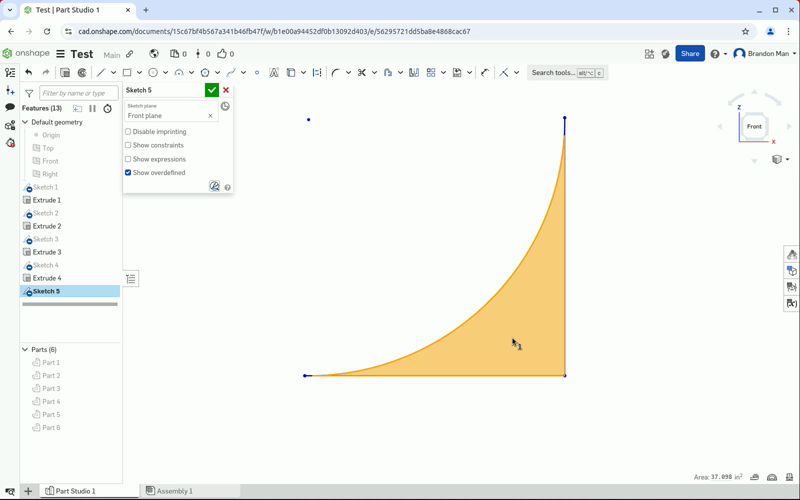
scroll(-6)
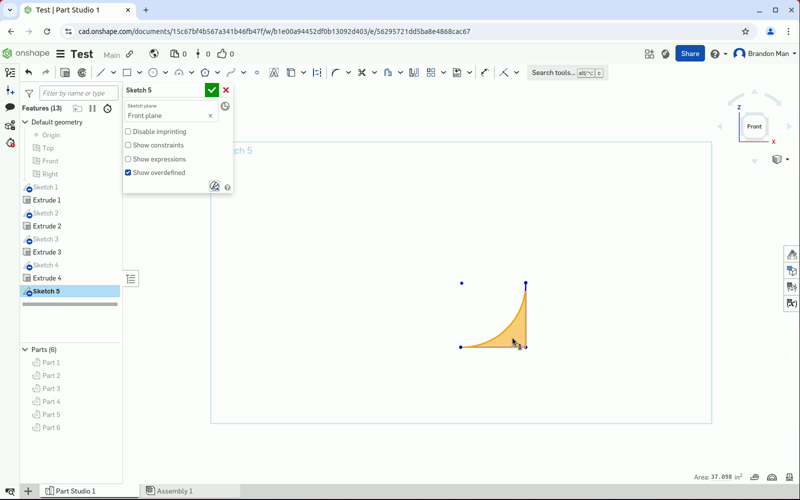
mouse_move(73, 352)
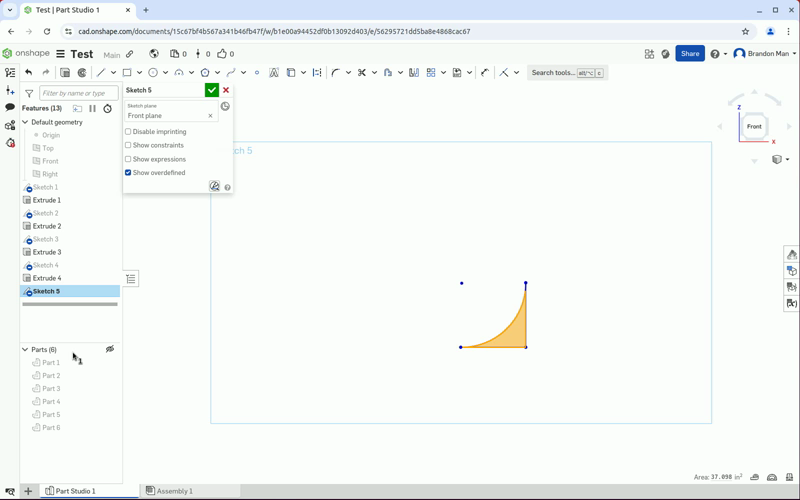
key(shift+y)
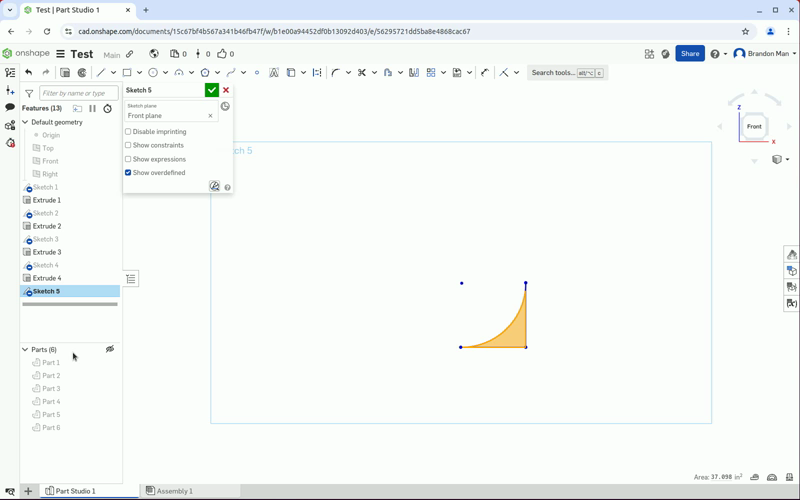
key(shift+e)
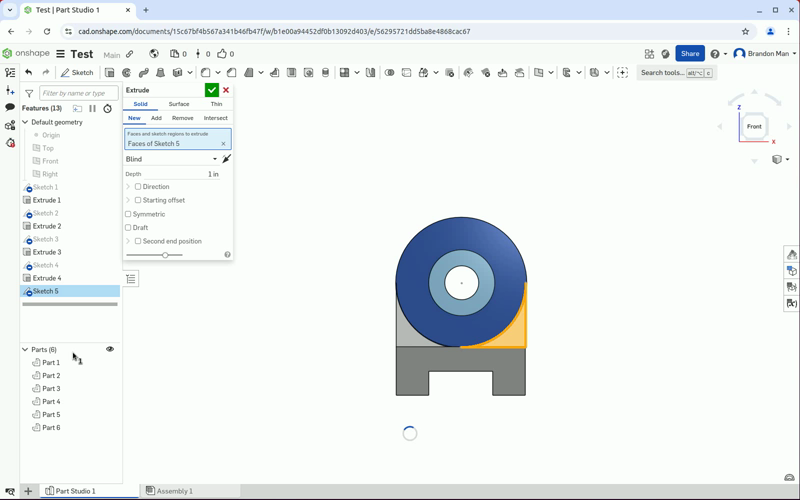
mouse_move(143, 106)
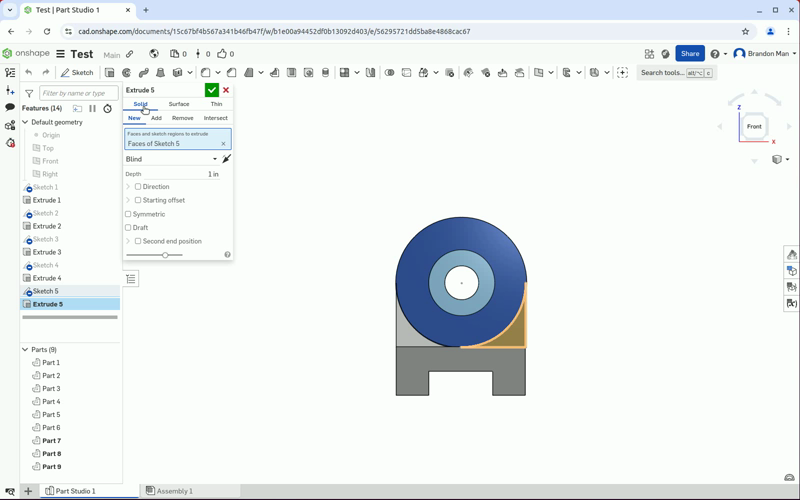
click(143, 106)
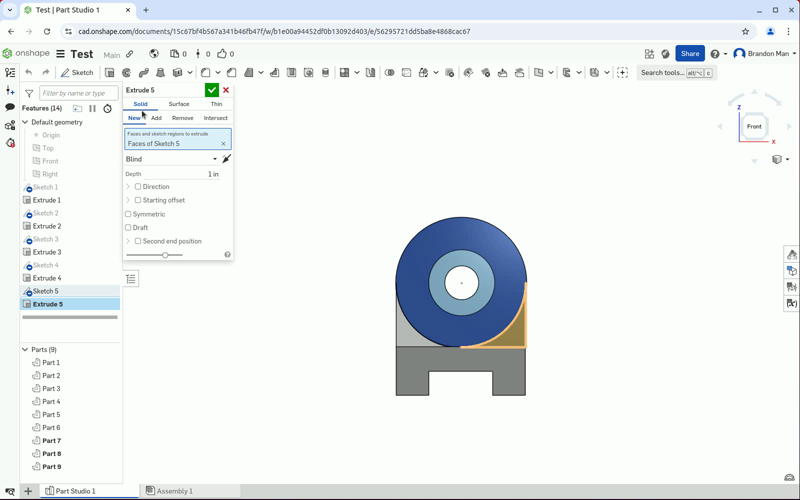
mouse_move(137, 120)
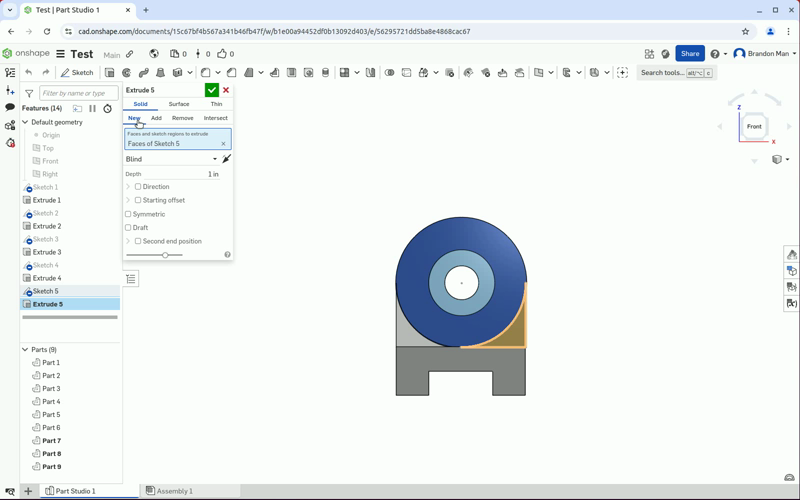
click(137, 120)
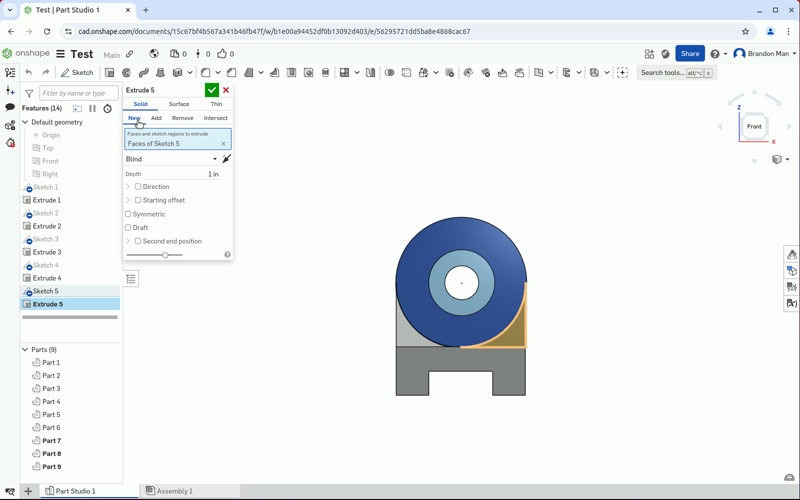
key(tab, 4)
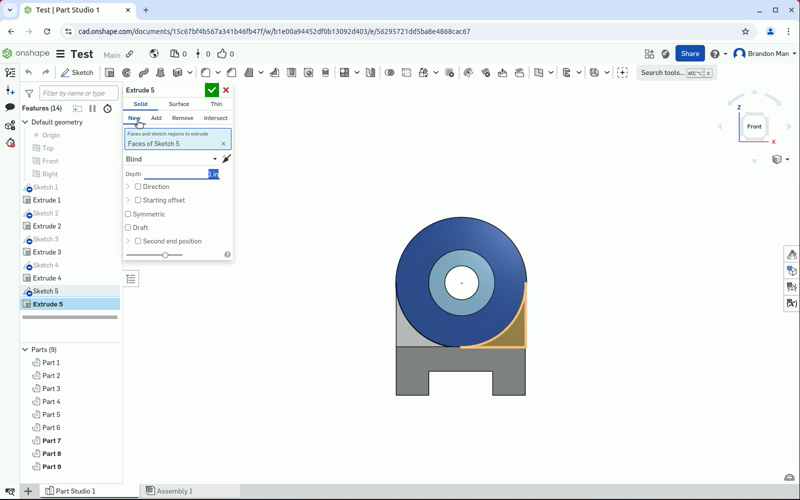
text(3.851)
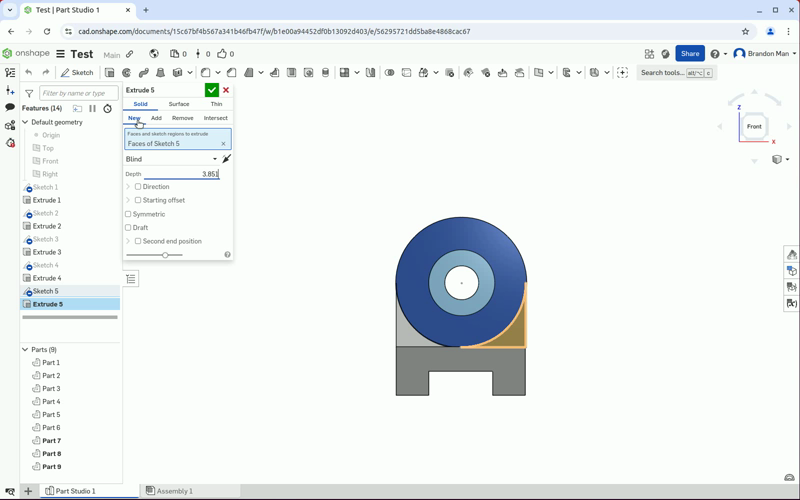
key(enter)
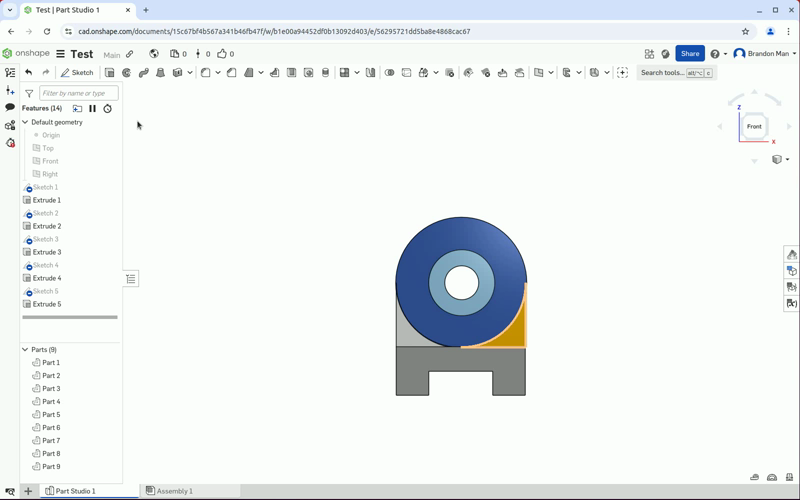
key(shift+h)
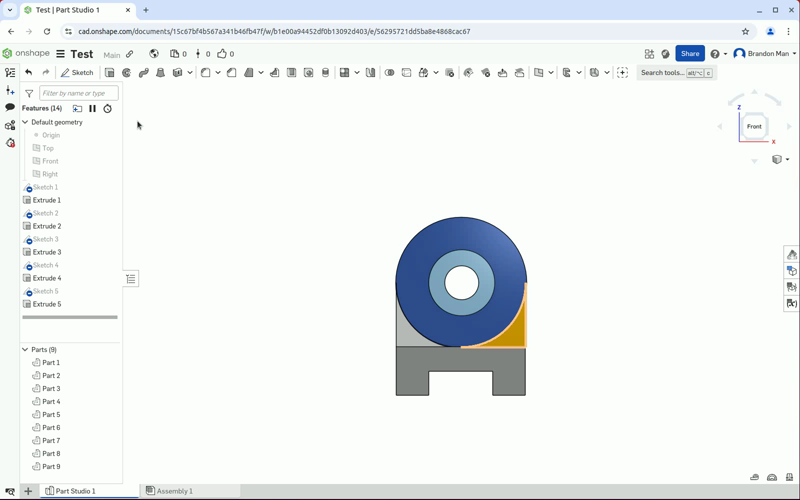
key(shift+h)
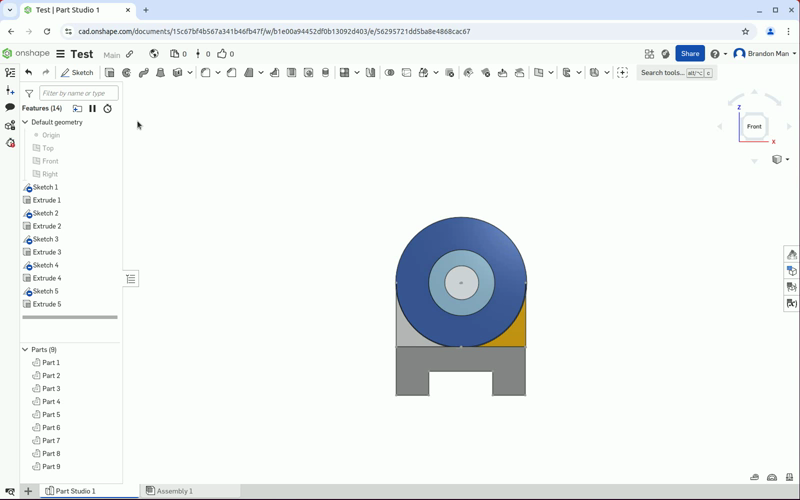
key(shift+7)
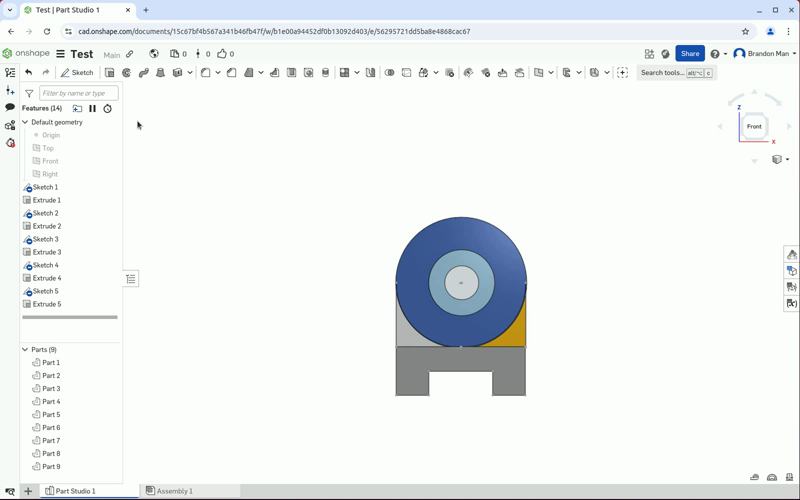
key(left, 2)
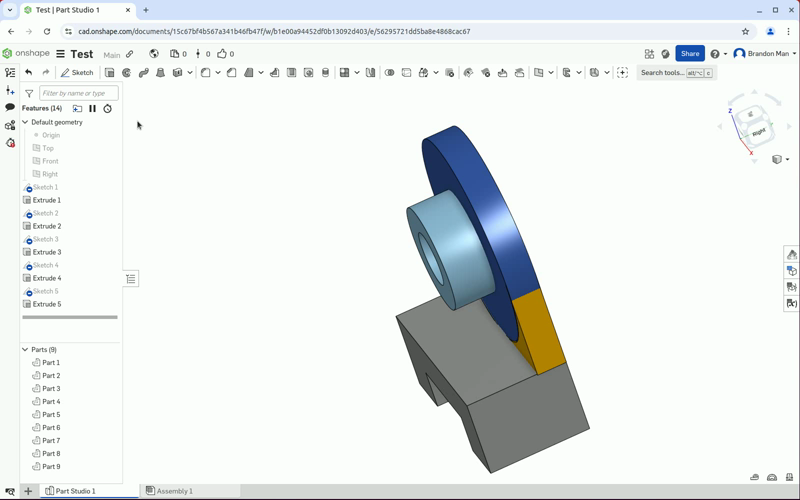
key(down, 2)
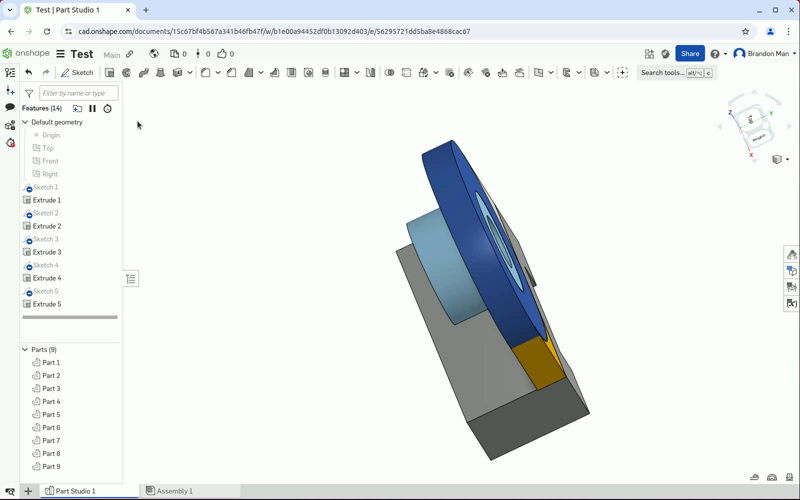
key(up, 2)
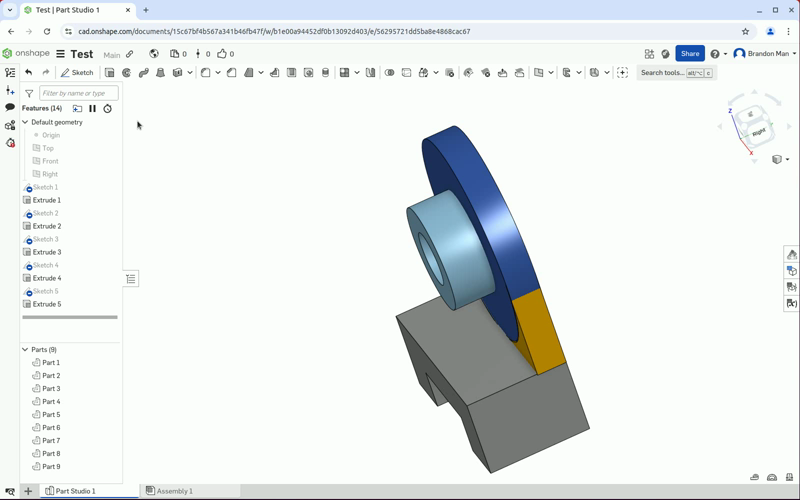
key(right, 2)
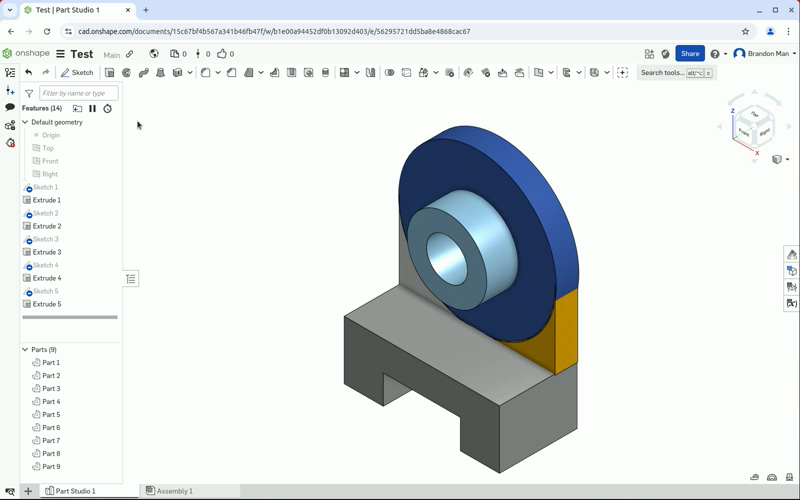
mouse_move(73, 189)
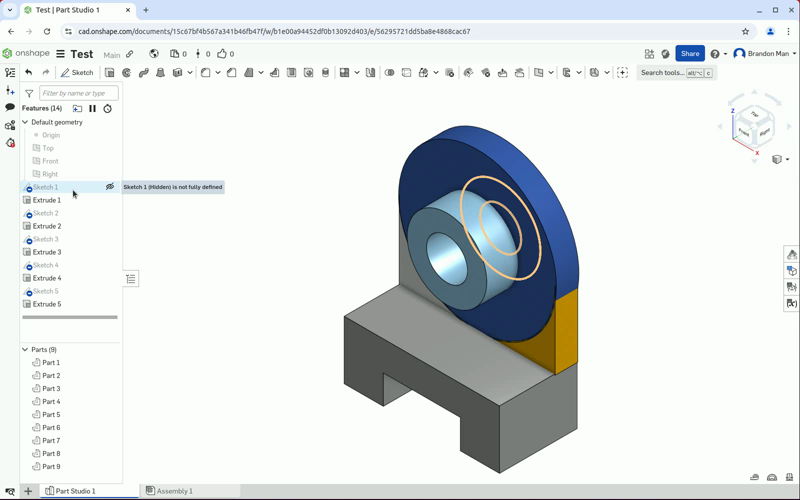
click(73, 189)